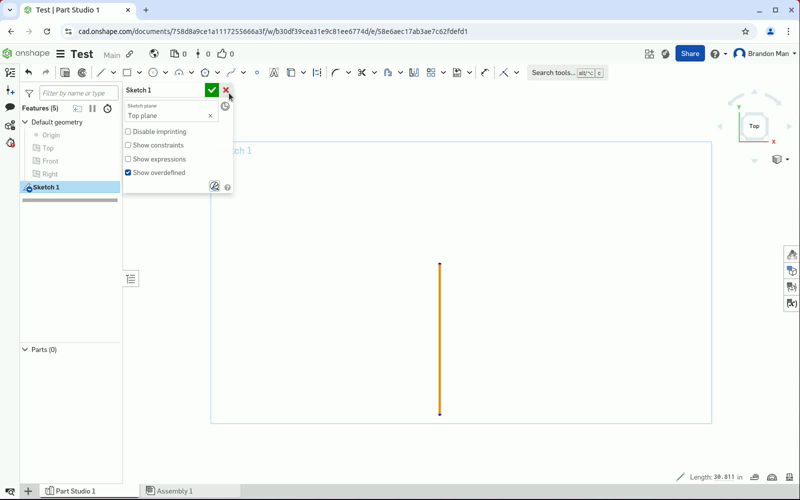
key(shift+h)
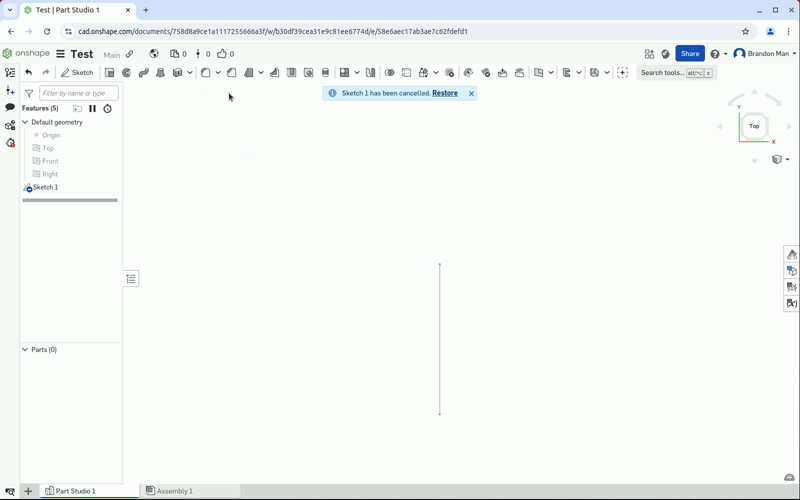
key(shift+s)
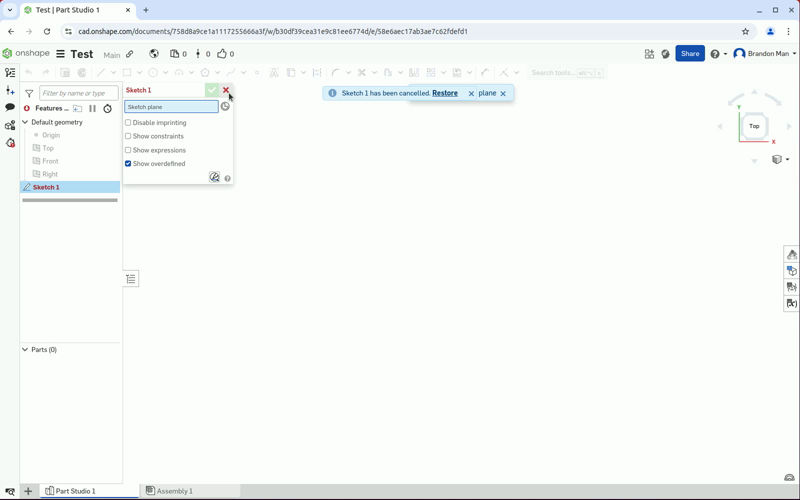
mouse_move(73, 150)
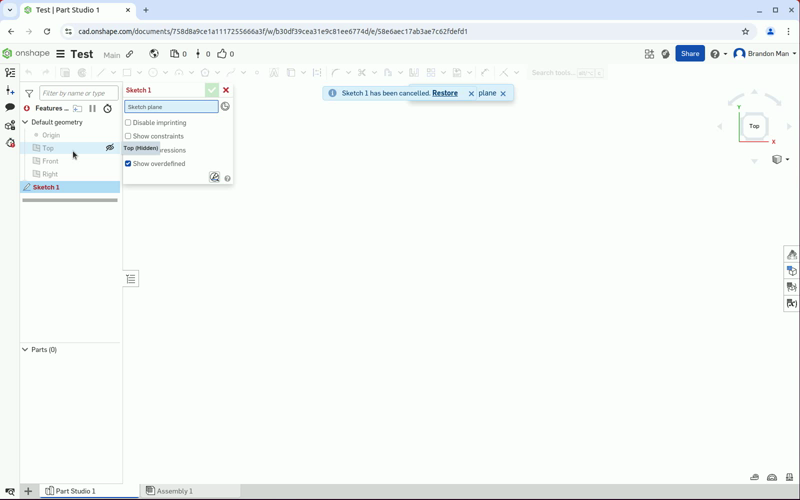
click(73, 150)
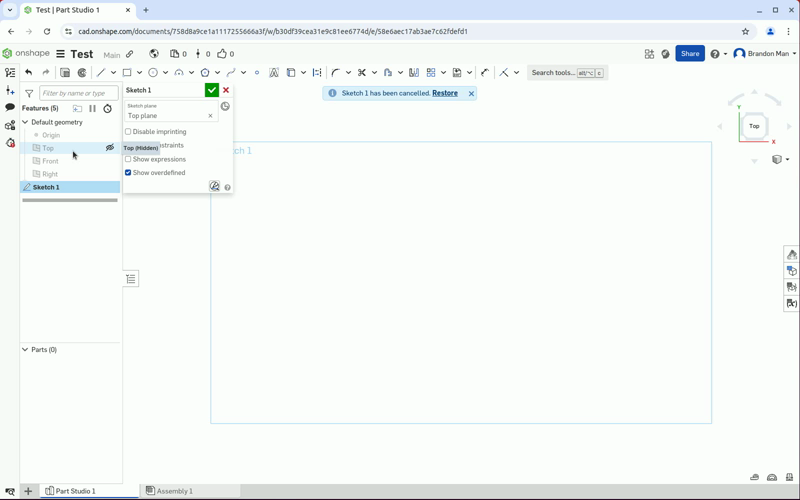
mouse_move(73, 352)
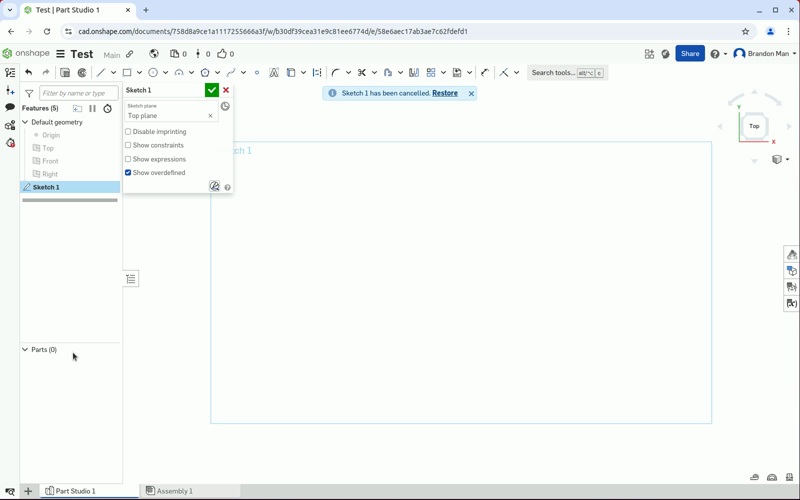
key(y)
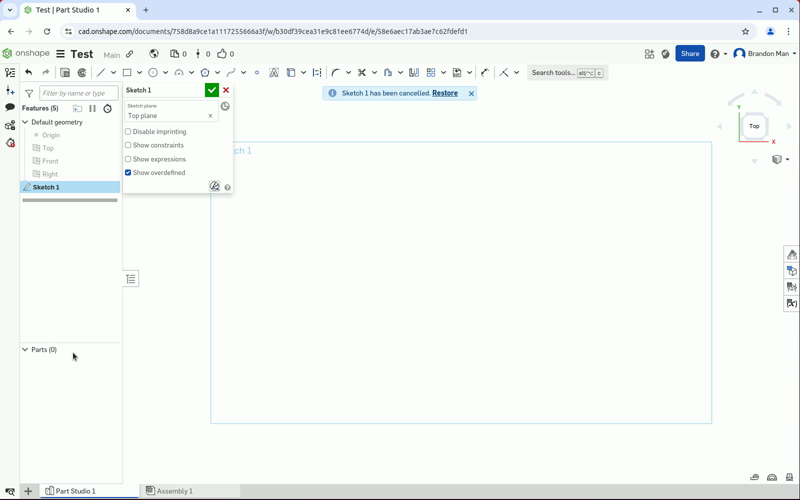
key(l)
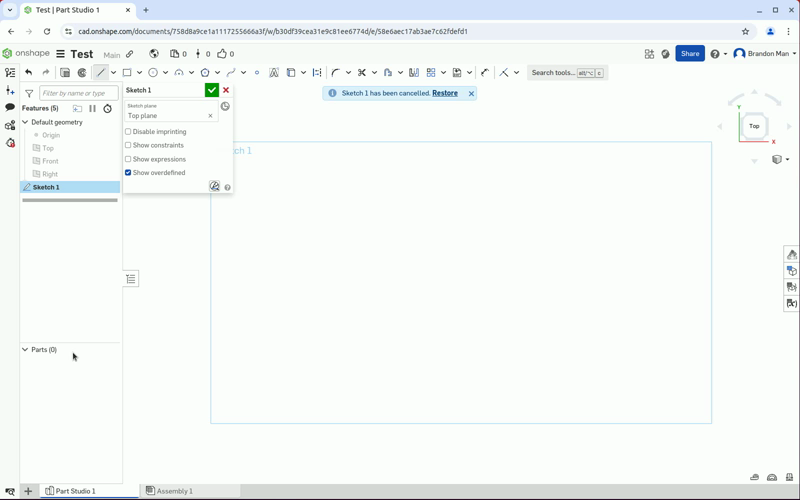
key_down(shift)
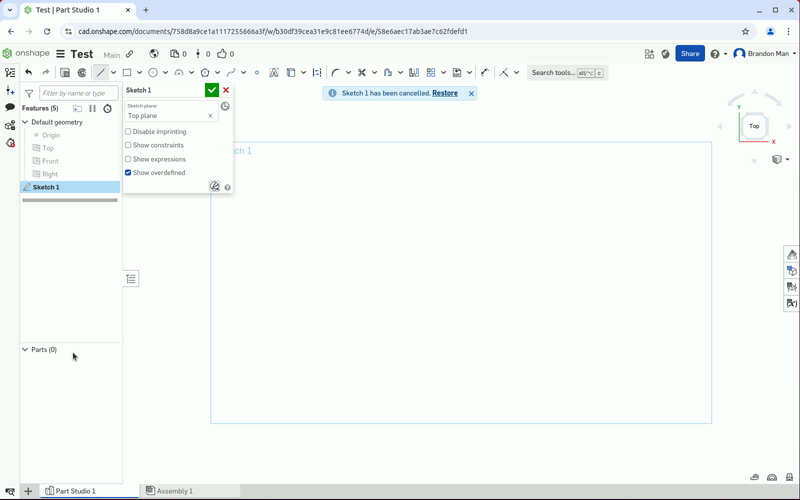
mouse_move(460, 282)
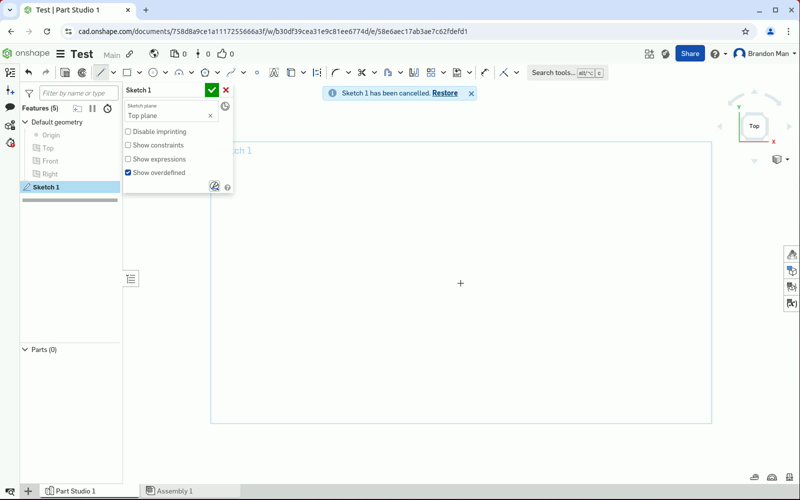
click(460, 282)
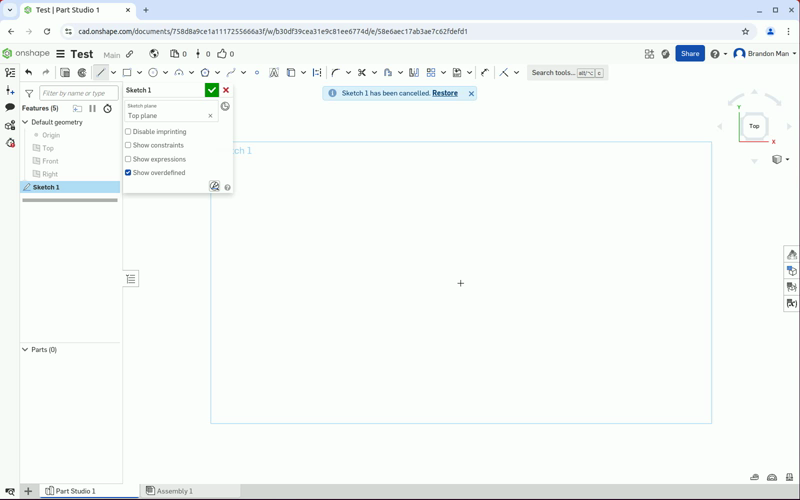
key_up(shift)
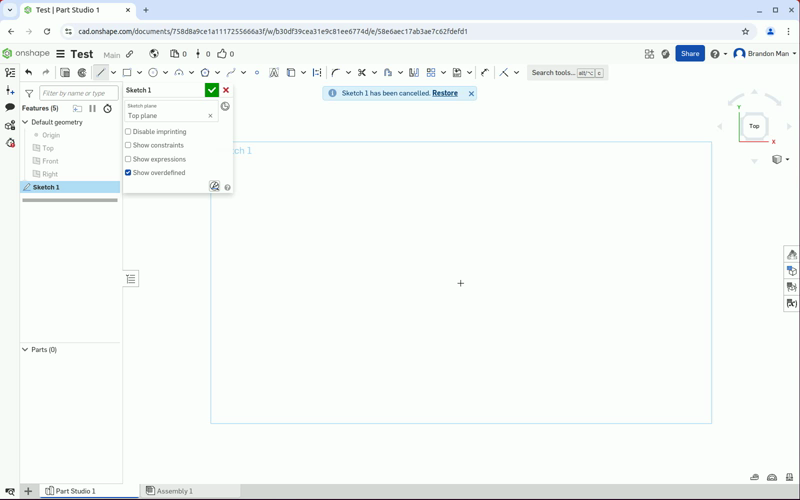
key_down(shift)
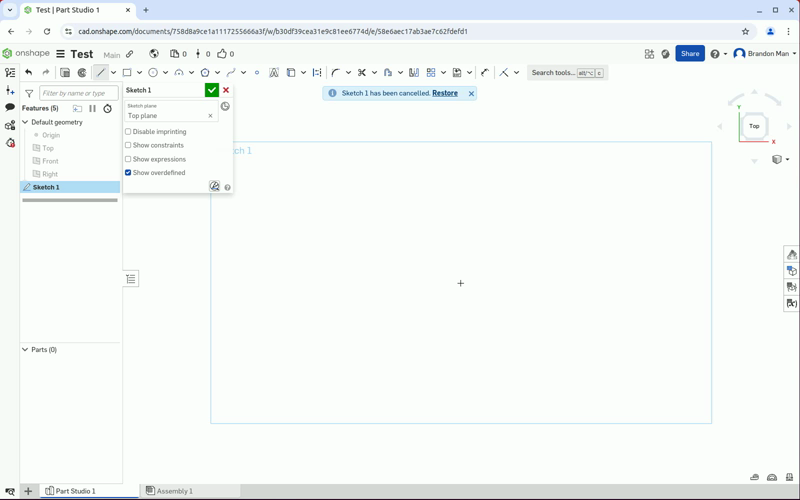
mouse_move(573, 282)
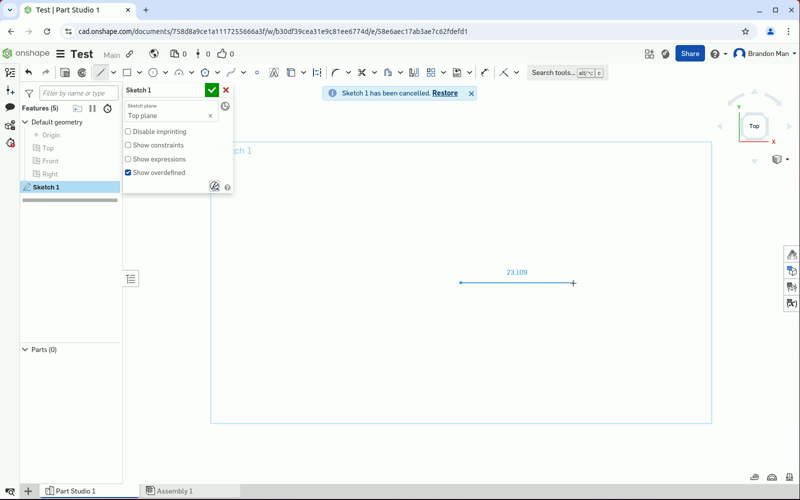
click(573, 282)
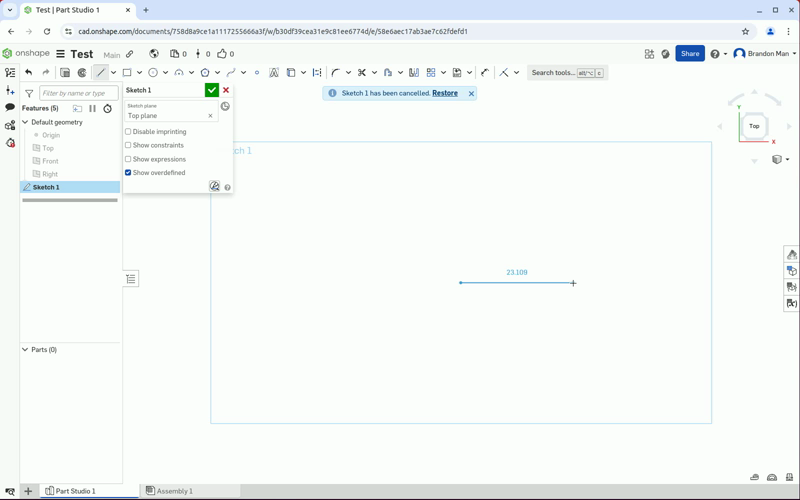
key_up(shift)
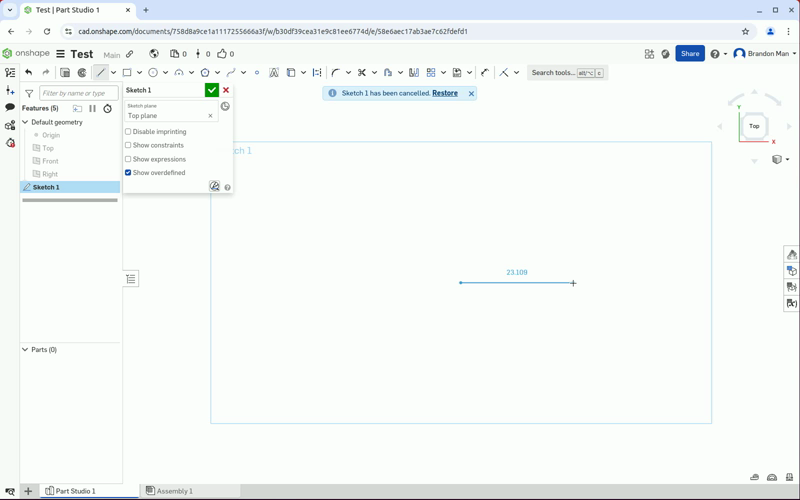
key_down(shift)
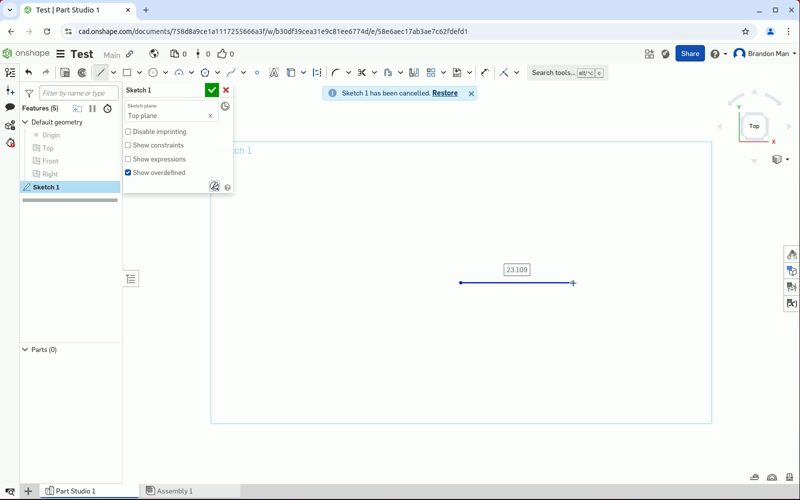
mouse_move(573, 170)
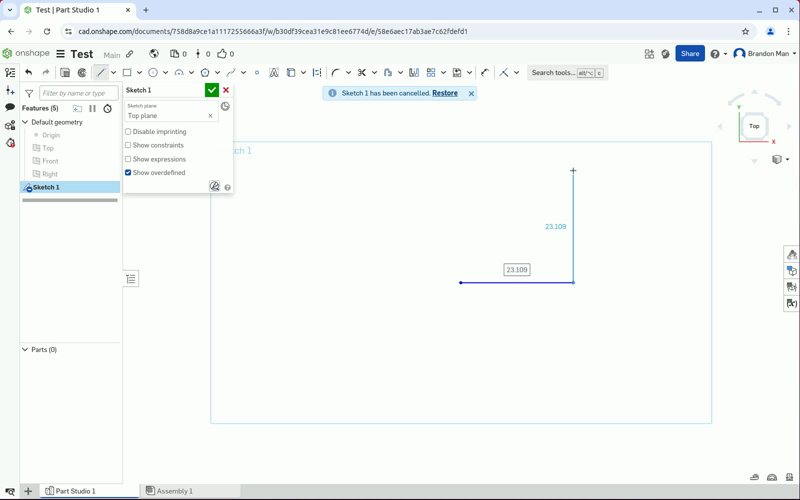
click(573, 170)
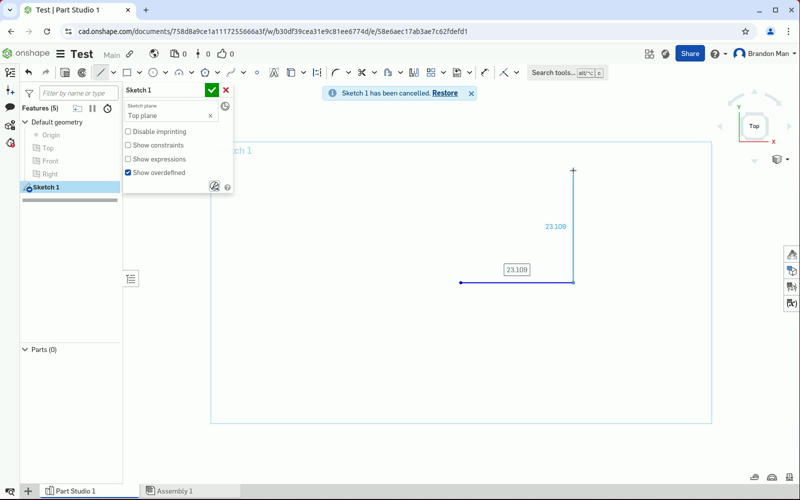
key_up(shift)
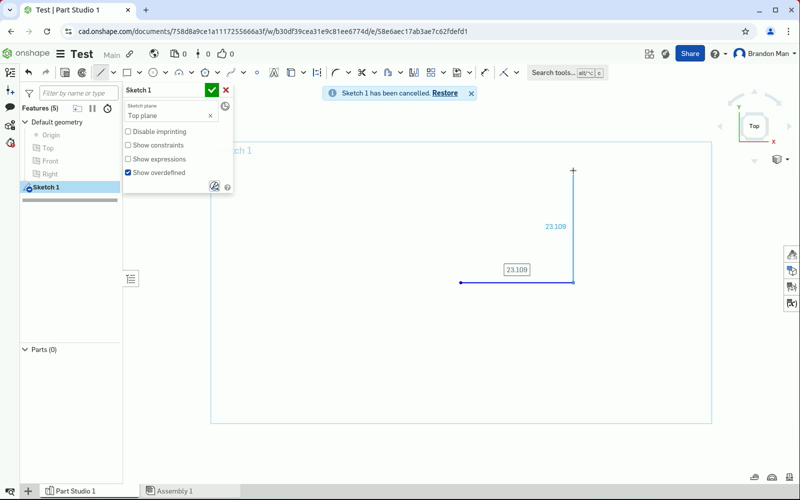
key_down(shift)
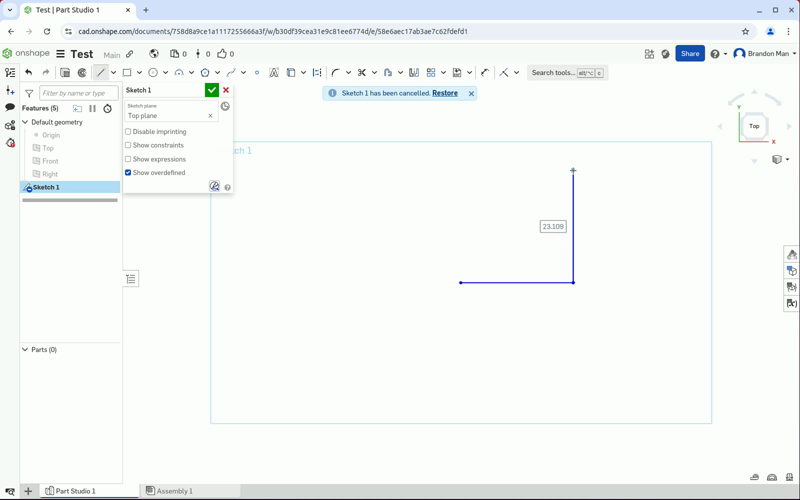
mouse_move(460, 170)
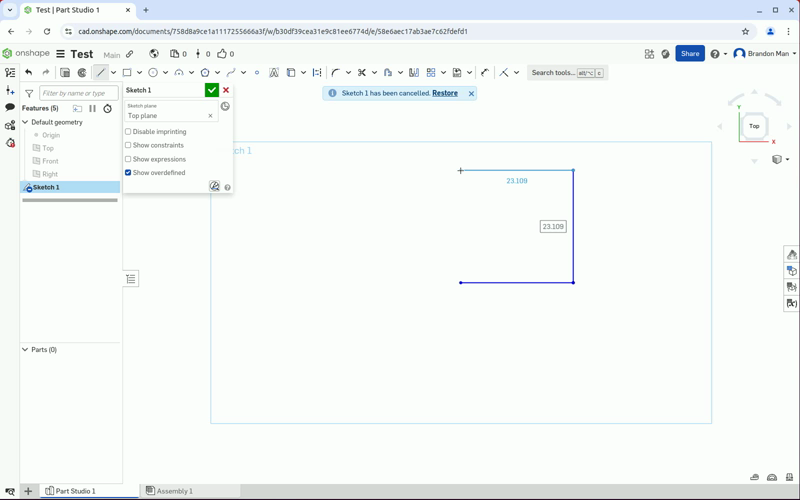
click(460, 170)
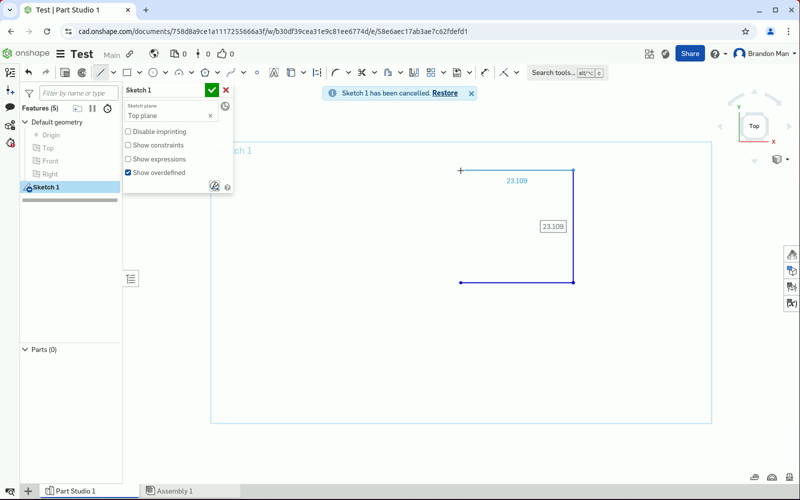
key_up(shift)
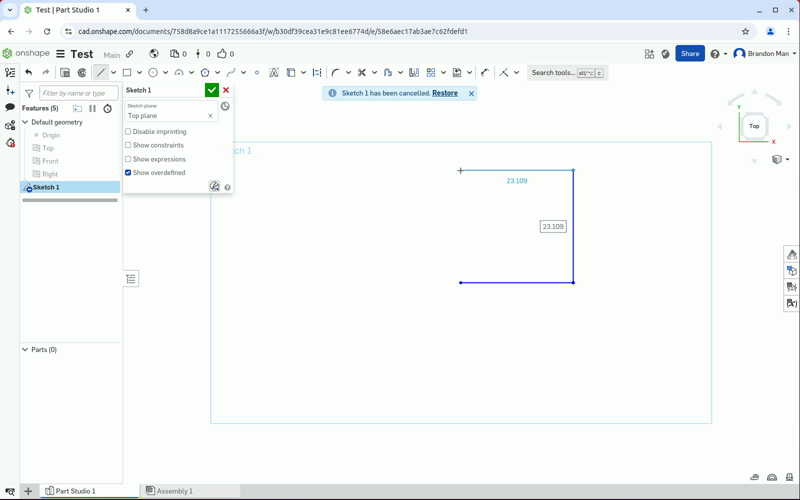
key_down(shift)
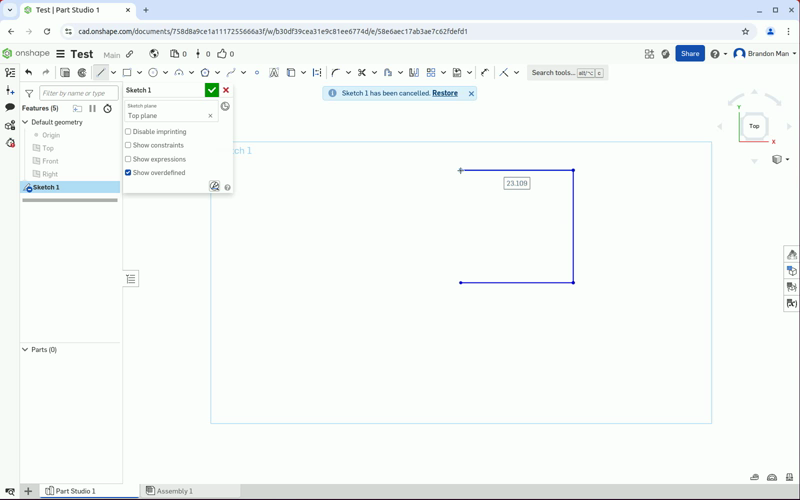
mouse_move(460, 282)
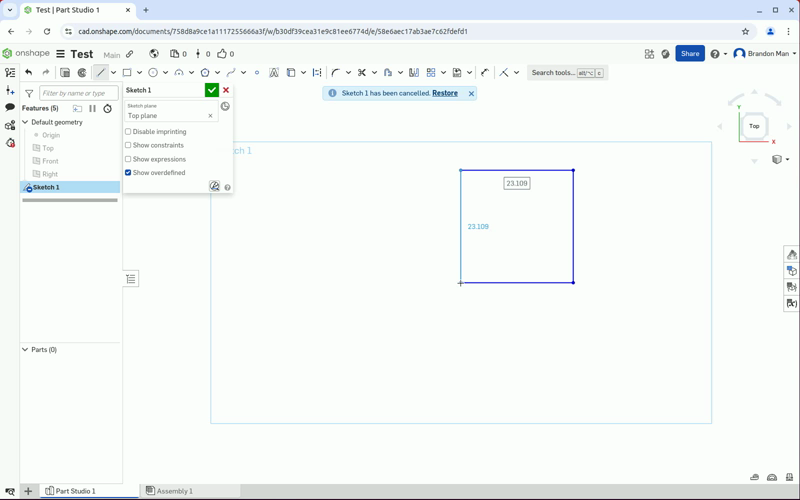
key_up(shift)
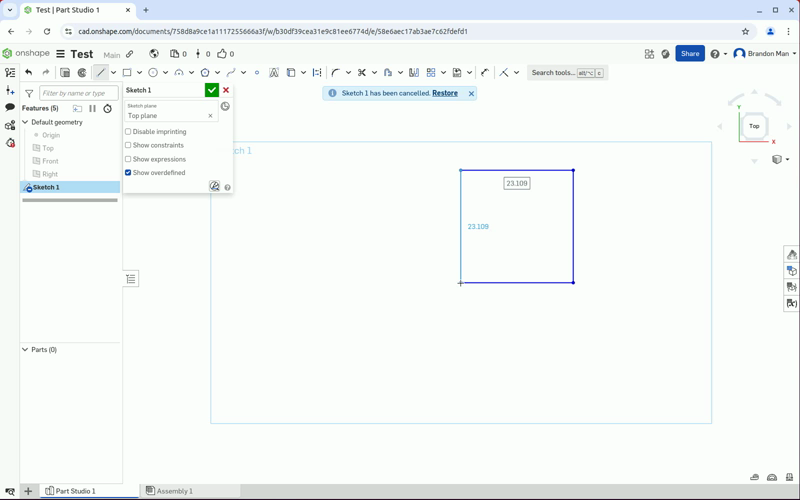
click(460, 282)
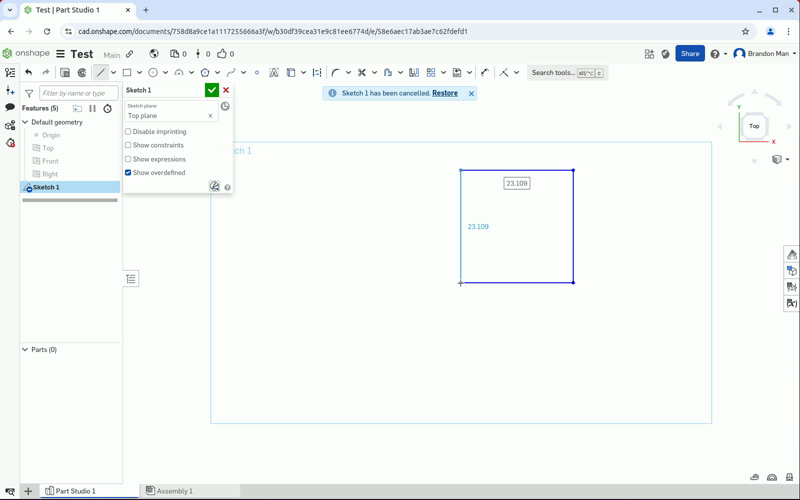
key(esc)
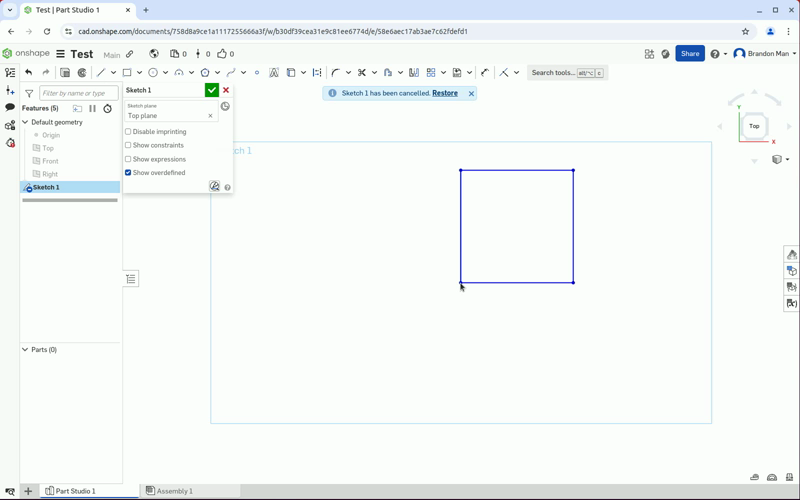
mouse_move(550, 213)
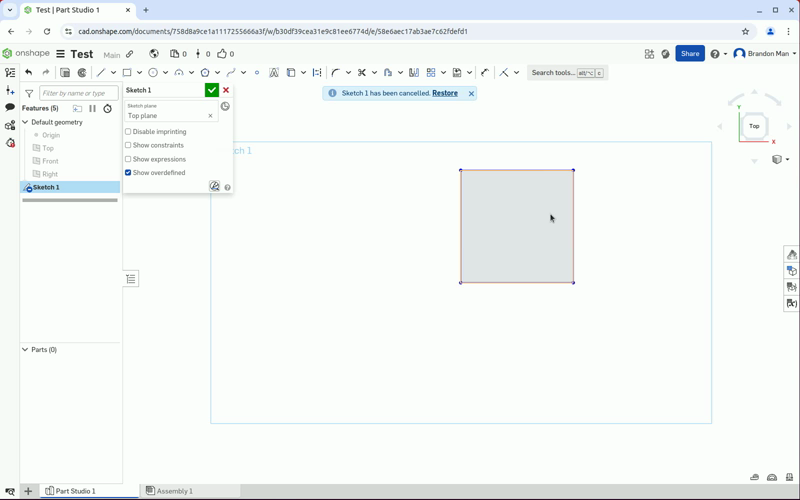
click(550, 213)
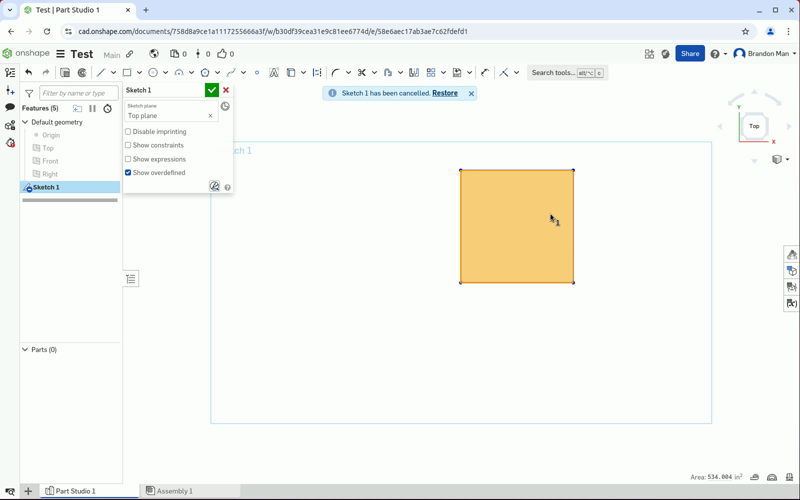
mouse_move(73, 352)
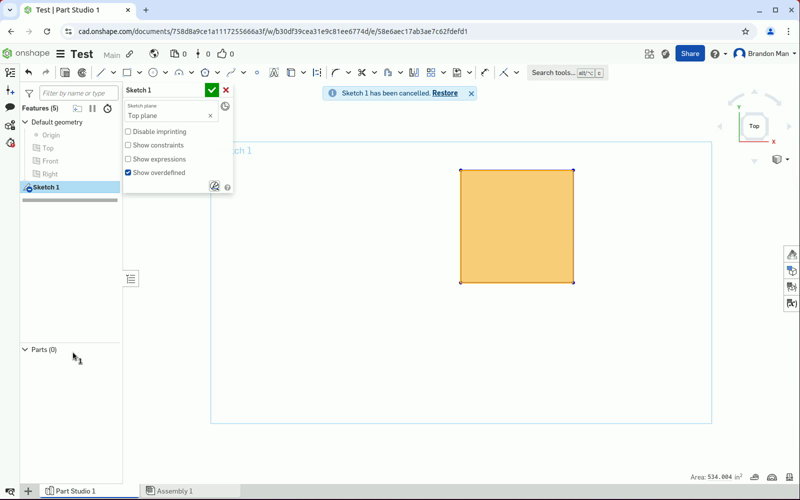
key(shift+y)
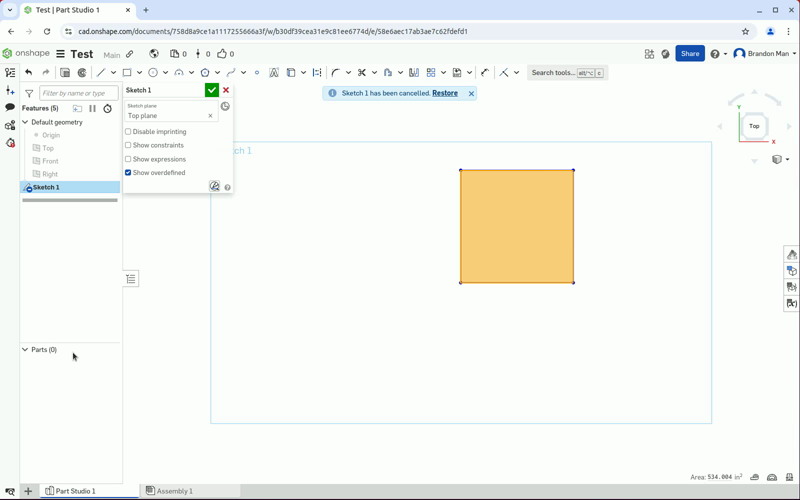
key(shift+e)
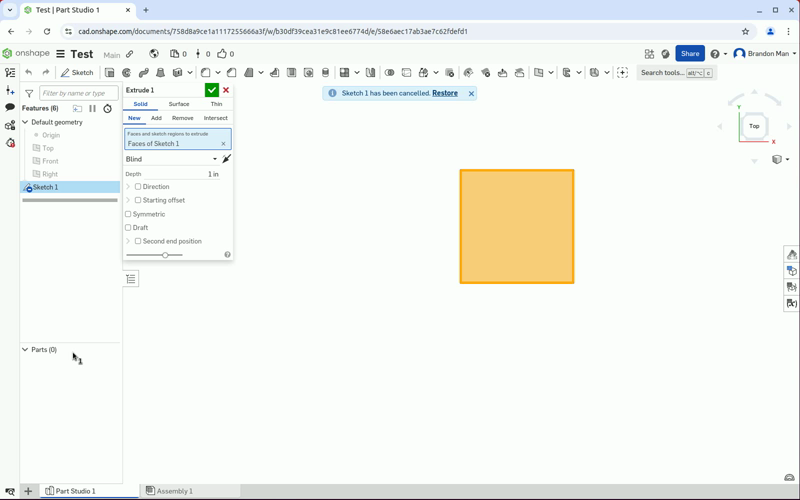
mouse_move(143, 106)
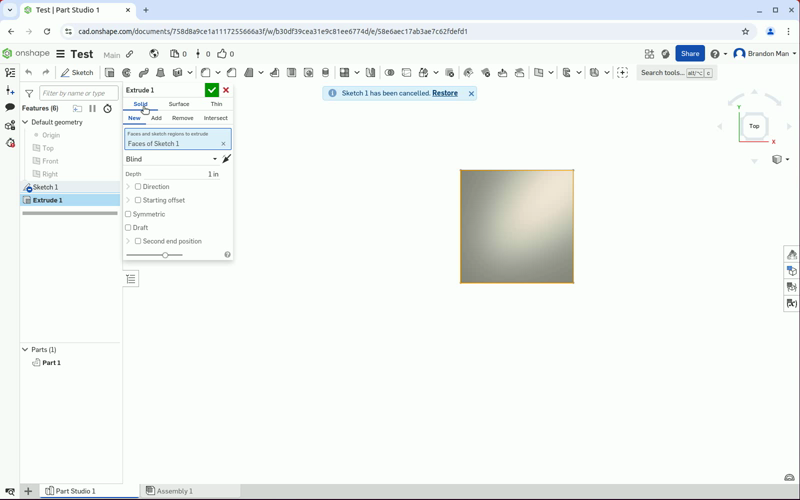
click(143, 106)
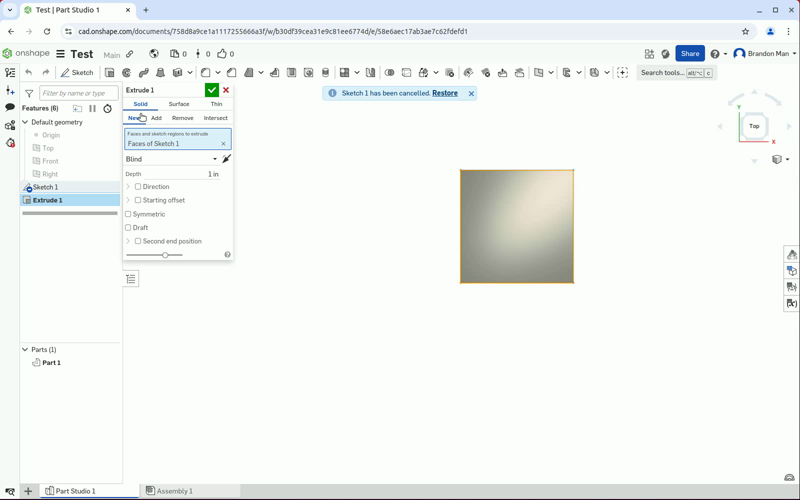
mouse_move(137, 120)
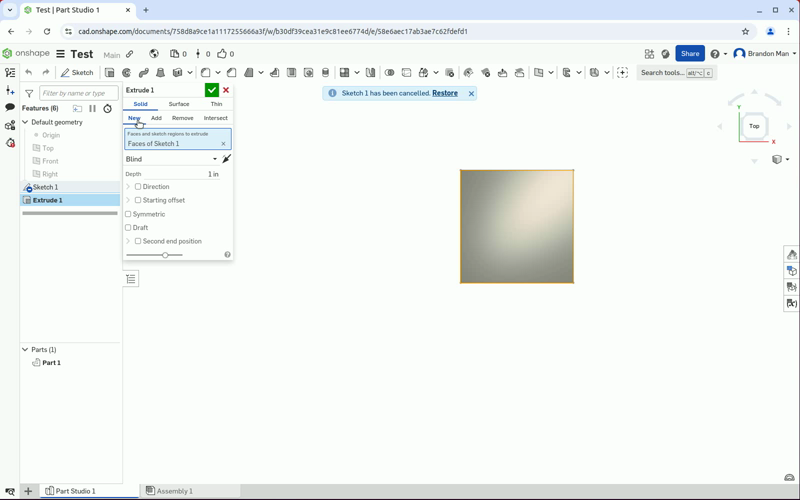
click(137, 120)
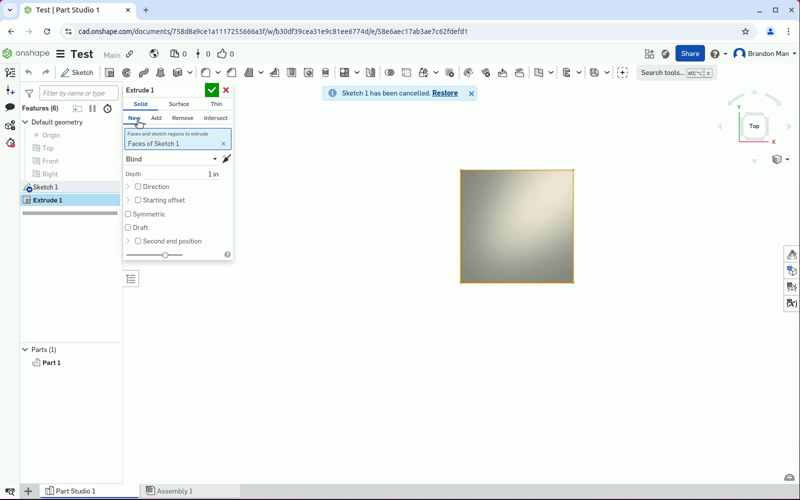
key(tab, 4)
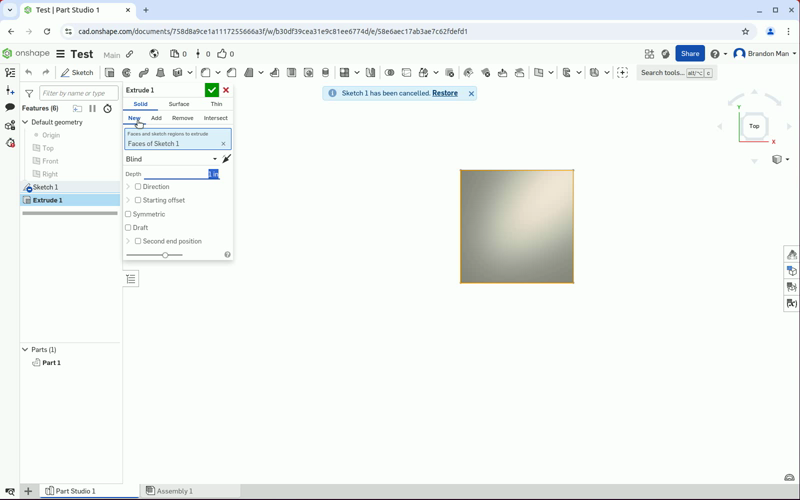
text(18.535)
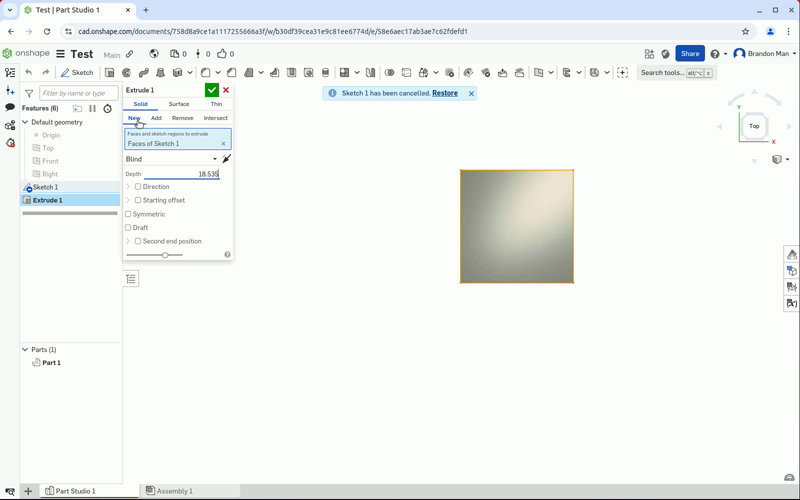
key(enter)
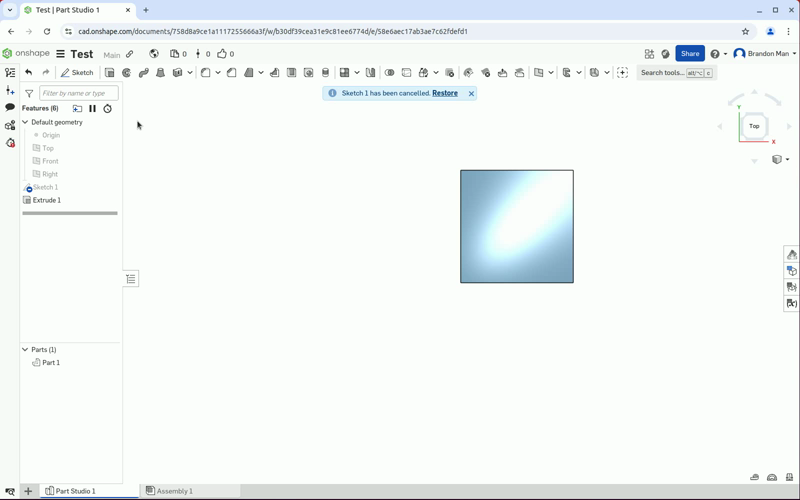
key(shift+h)
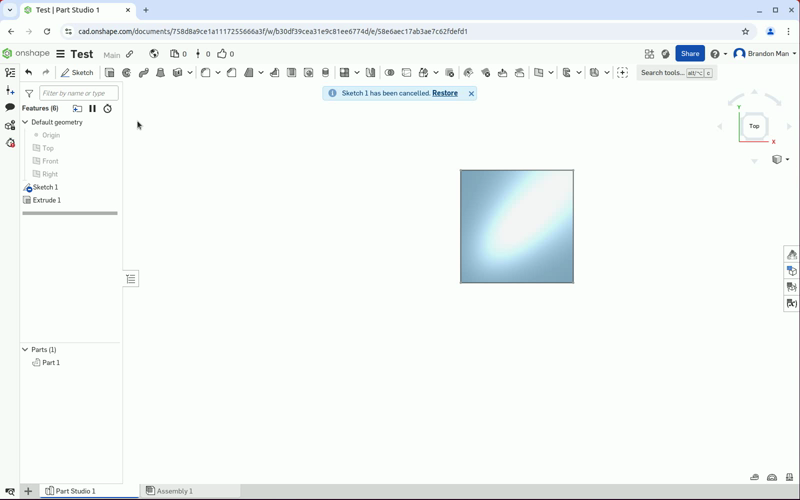
key(shift+h)
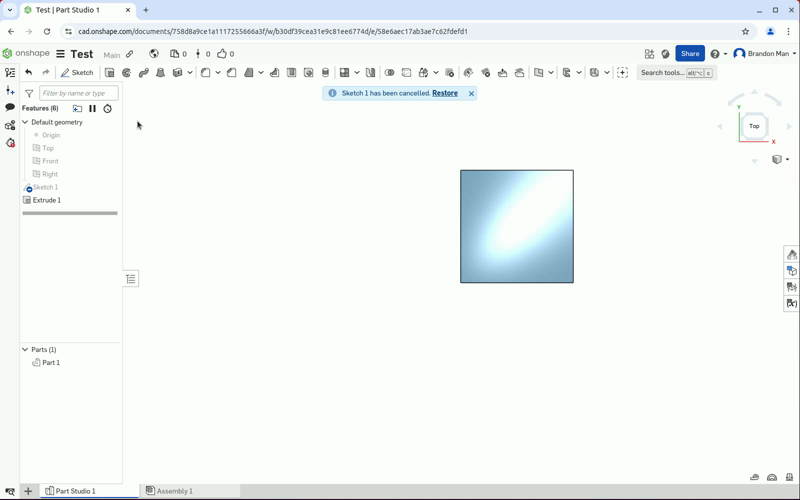
mouse_move(73, 189)
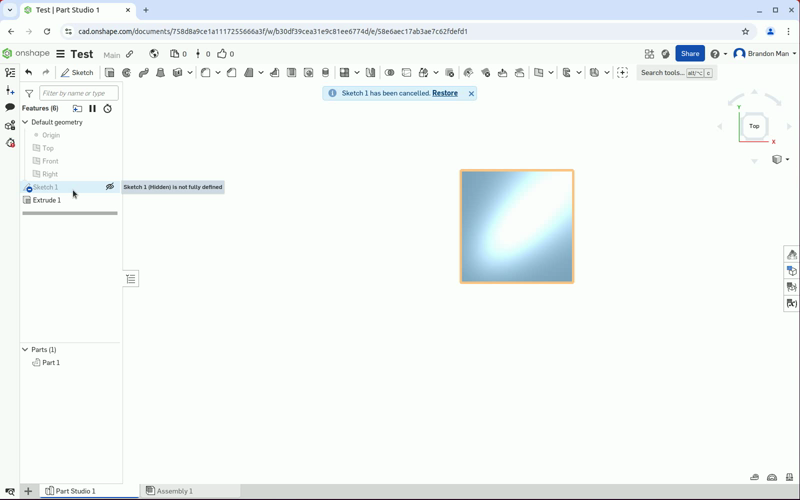
click(73, 189)
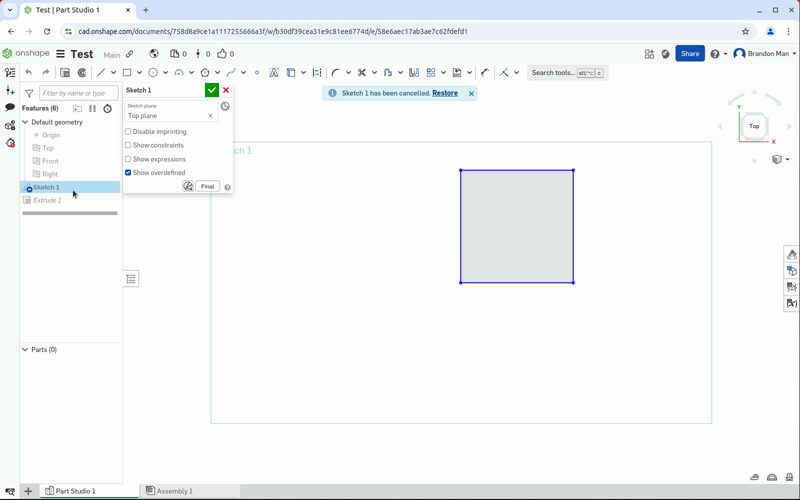
mouse_move(229, 92)
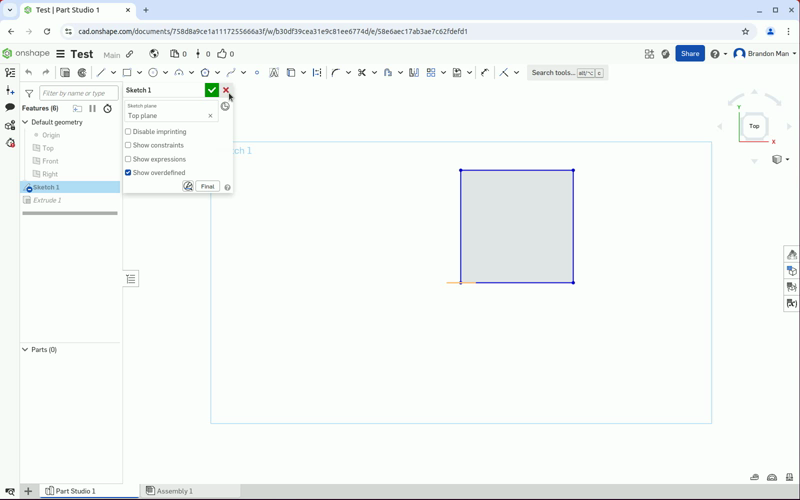
click(229, 92)
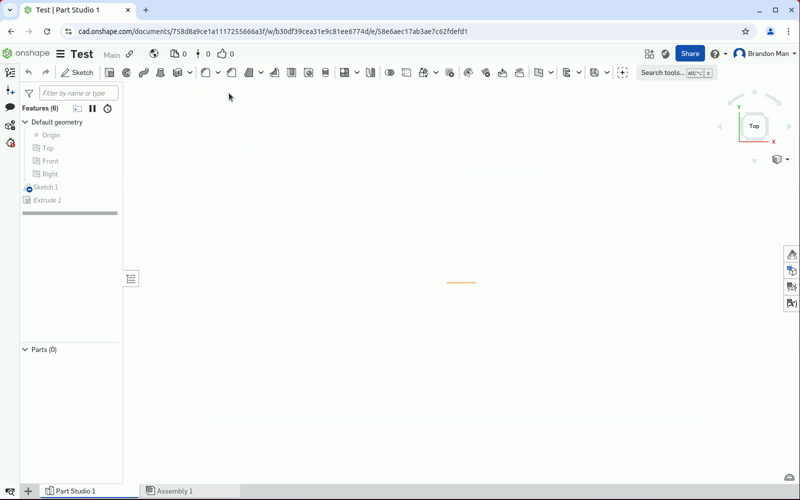
mouse_move(541, 75)
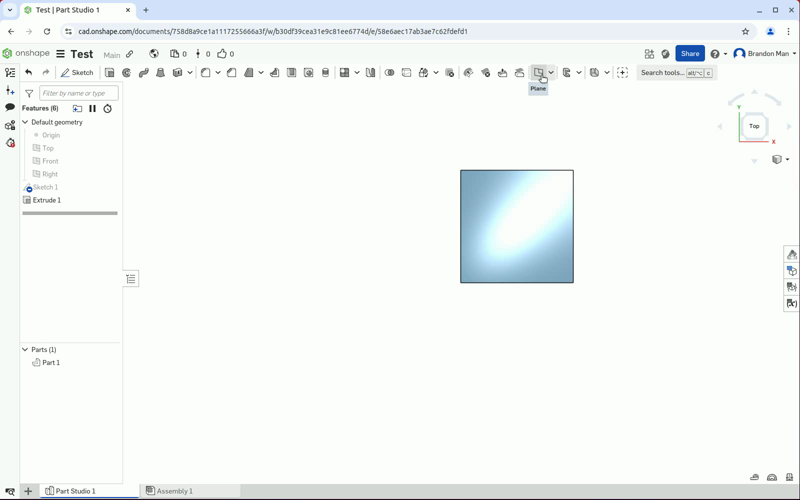
click(541, 75)
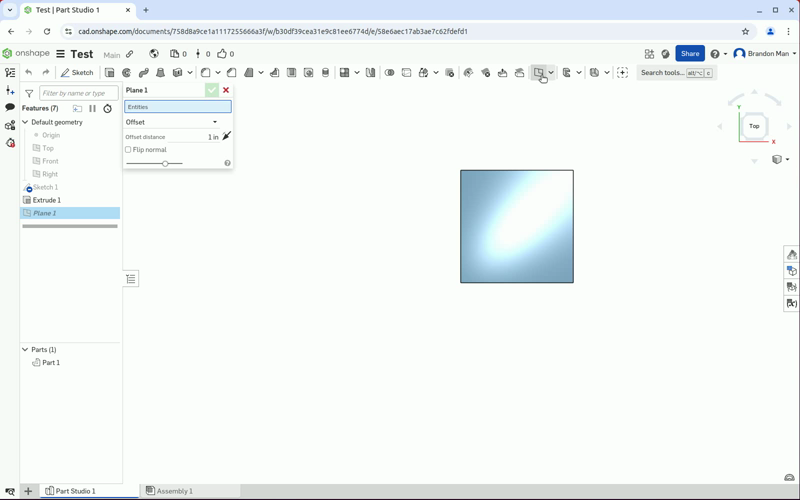
mouse_move(73, 150)
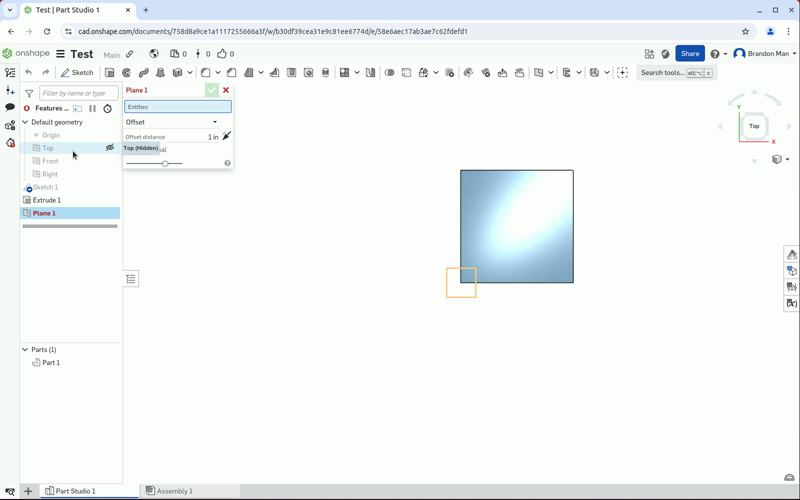
click(73, 150)
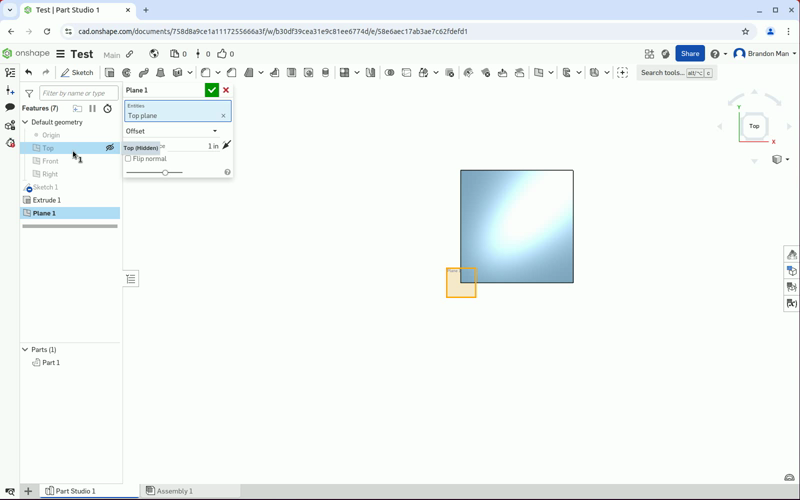
key(tab, 2)
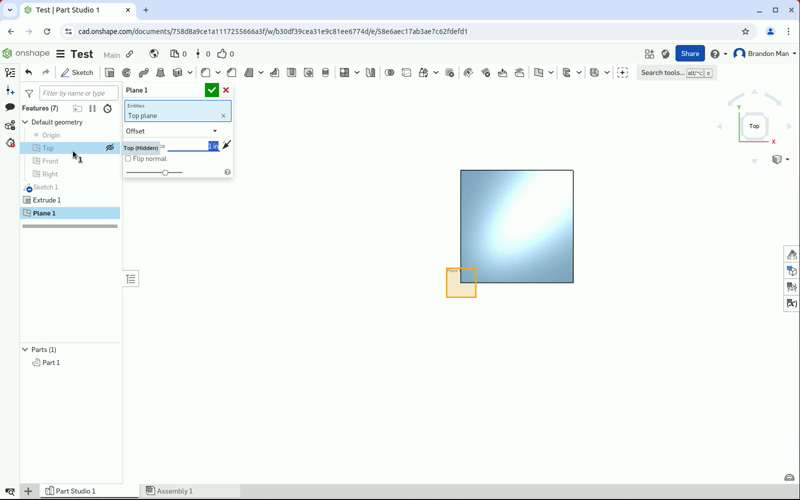
text(18.548)
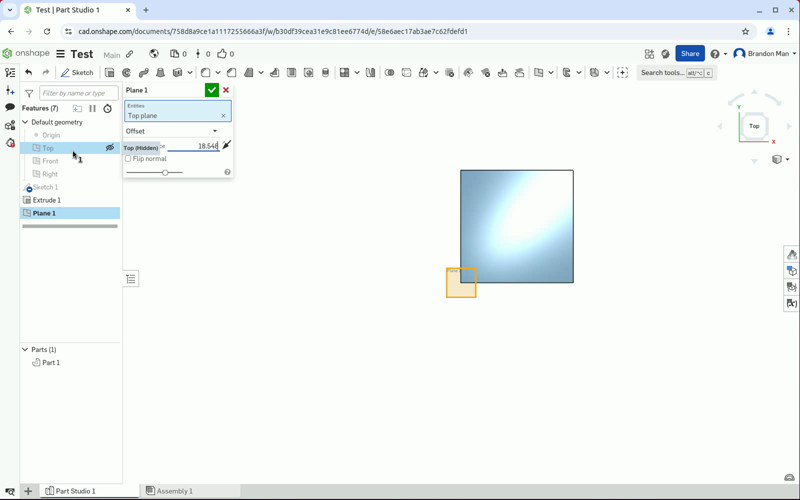
key(enter, 2)
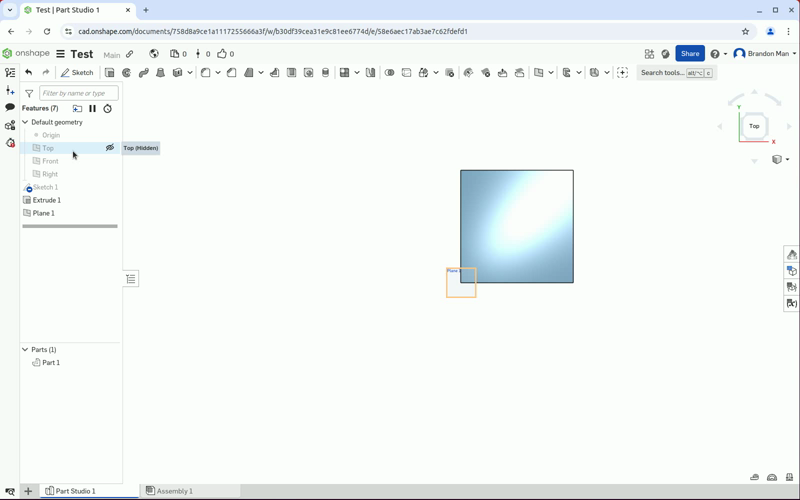
key(shift+s)
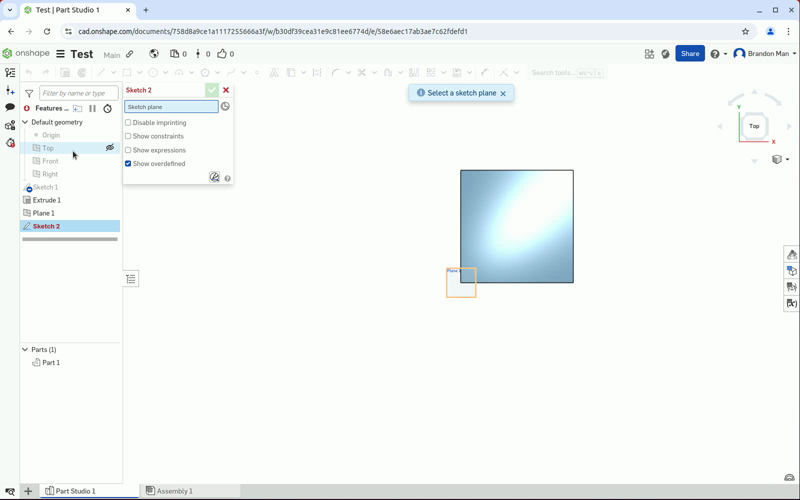
mouse_move(73, 215)
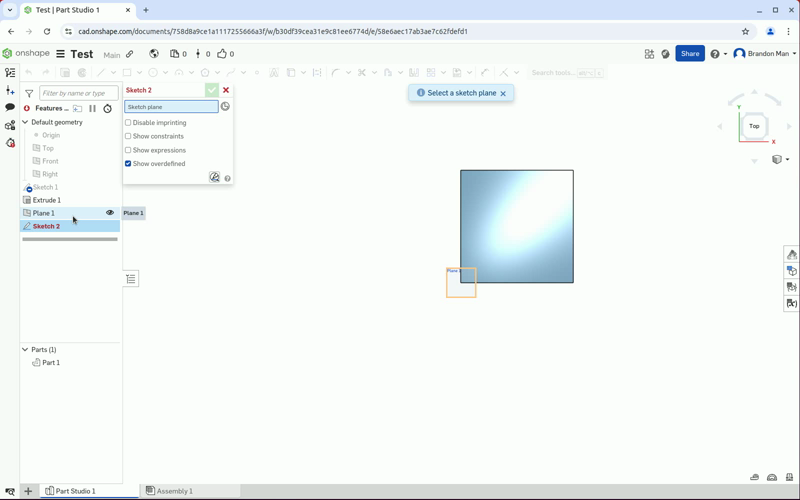
click(73, 215)
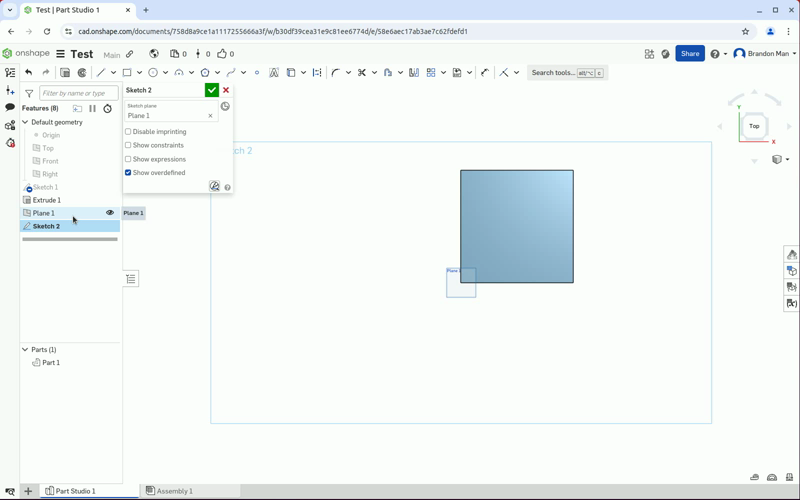
mouse_move(73, 352)
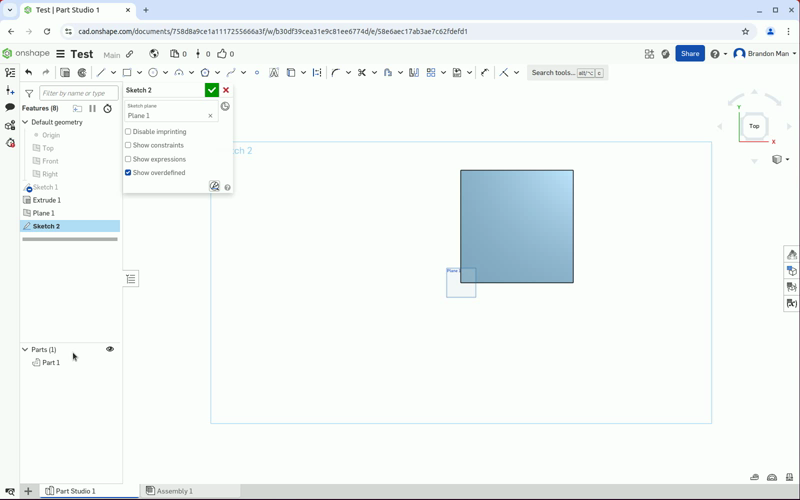
key(y)
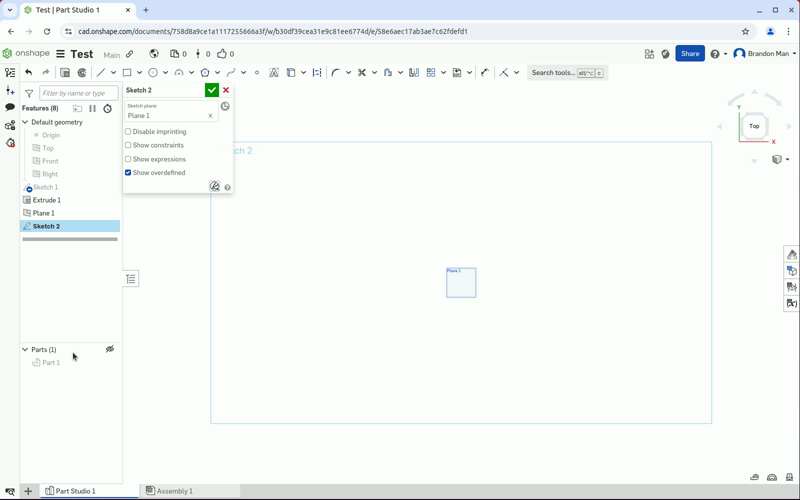
key(l)
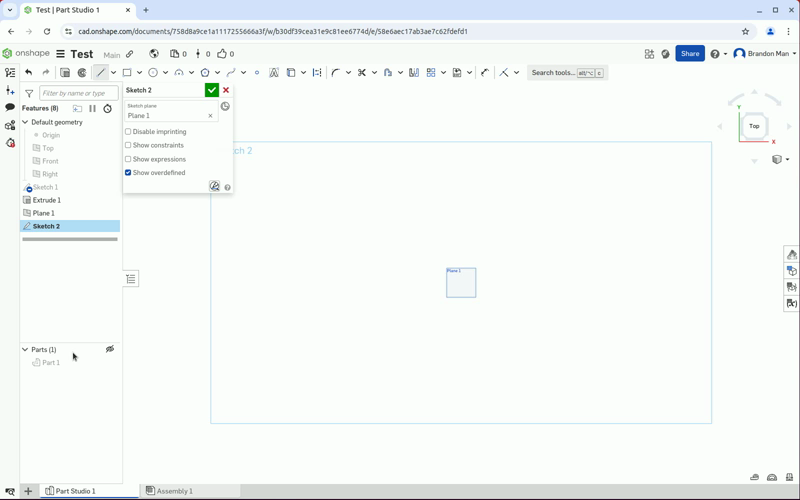
key_down(shift)
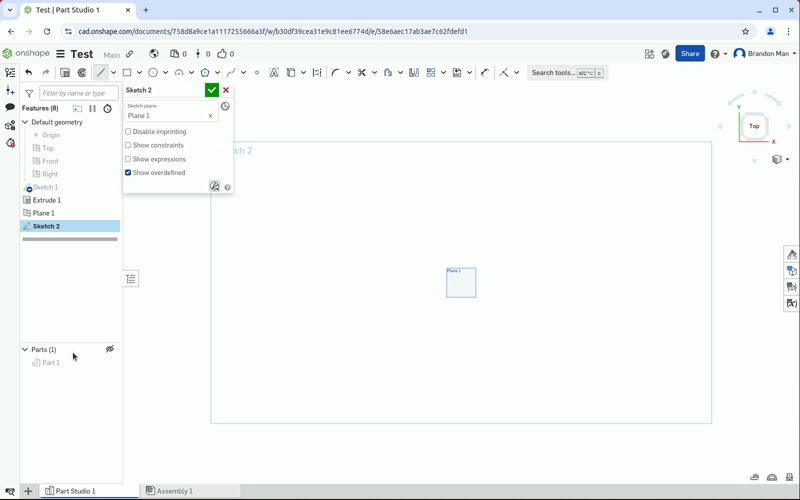
mouse_move(477, 282)
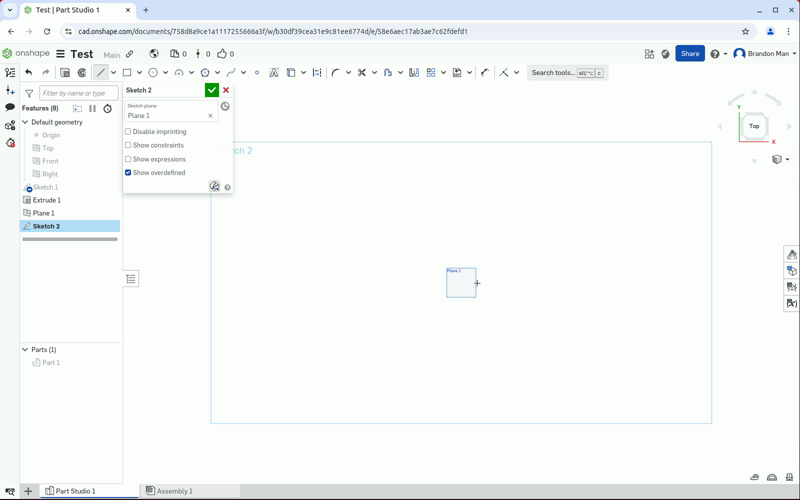
click(477, 282)
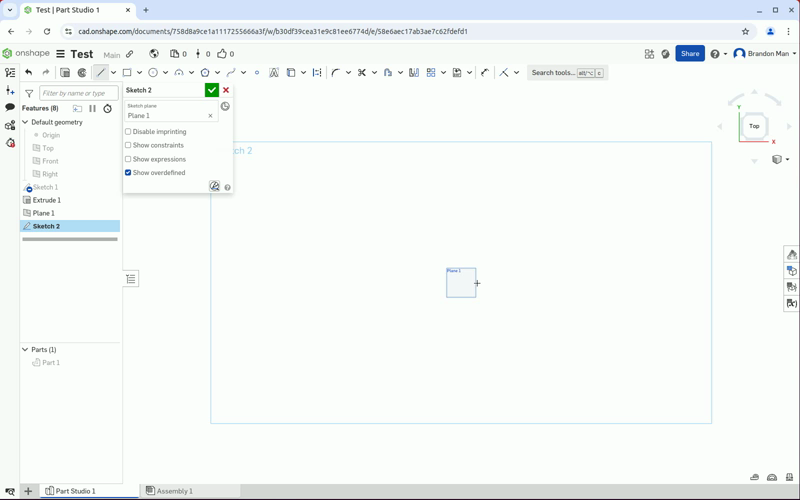
key_up(shift)
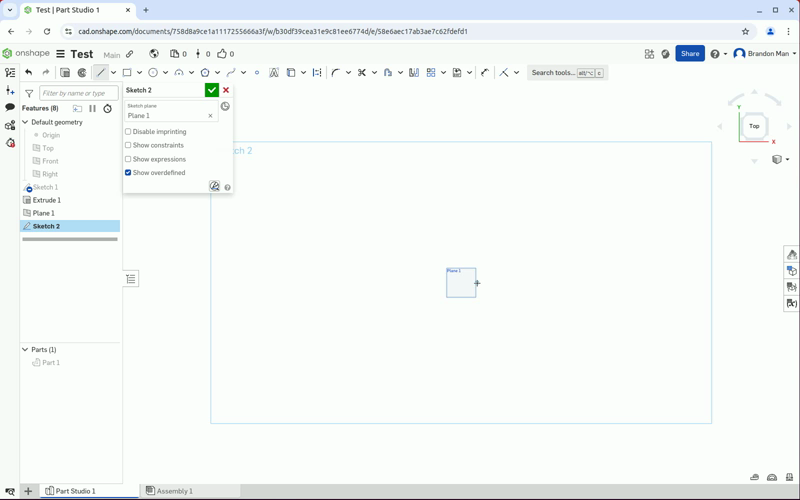
key_down(shift)
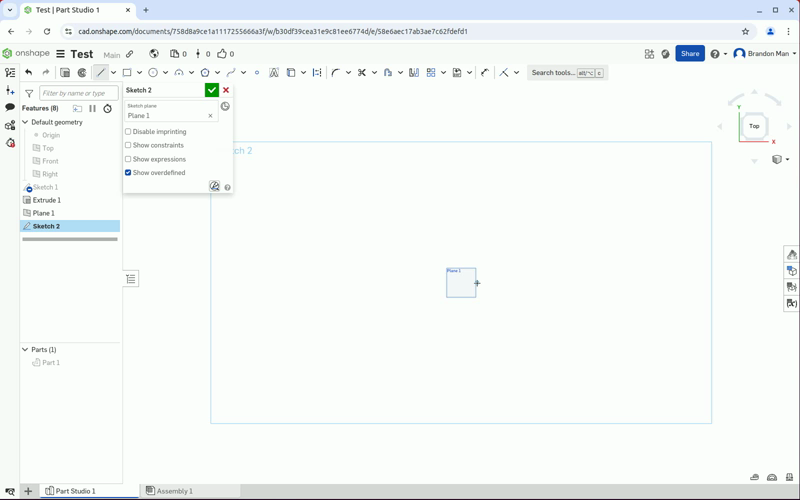
mouse_move(555, 282)
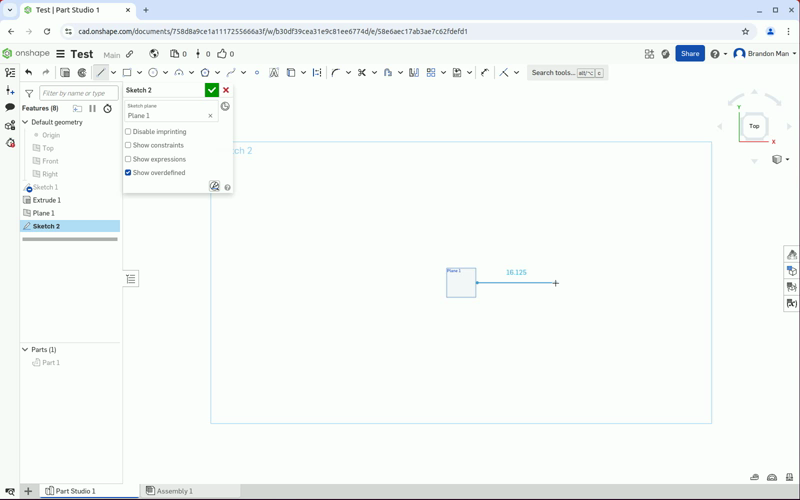
click(555, 282)
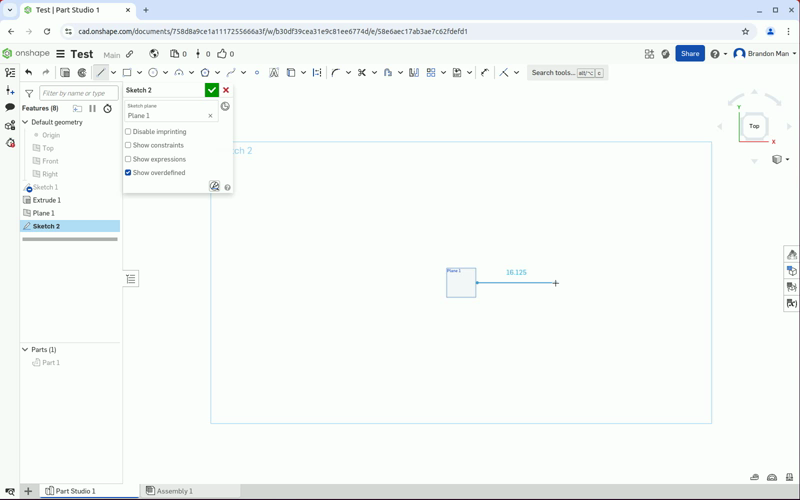
key_up(shift)
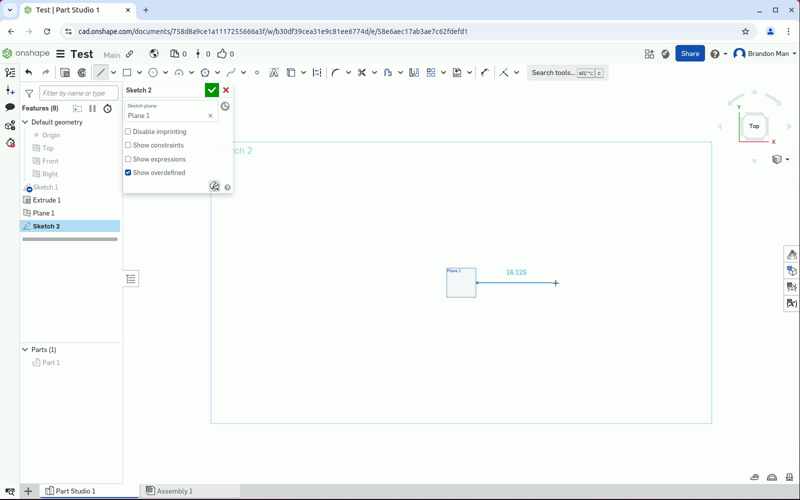
key_down(shift)
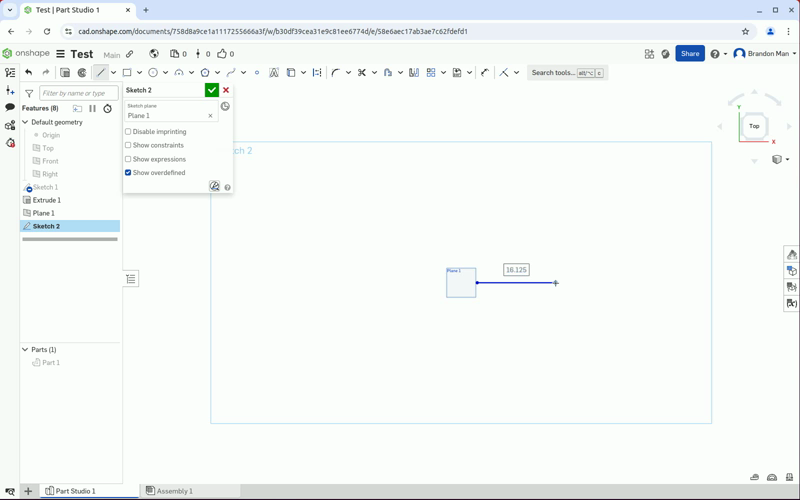
mouse_move(585, 282)
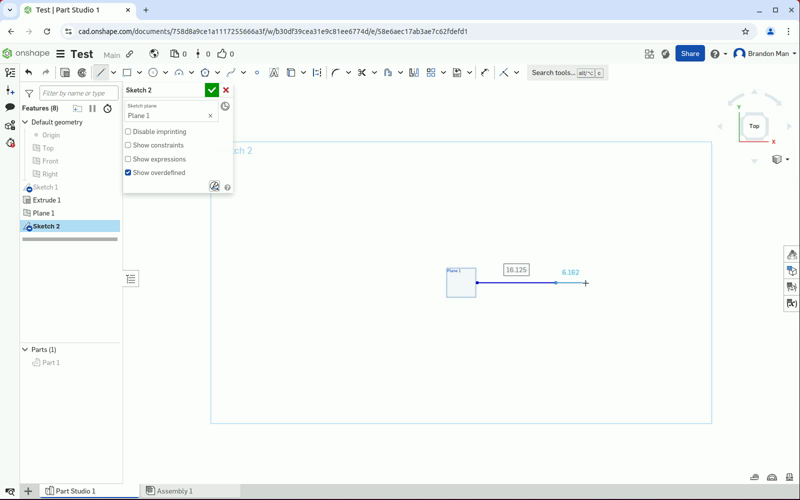
mouse_move(555, 249)
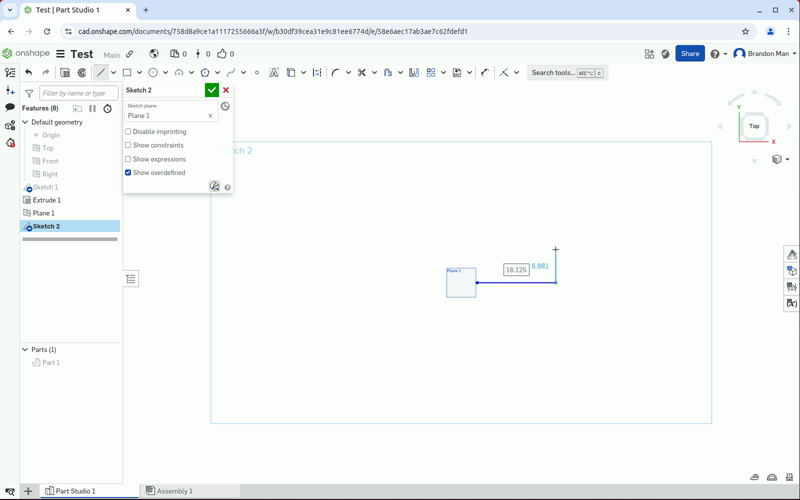
click(555, 249)
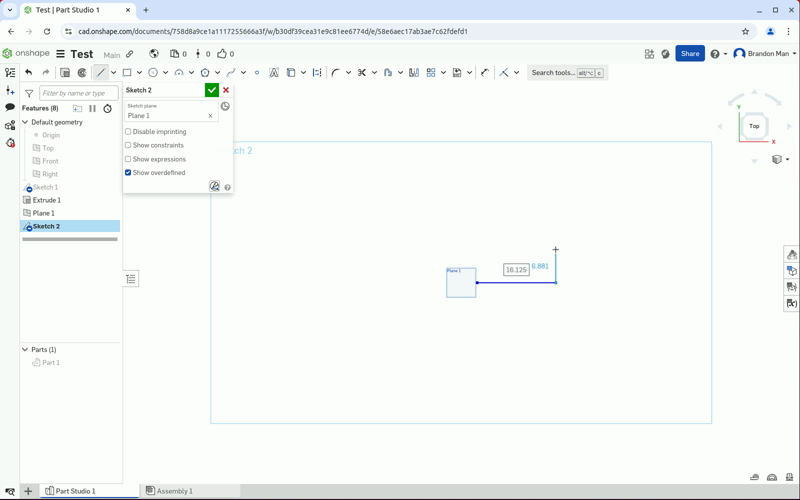
key_up(shift)
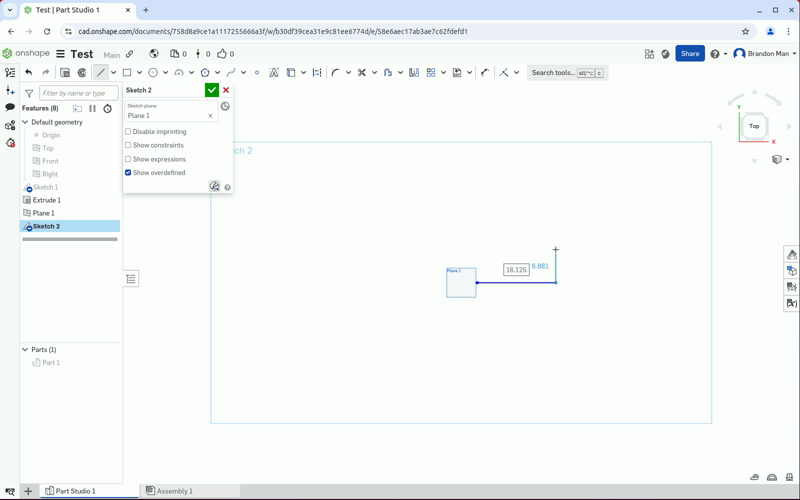
key(esc)
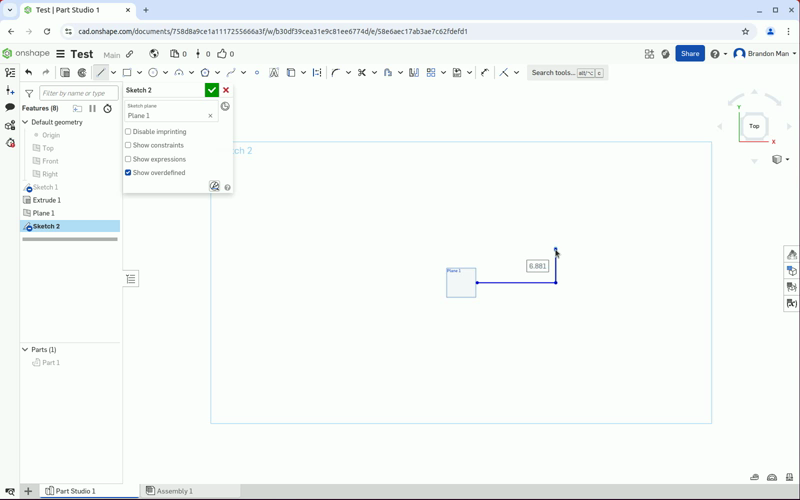
key(a)
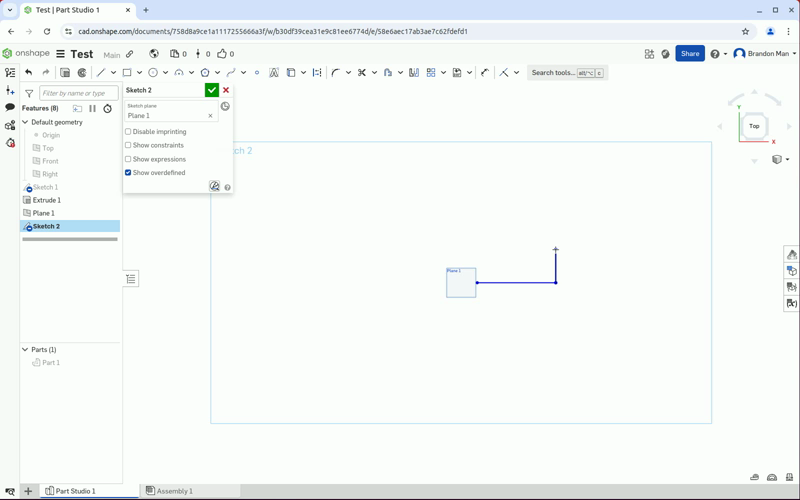
mouse_move(555, 249)
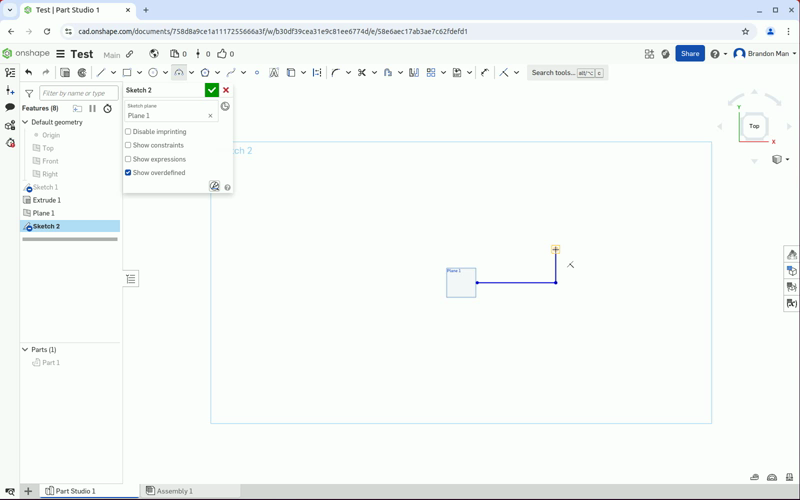
click(555, 249)
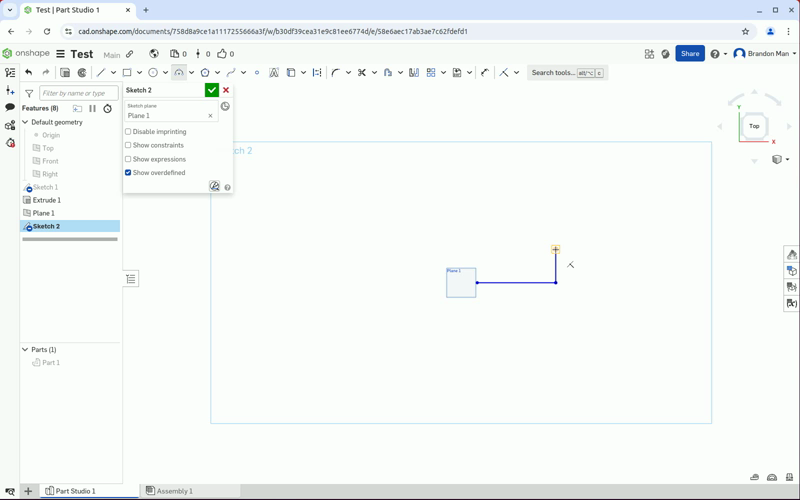
key_down(shift)
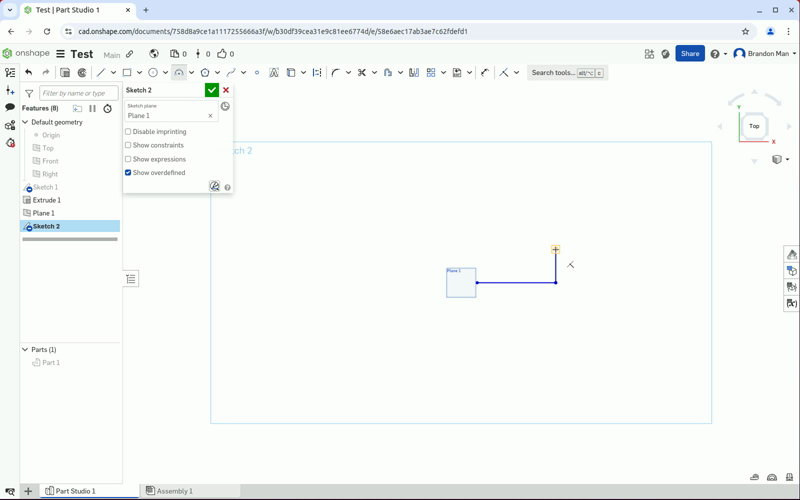
mouse_move(477, 249)
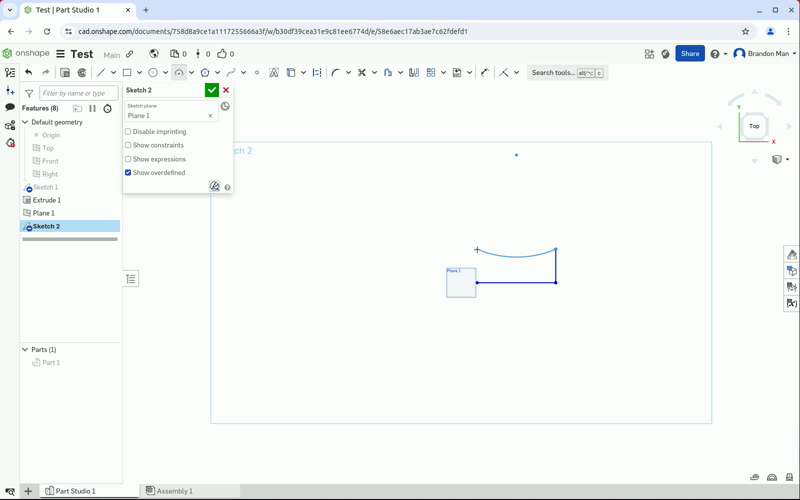
click(477, 249)
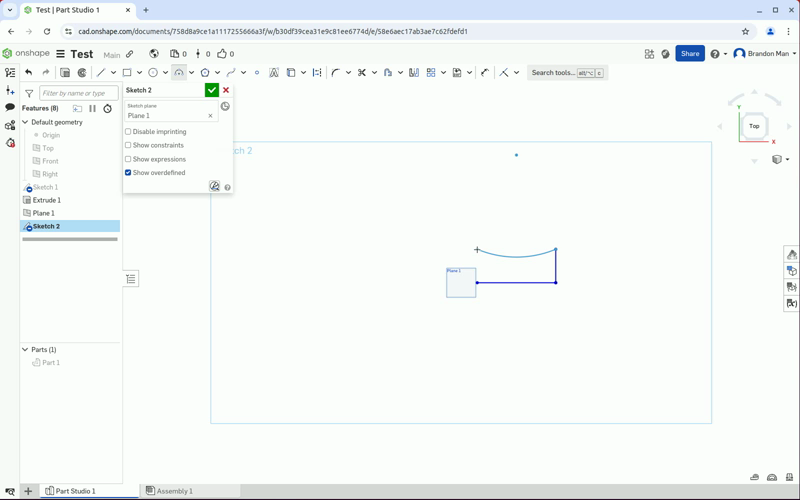
mouse_move(516, 209)
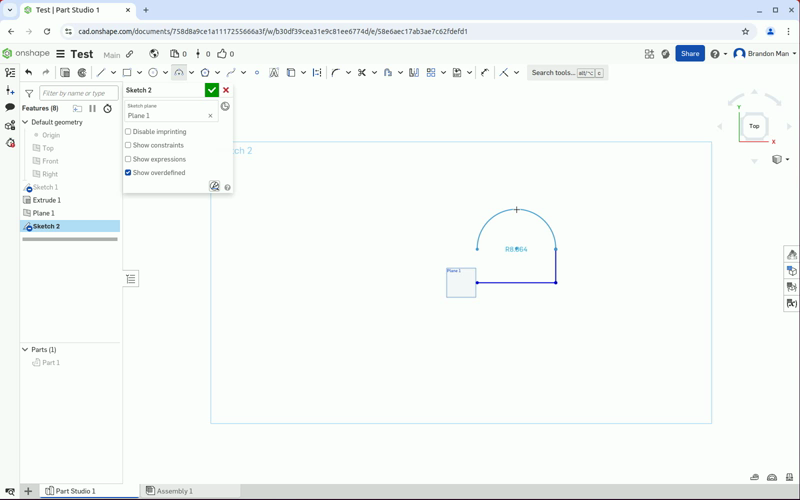
click(516, 209)
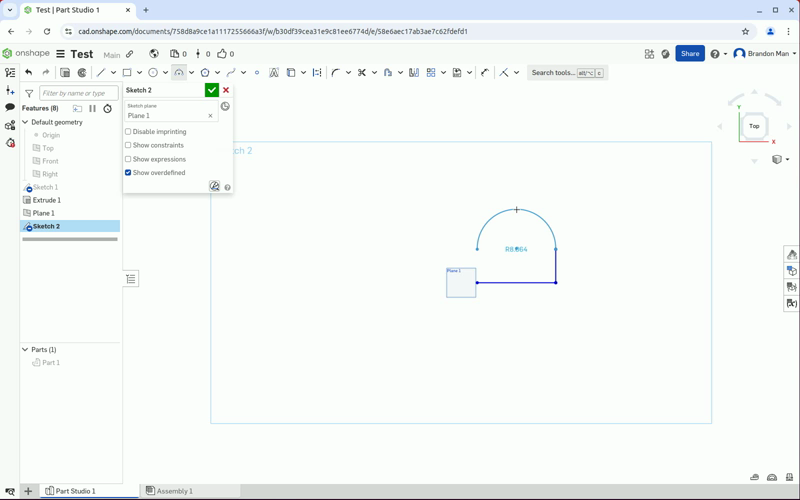
key_up(shift)
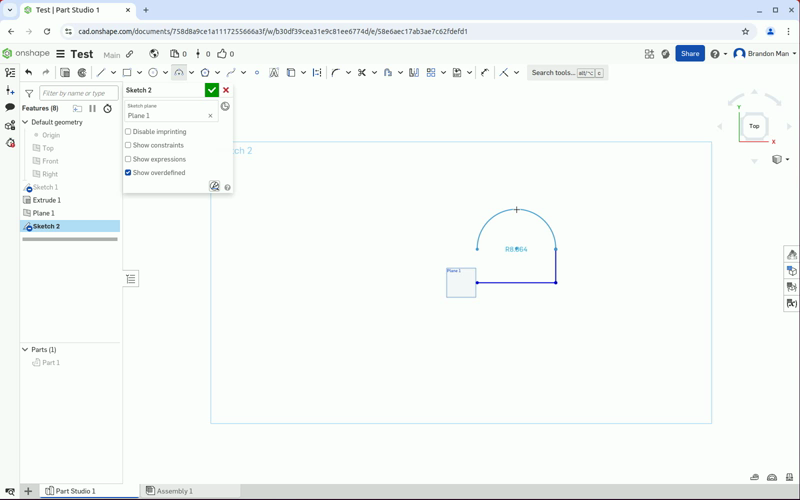
key(esc)
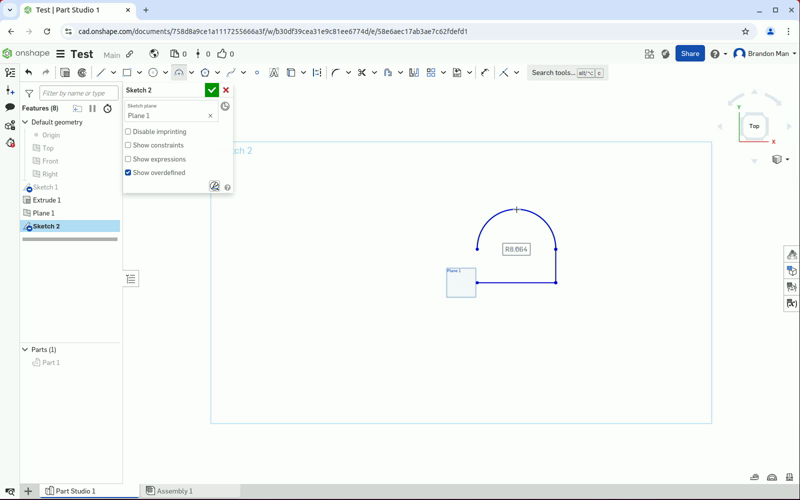
key(l)
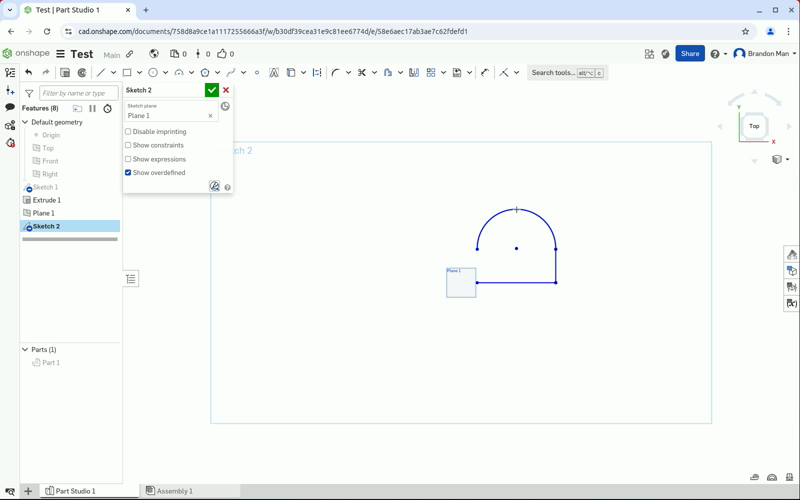
mouse_move(477, 249)
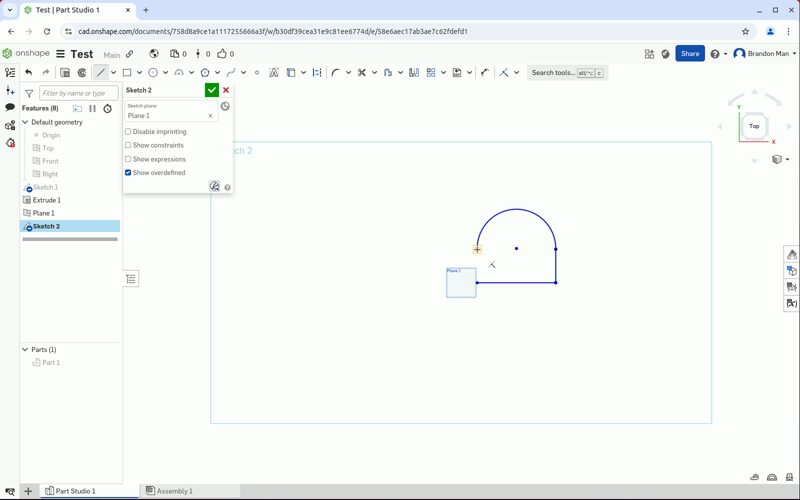
click(477, 249)
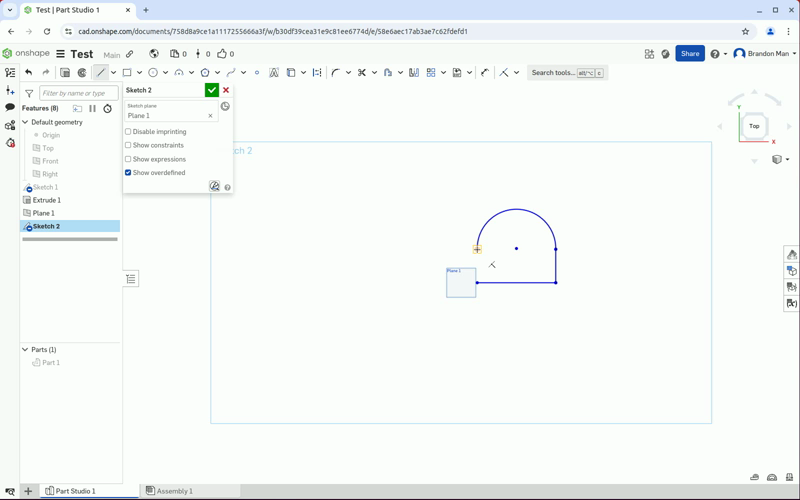
mouse_move(507, 249)
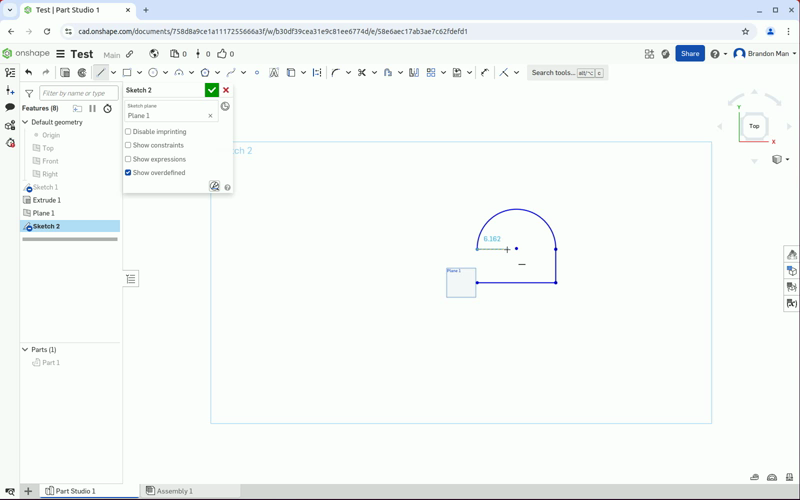
key_down(shift)
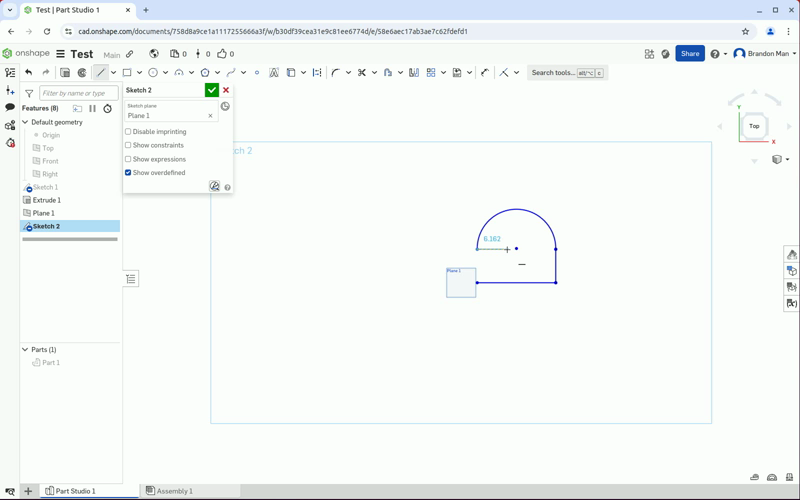
mouse_move(477, 282)
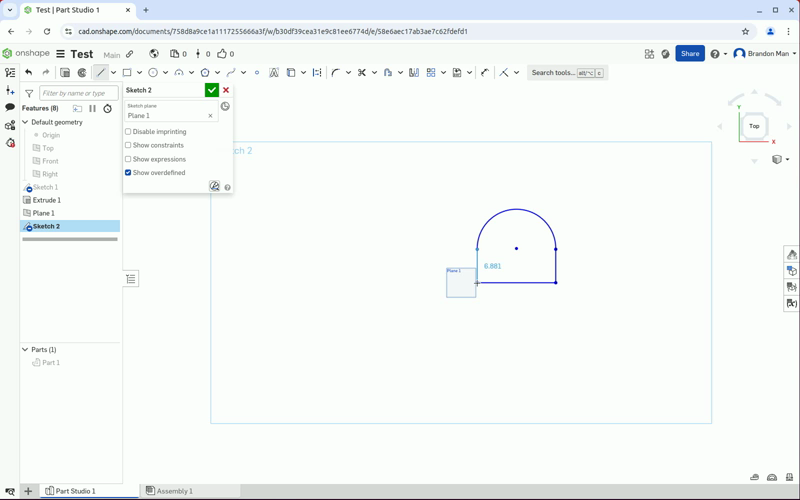
key_up(shift)
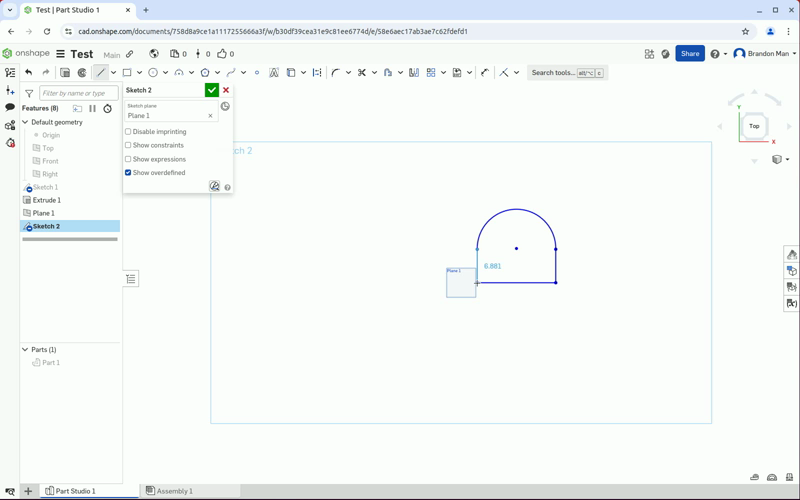
click(477, 282)
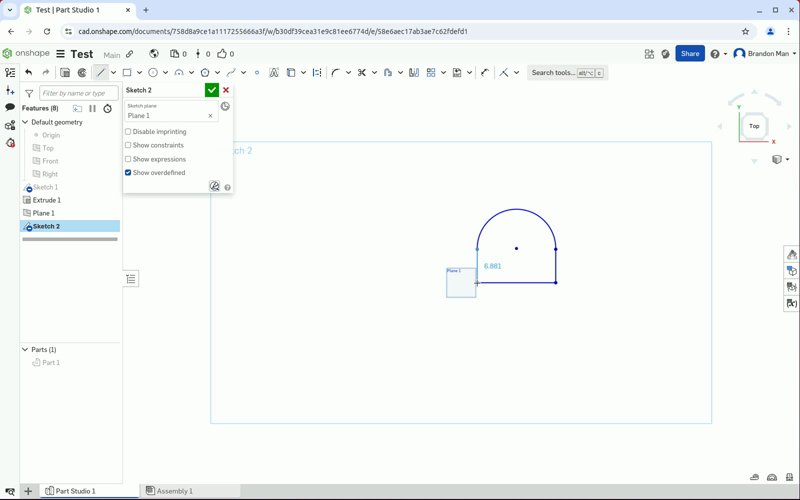
key(esc)
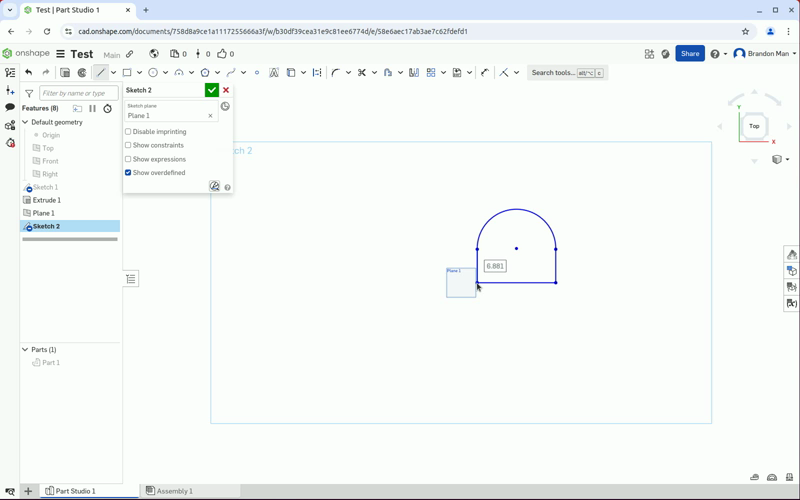
mouse_move(546, 249)
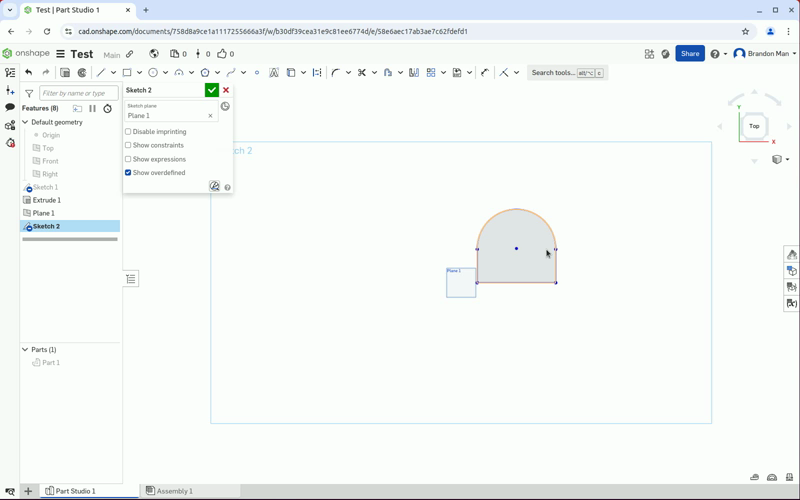
click(546, 249)
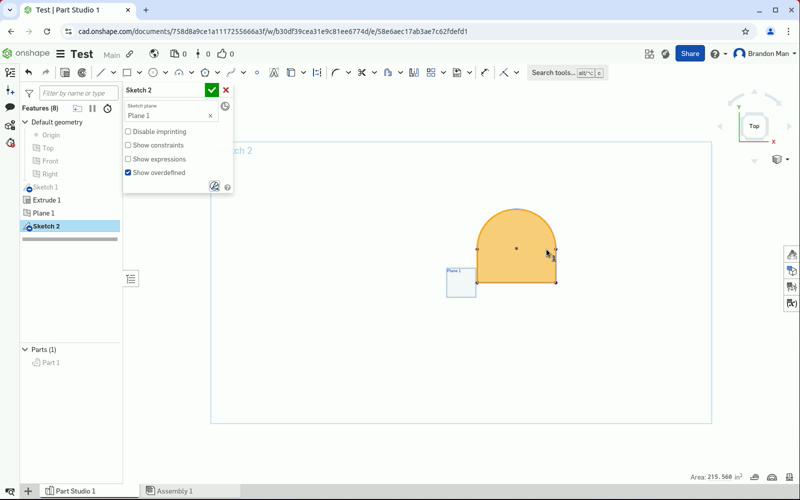
mouse_move(73, 352)
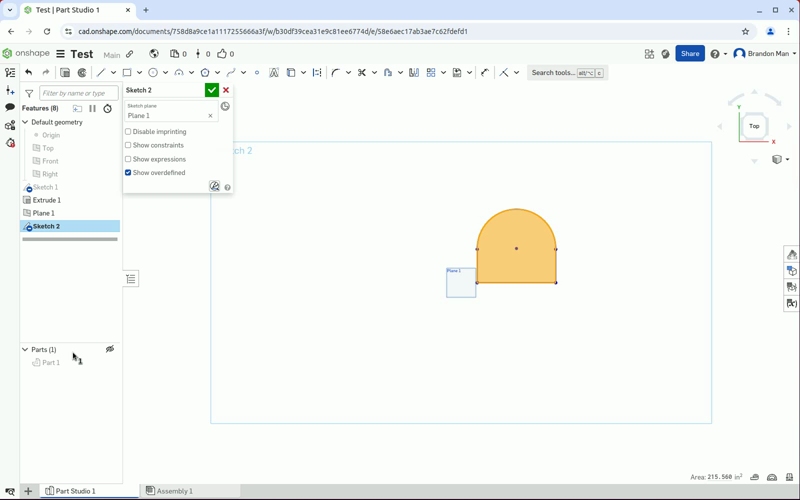
key(shift+y)
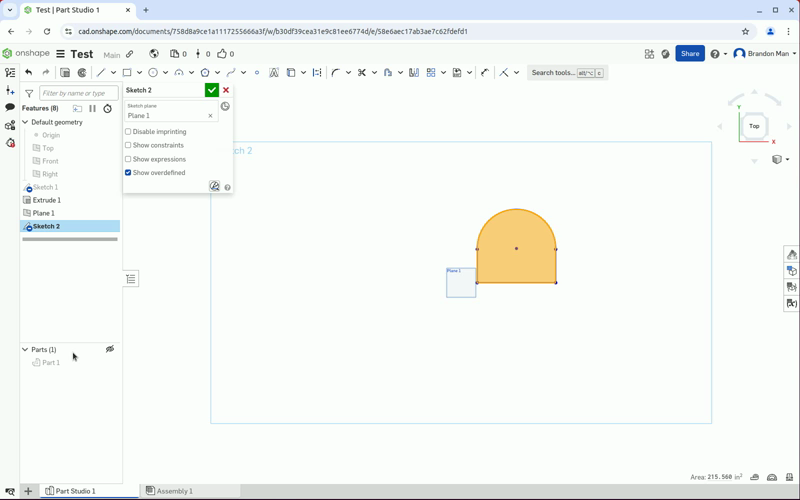
key(shift+e)
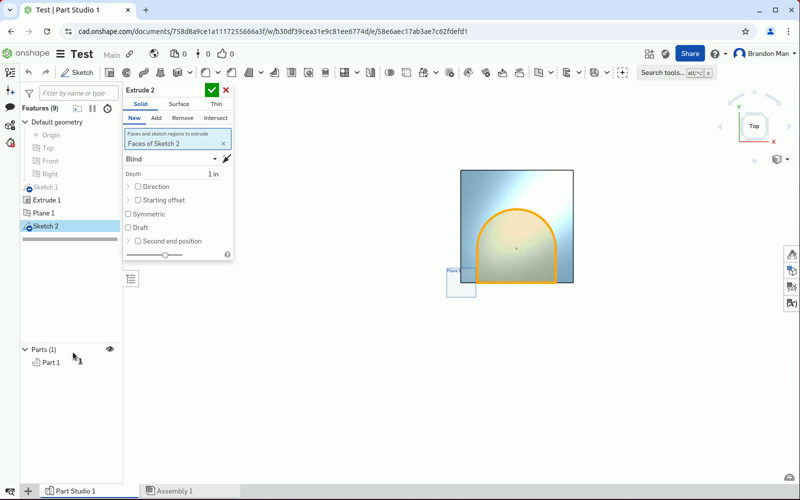
mouse_move(143, 106)
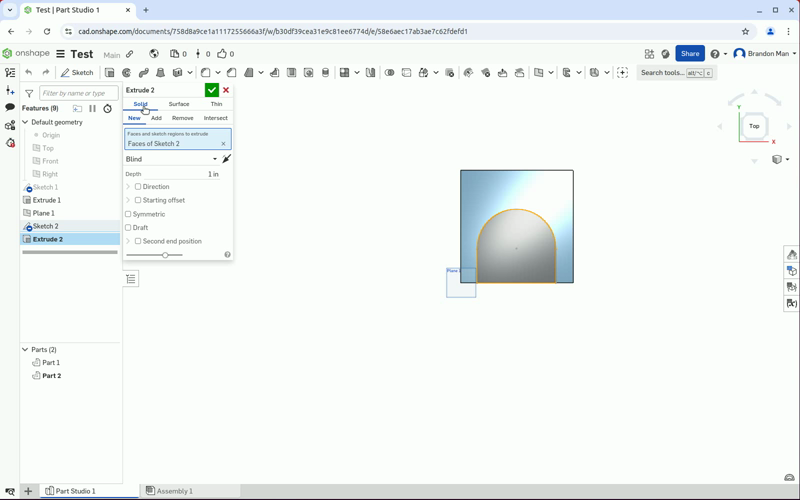
click(143, 106)
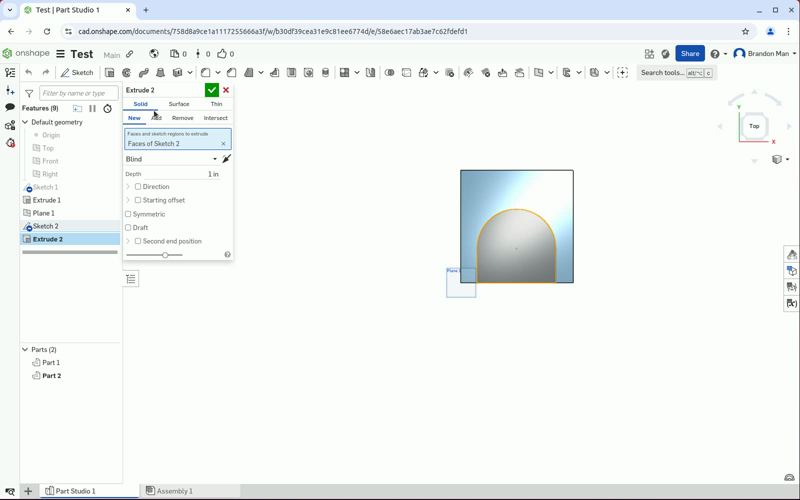
mouse_move(186, 120)
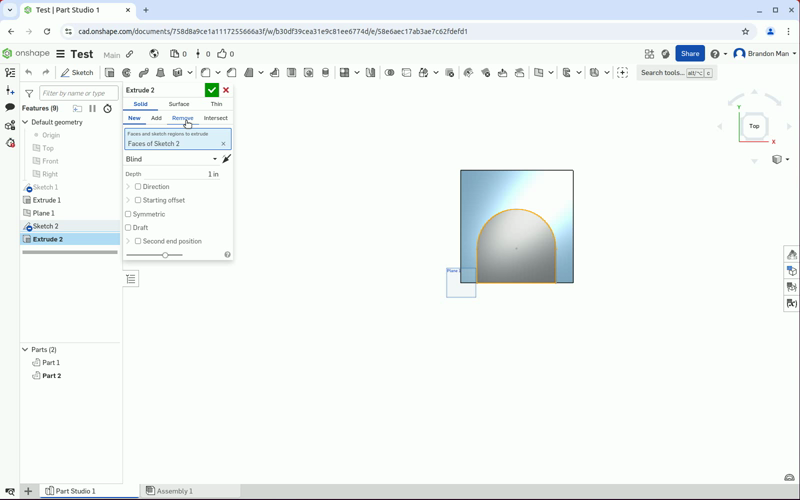
click(186, 120)
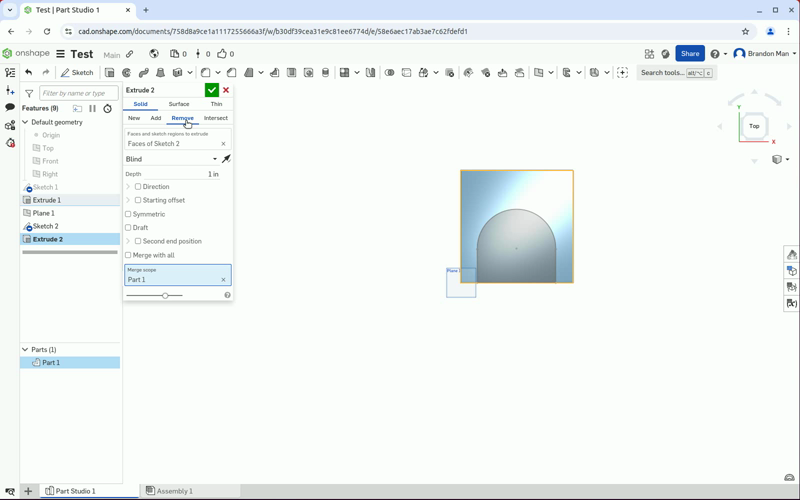
key(tab, 4)
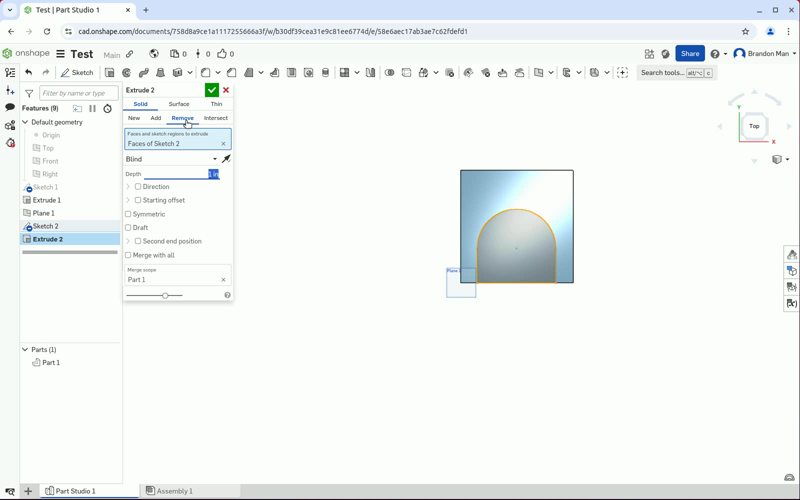
text(9.147)
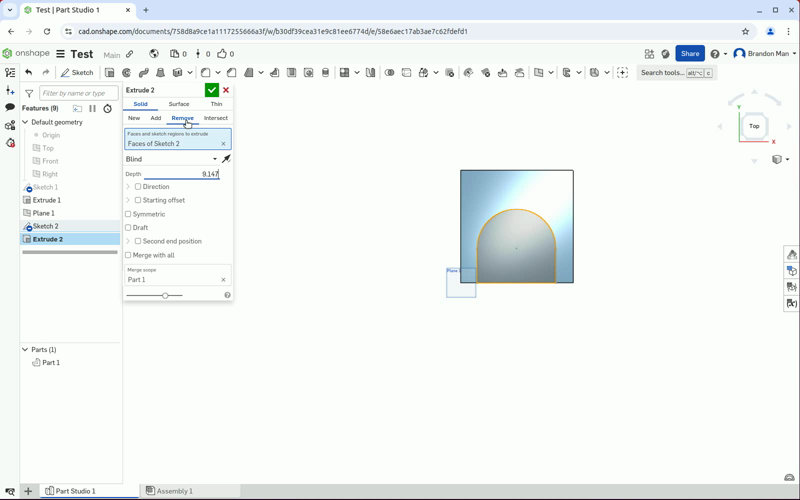
key(tab, 6)
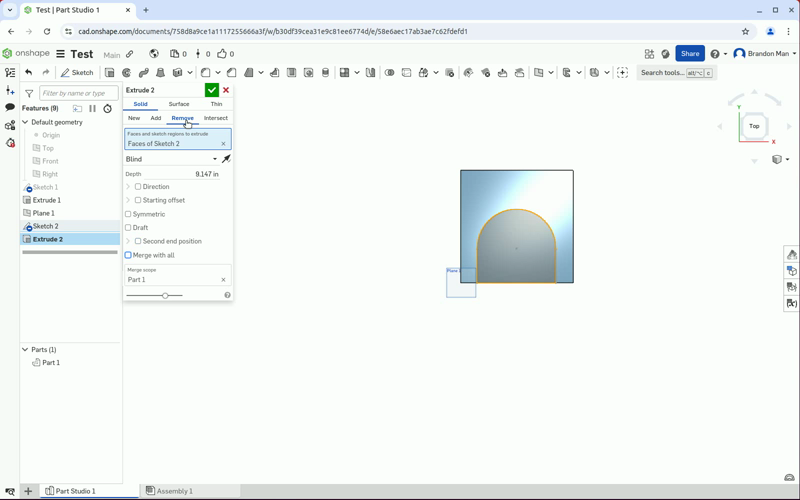
key(space)
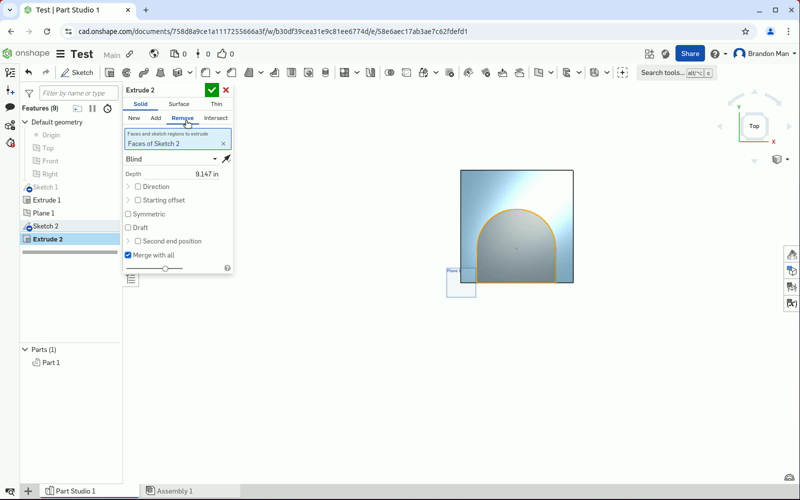
key(enter)
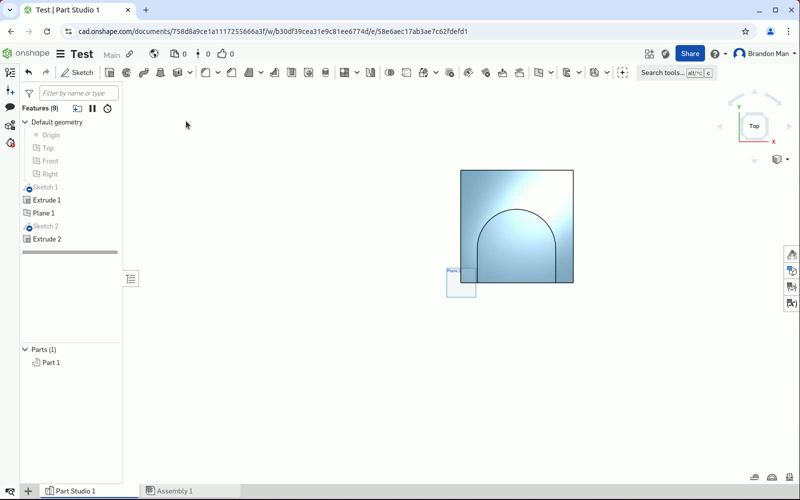
key(shift+h)
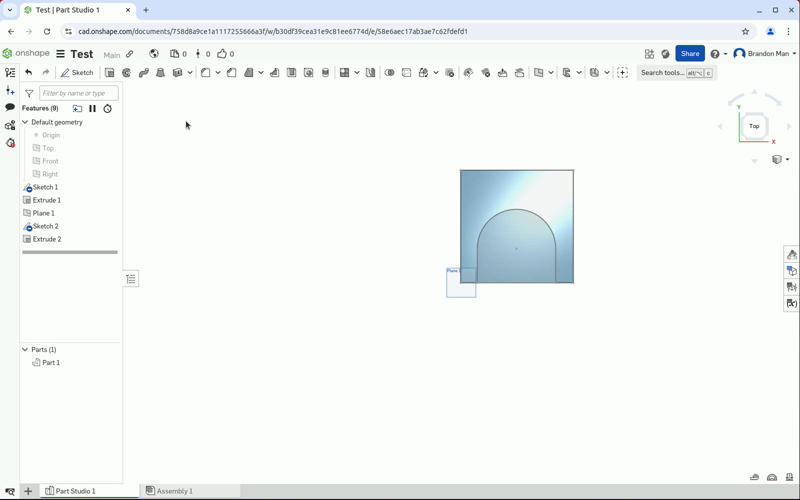
key(shift+h)
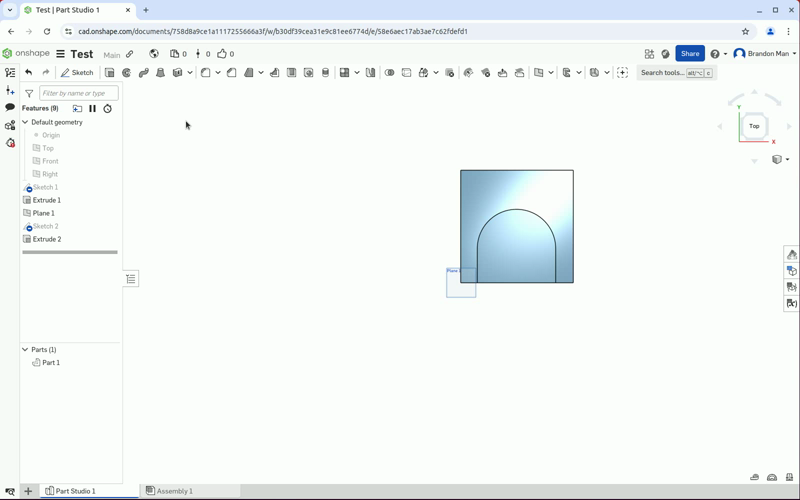
mouse_move(73, 189)
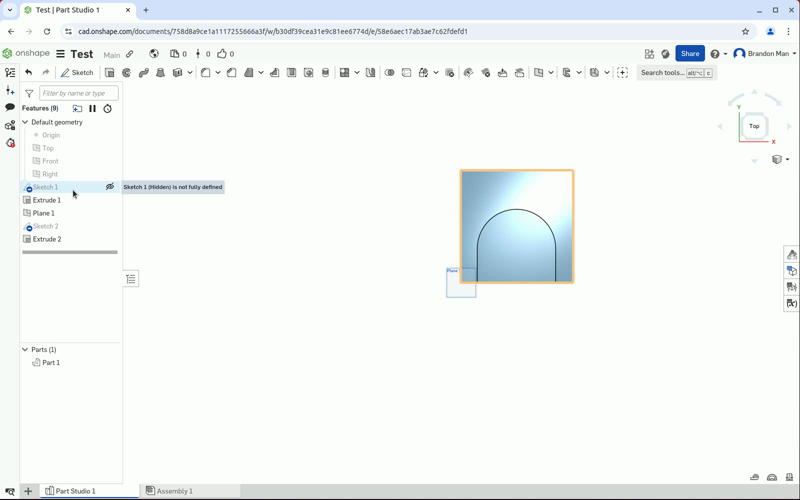
click(73, 189)
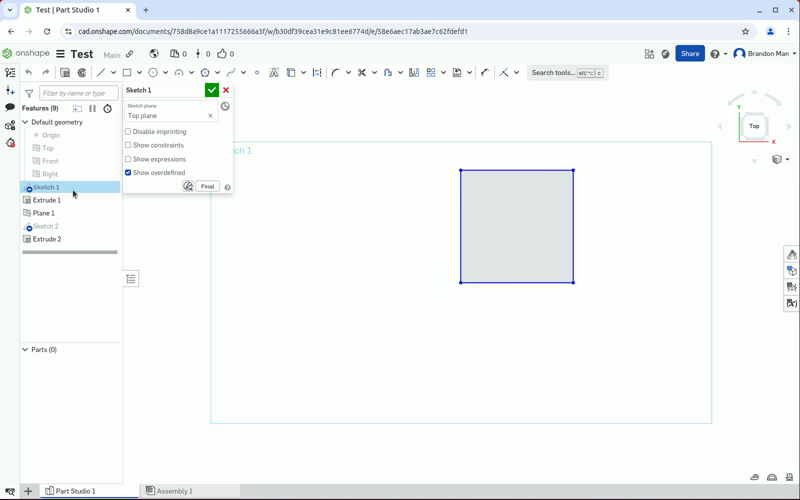
mouse_move(229, 92)
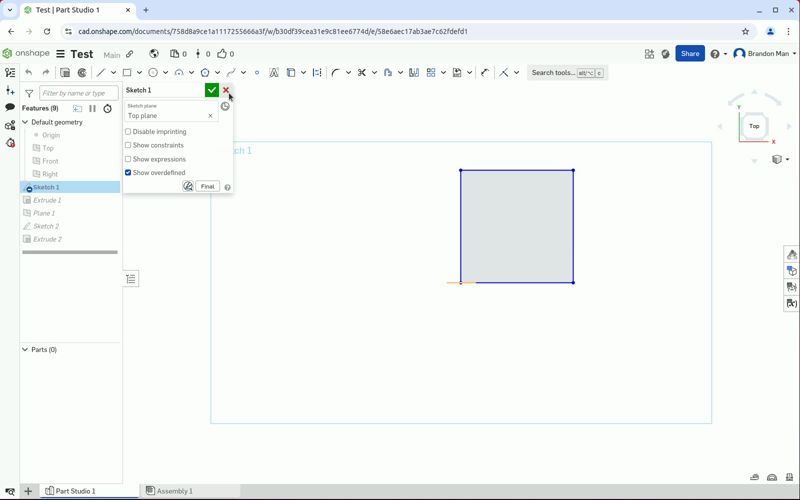
click(229, 92)
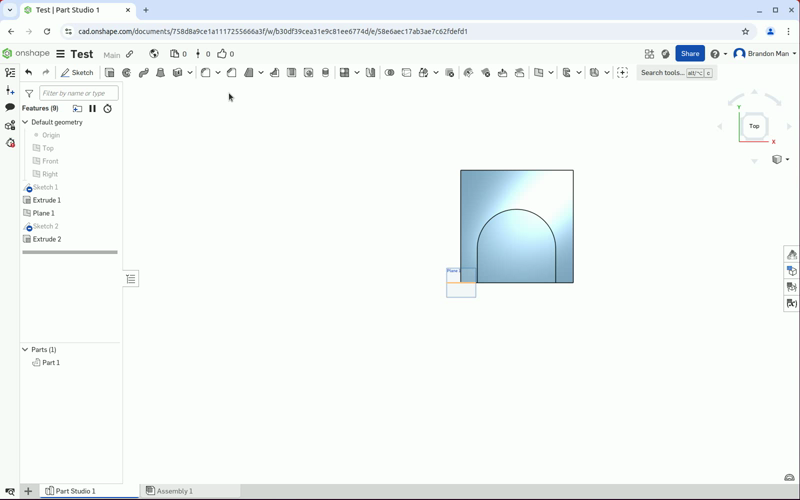
mouse_move(541, 75)
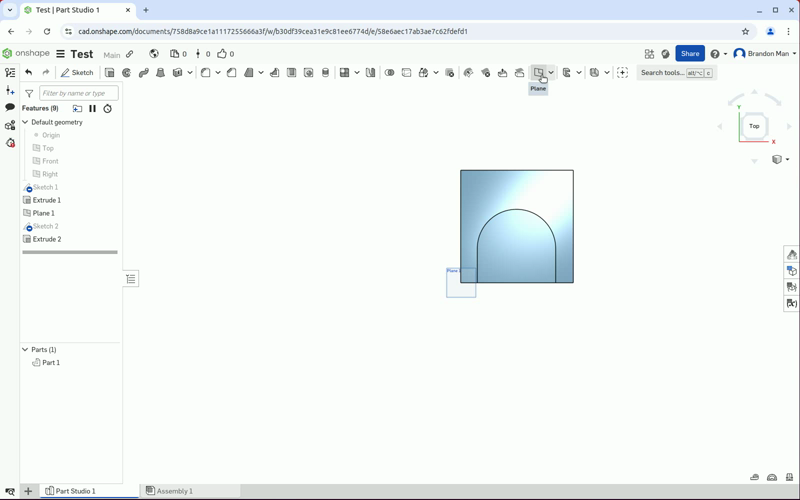
click(541, 75)
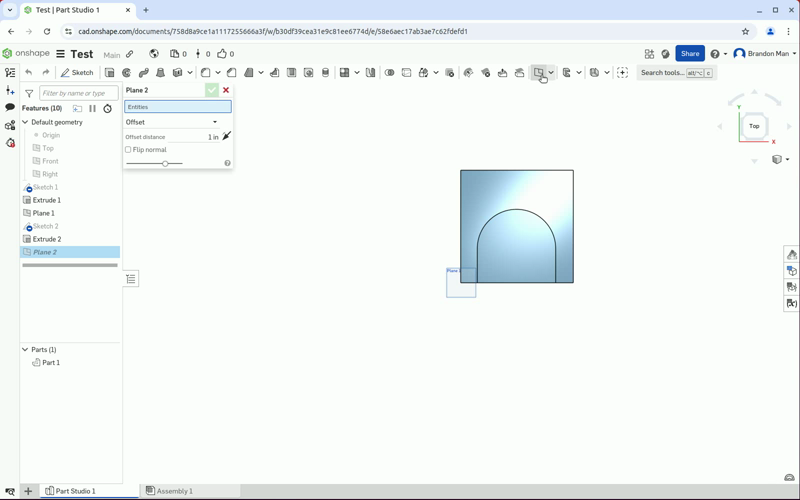
mouse_move(73, 150)
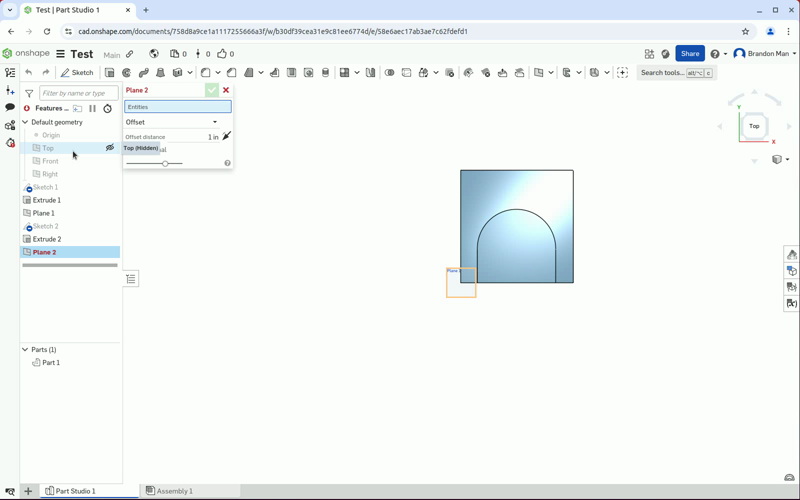
click(73, 150)
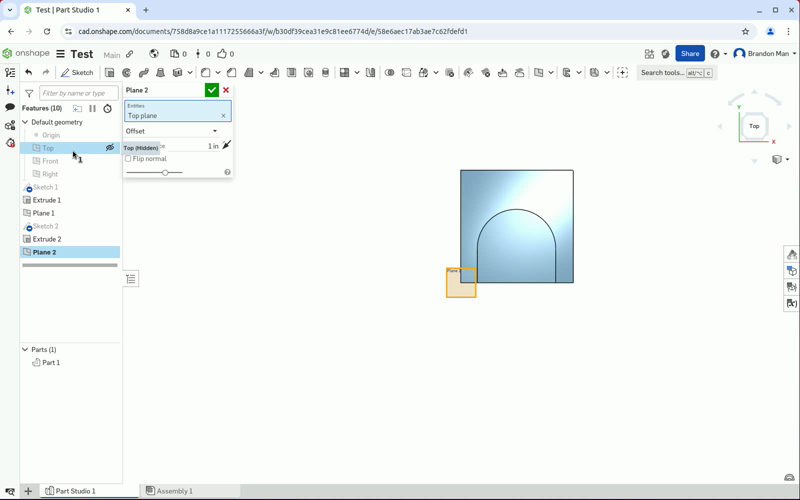
key(tab, 2)
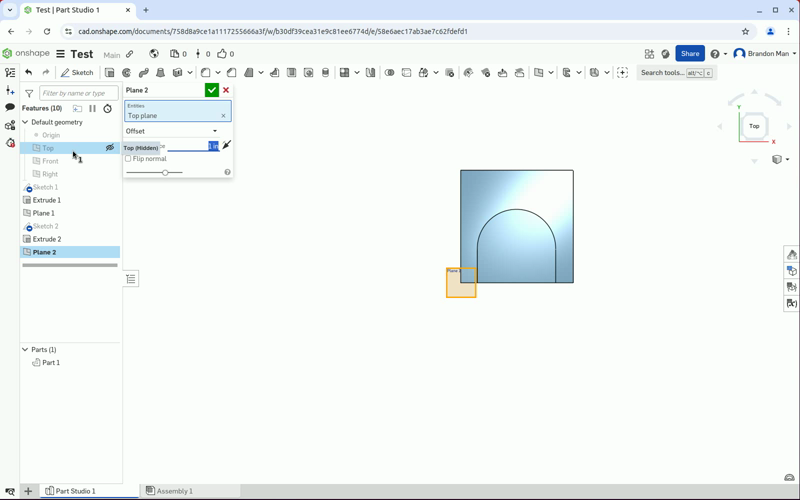
text(9.151)
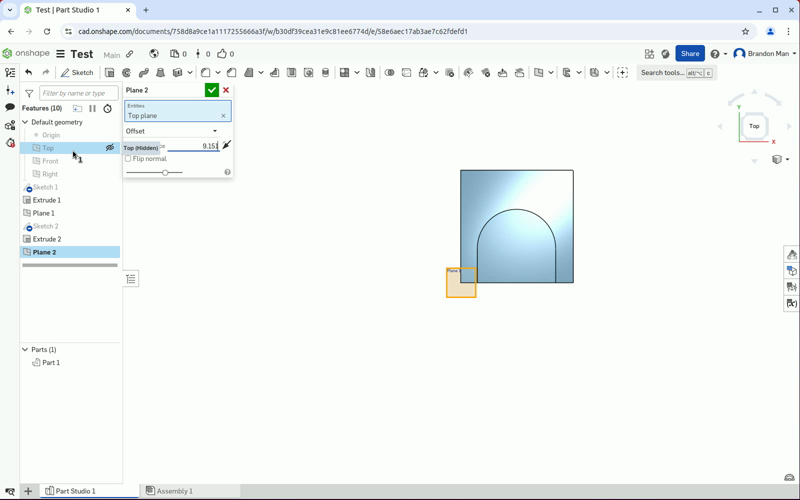
key(enter, 2)
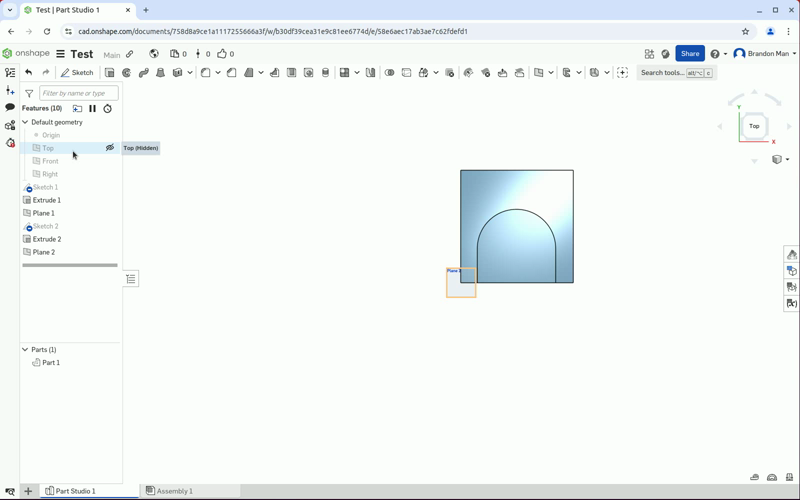
key(shift+s)
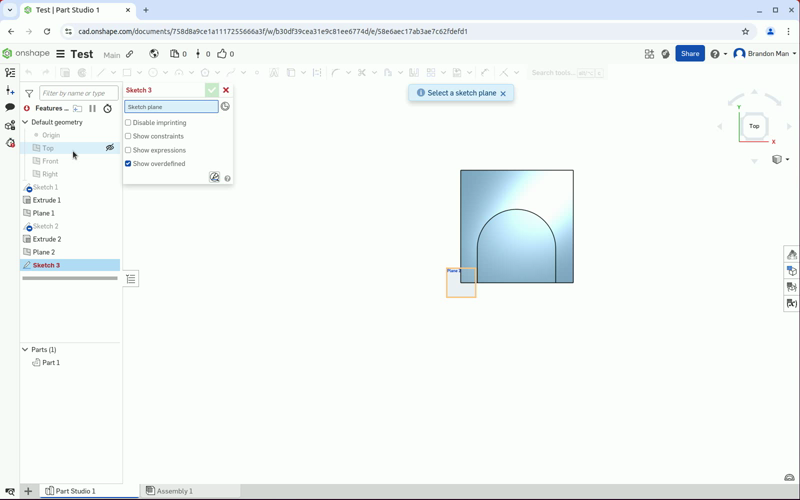
mouse_move(73, 254)
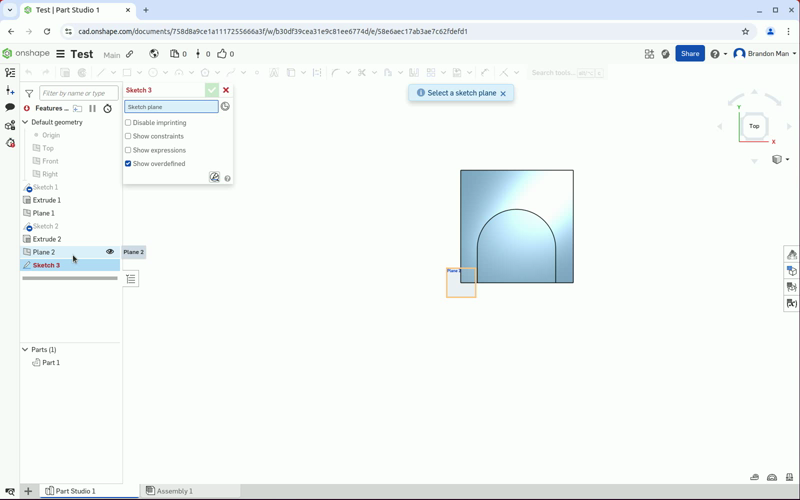
click(73, 254)
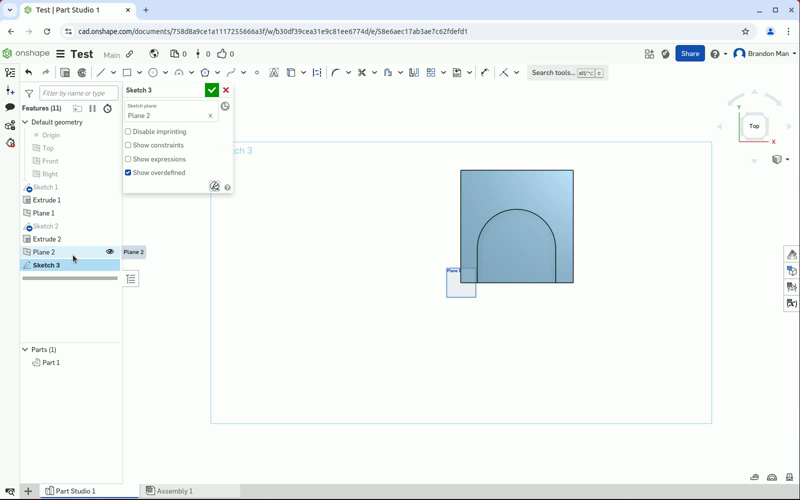
mouse_move(73, 352)
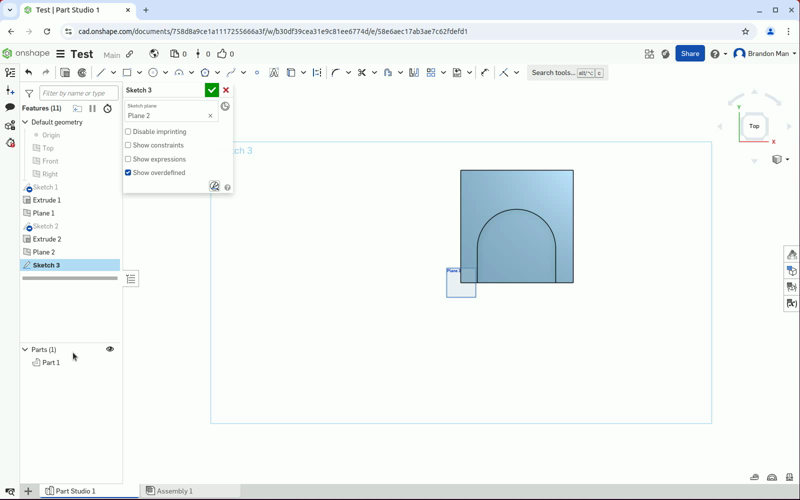
key(y)
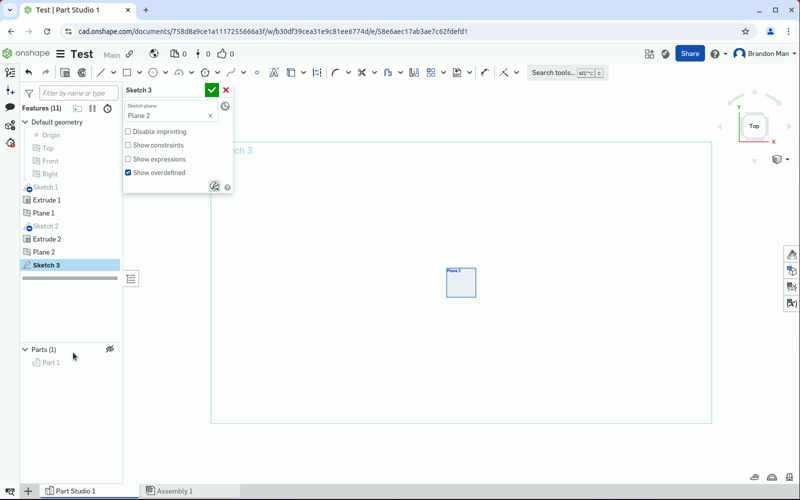
key(l)
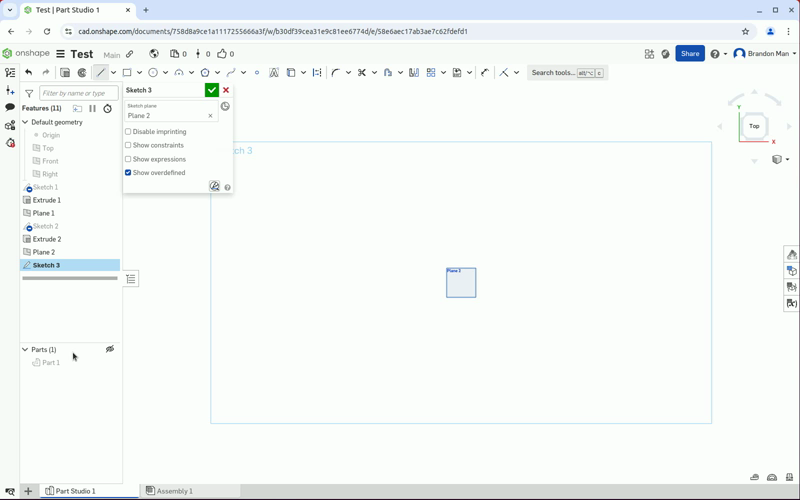
key_down(shift)
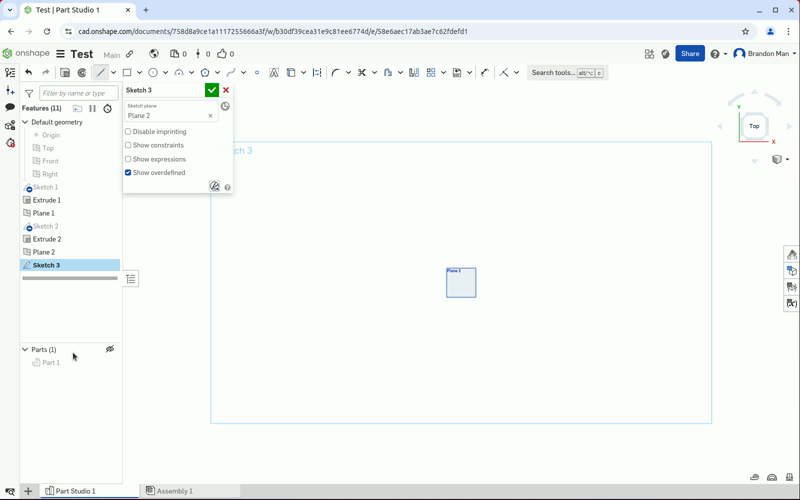
mouse_move(477, 282)
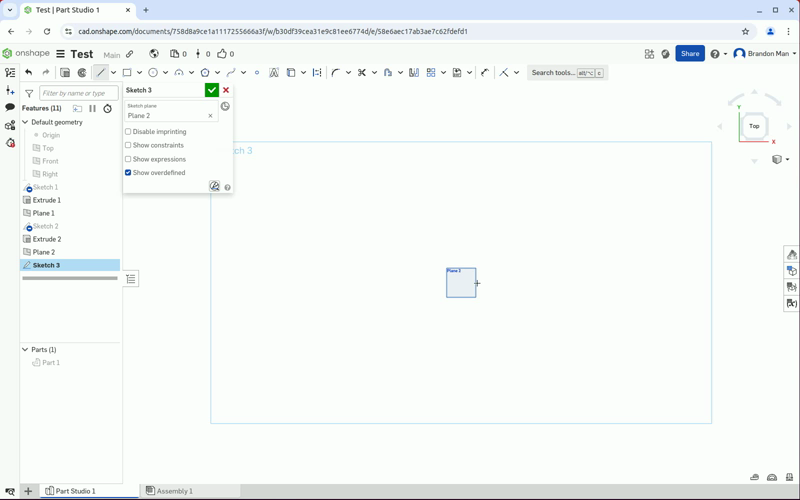
click(477, 282)
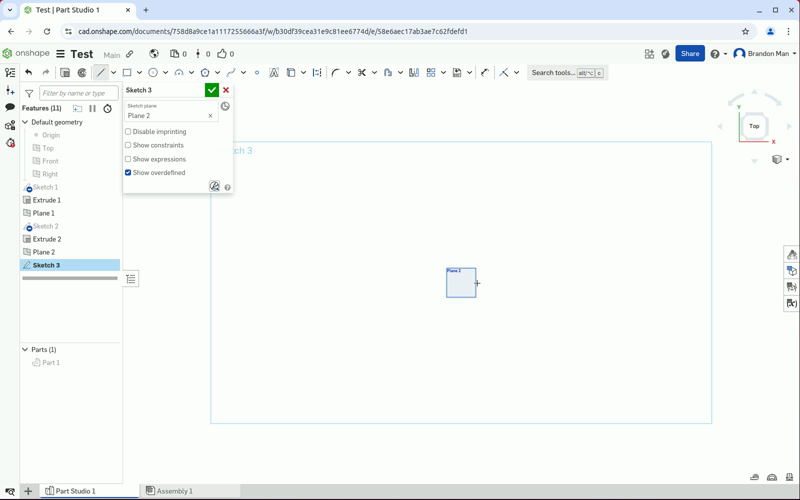
key_up(shift)
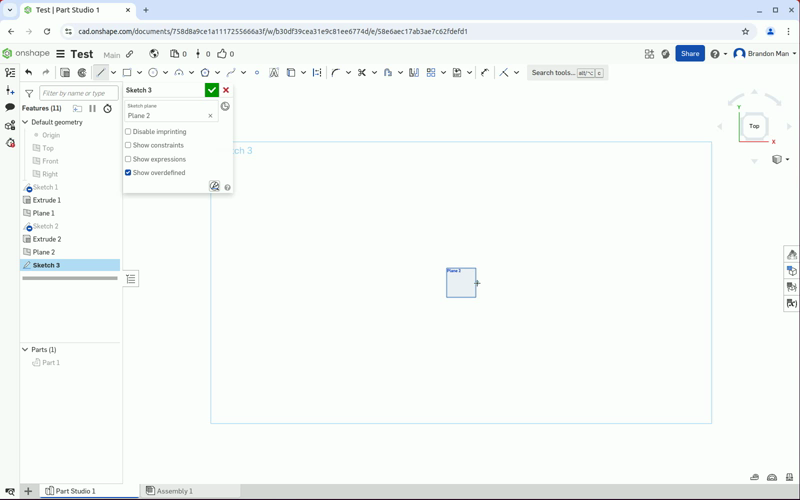
key_down(shift)
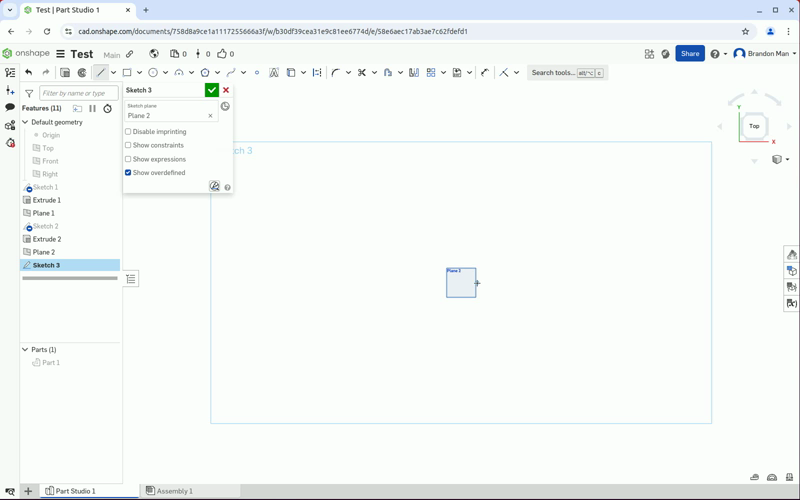
mouse_move(555, 282)
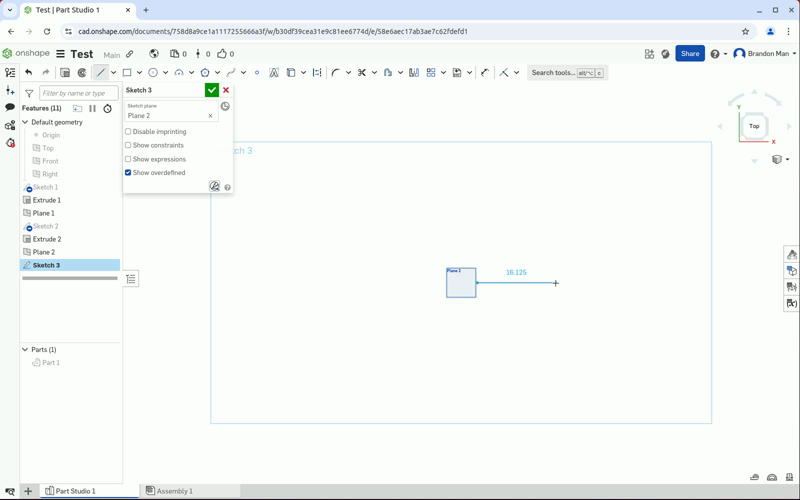
click(555, 282)
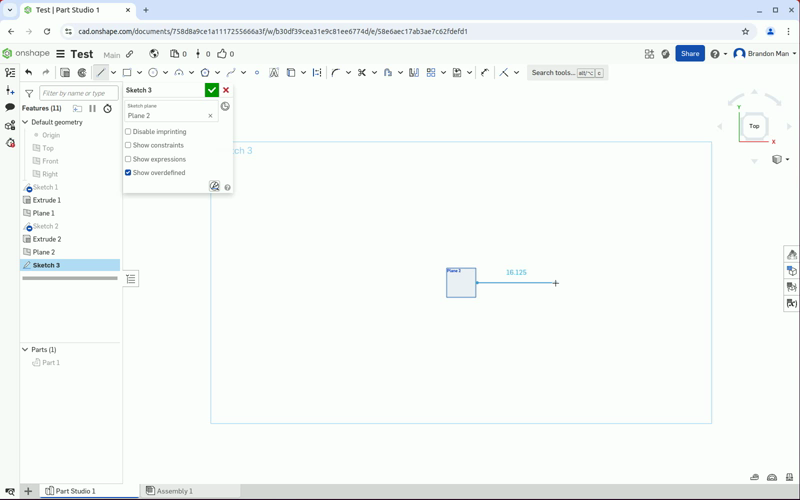
key_up(shift)
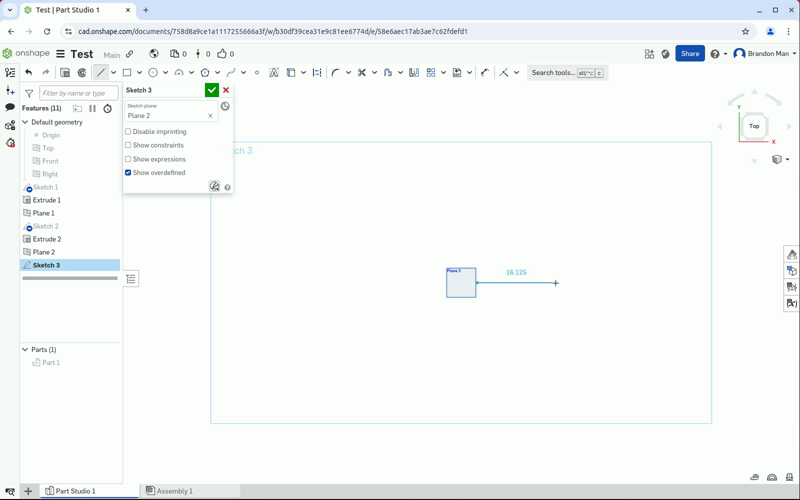
key_down(shift)
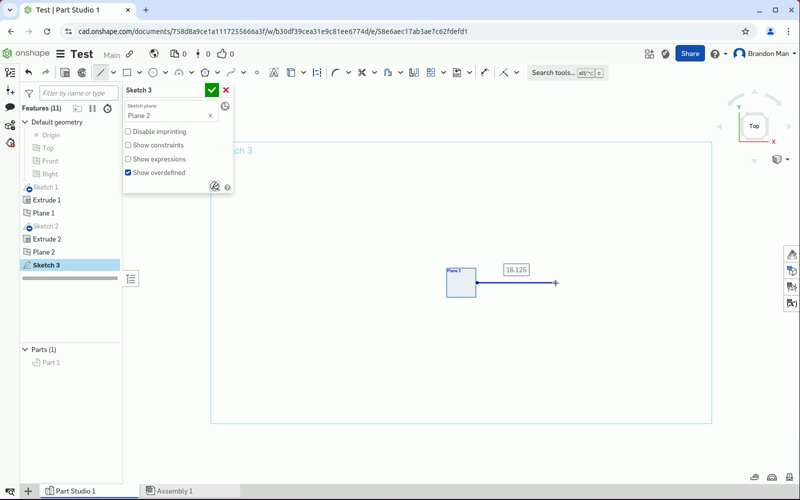
mouse_move(585, 282)
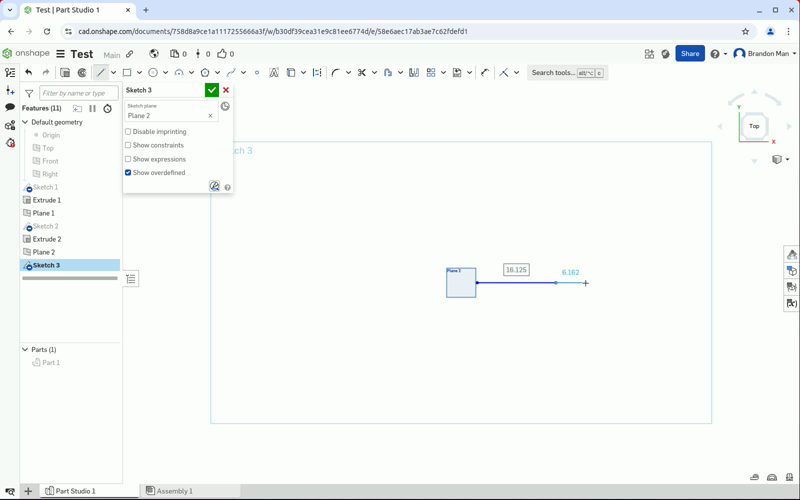
mouse_move(555, 249)
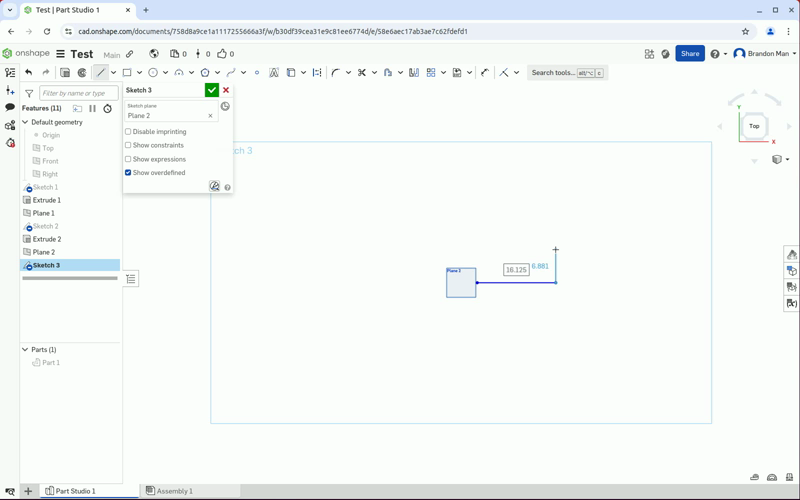
click(555, 249)
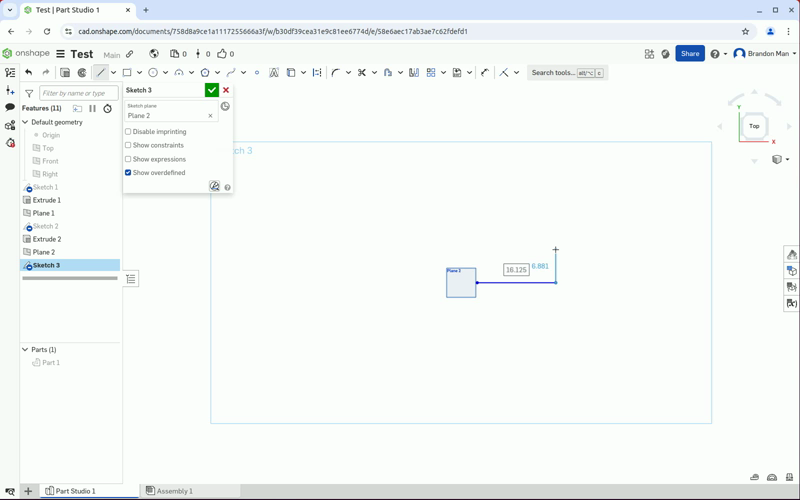
key_up(shift)
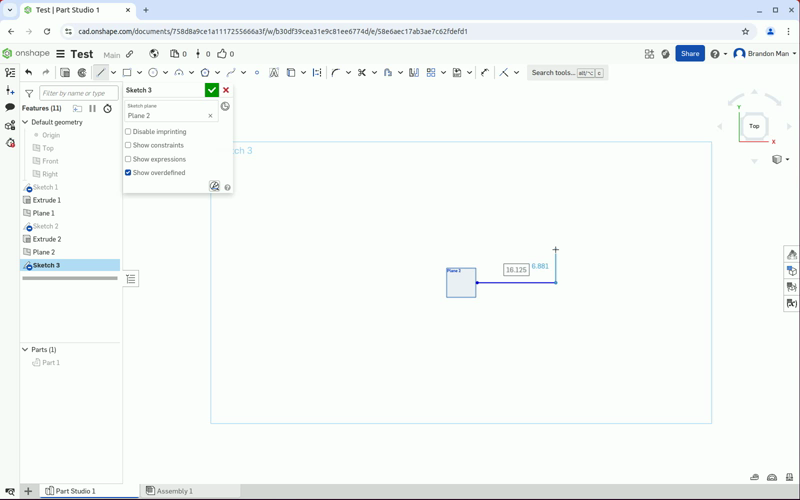
key(esc)
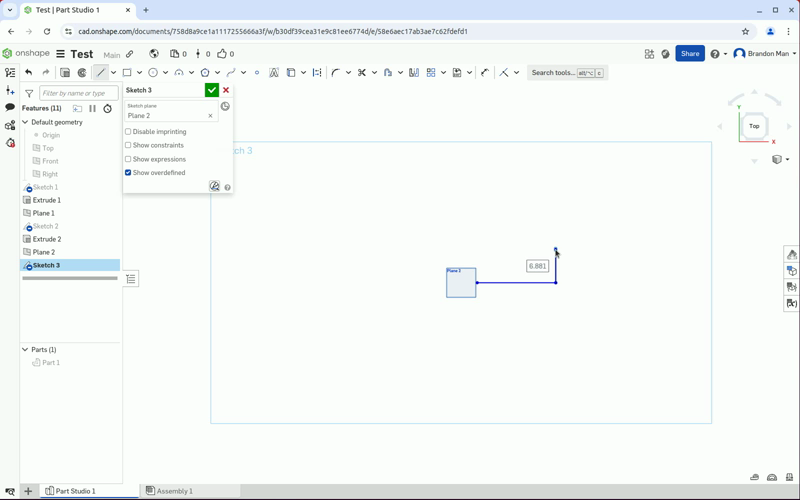
key(a)
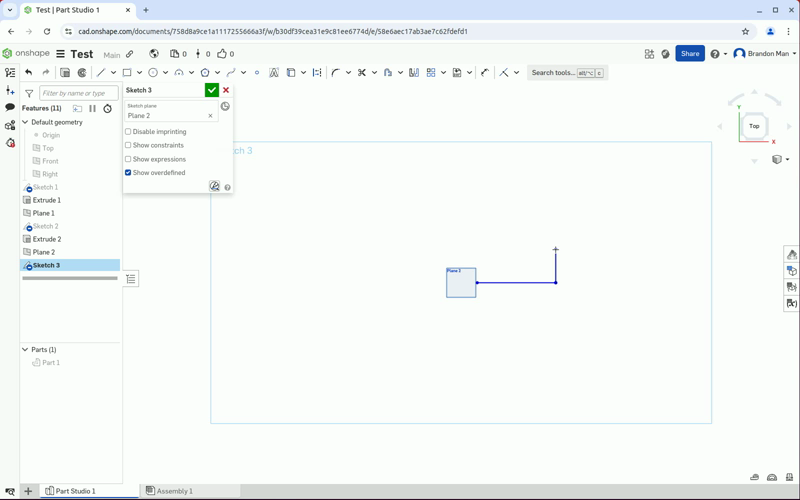
mouse_move(555, 249)
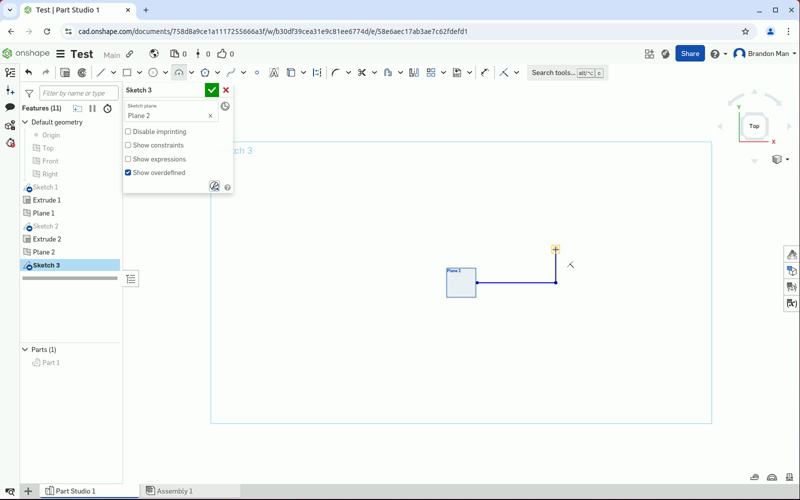
click(555, 249)
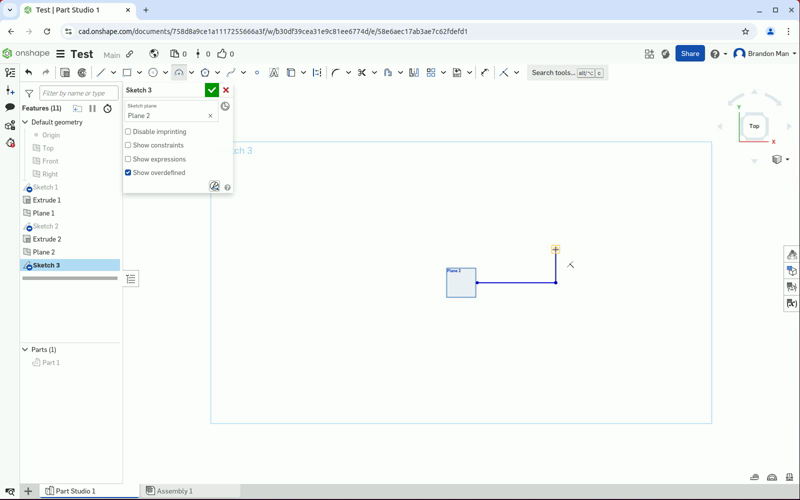
key_down(shift)
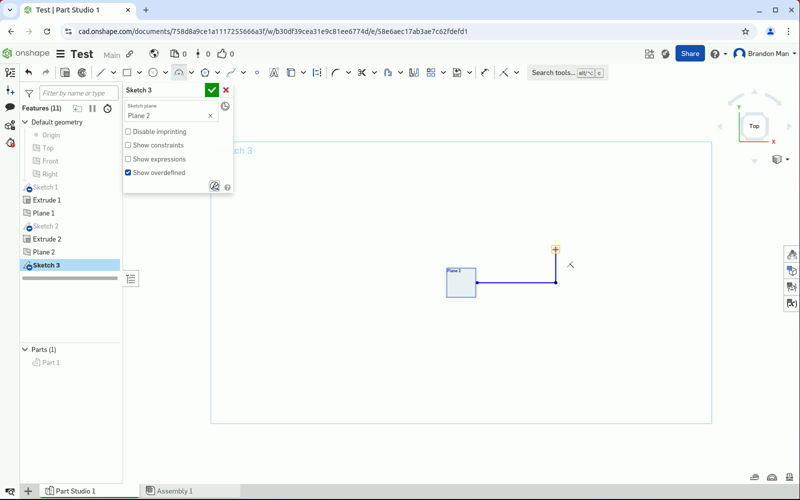
mouse_move(477, 249)
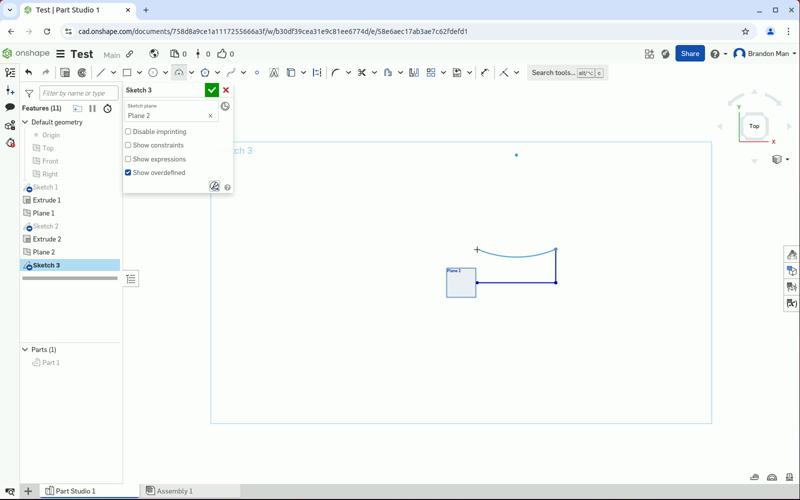
click(477, 249)
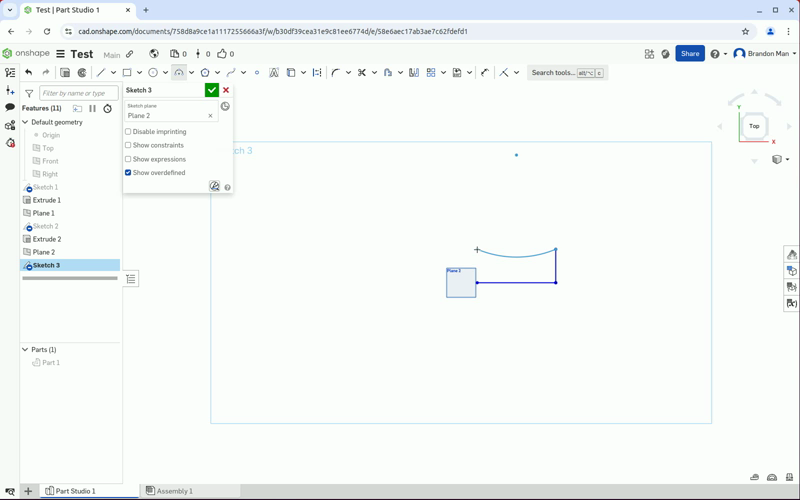
mouse_move(516, 209)
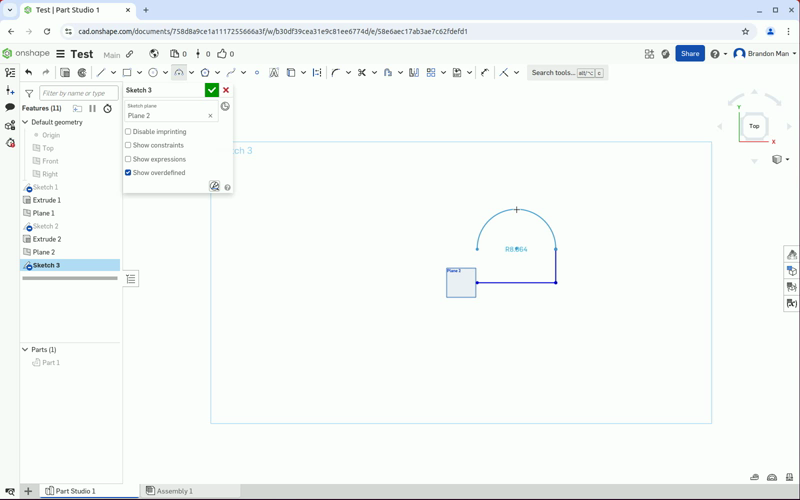
click(516, 209)
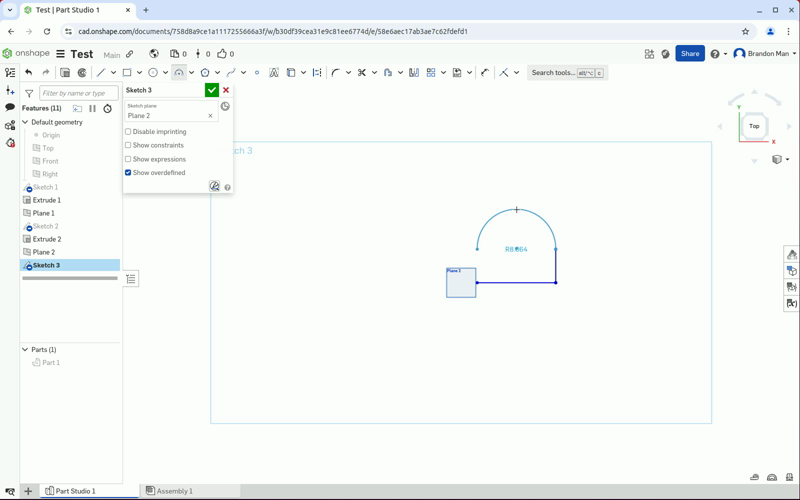
key_up(shift)
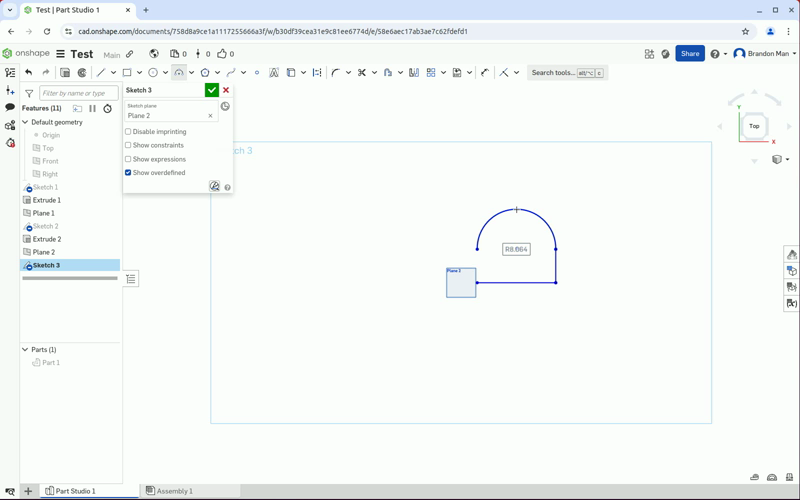
key(esc)
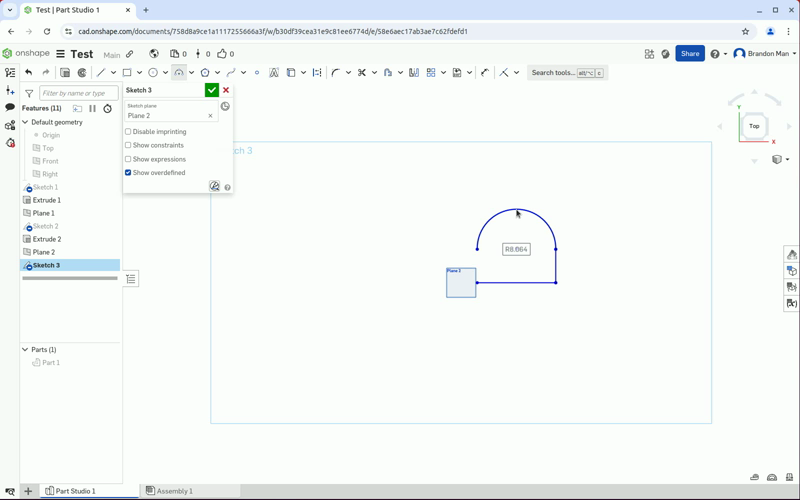
key(l)
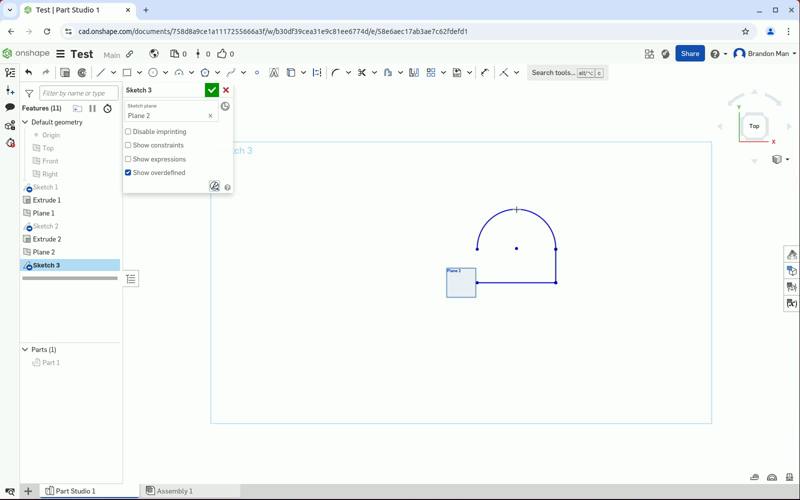
mouse_move(477, 249)
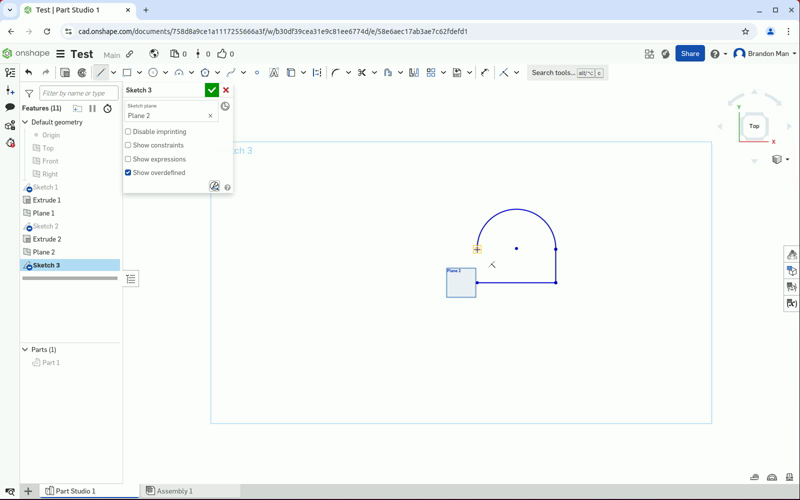
click(477, 249)
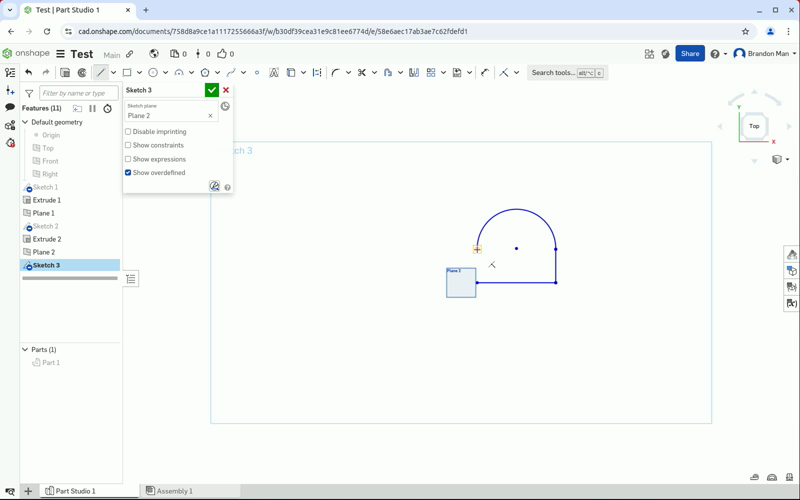
mouse_move(507, 249)
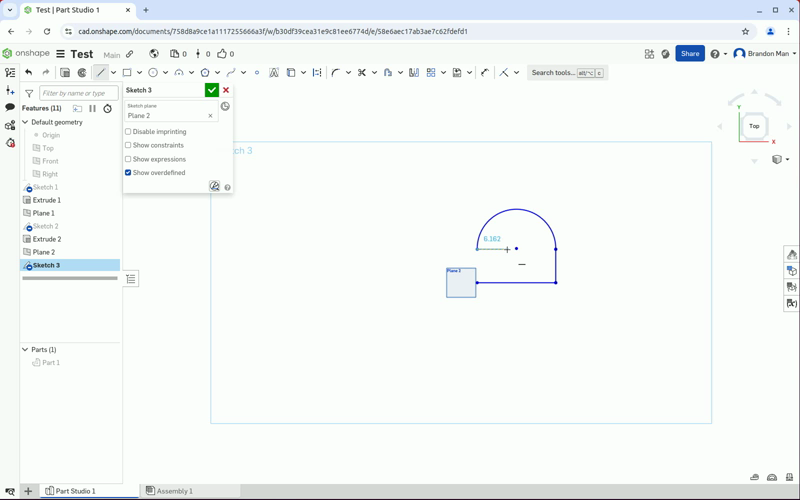
key_down(shift)
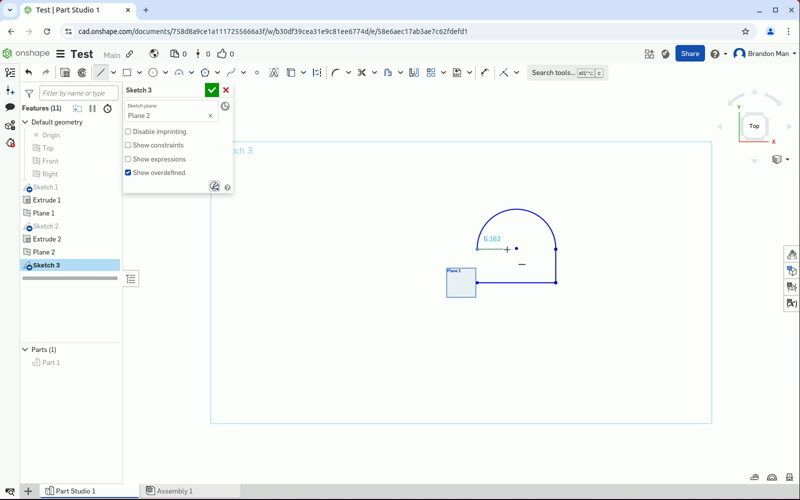
mouse_move(477, 282)
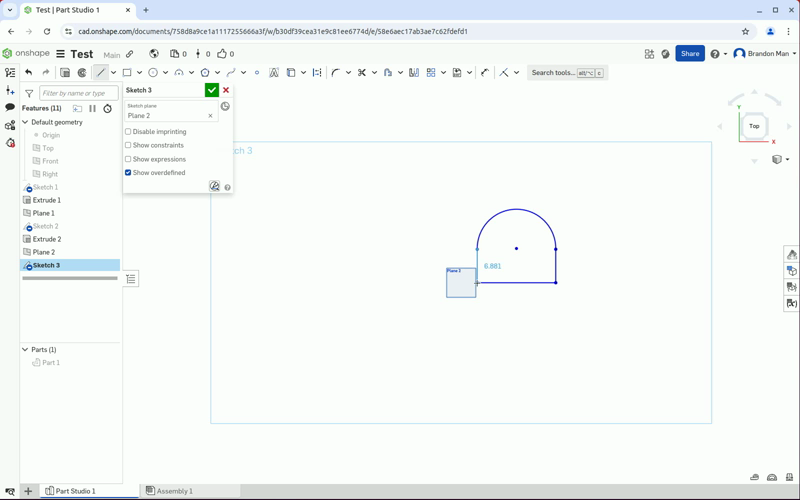
key_up(shift)
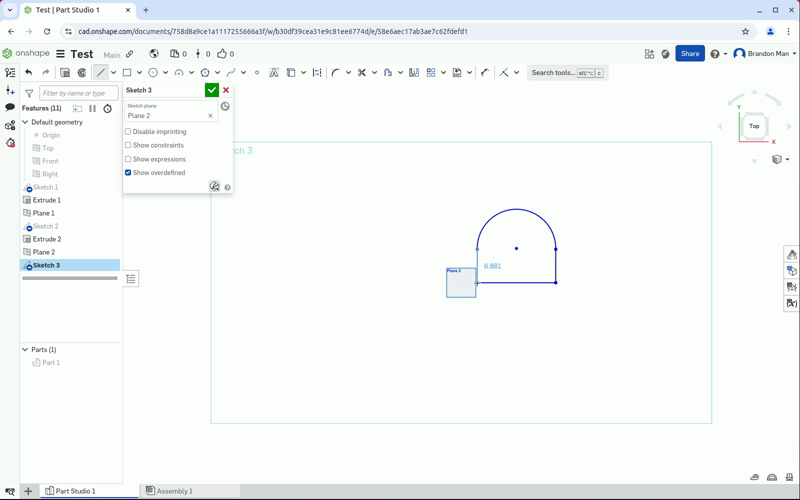
click(477, 282)
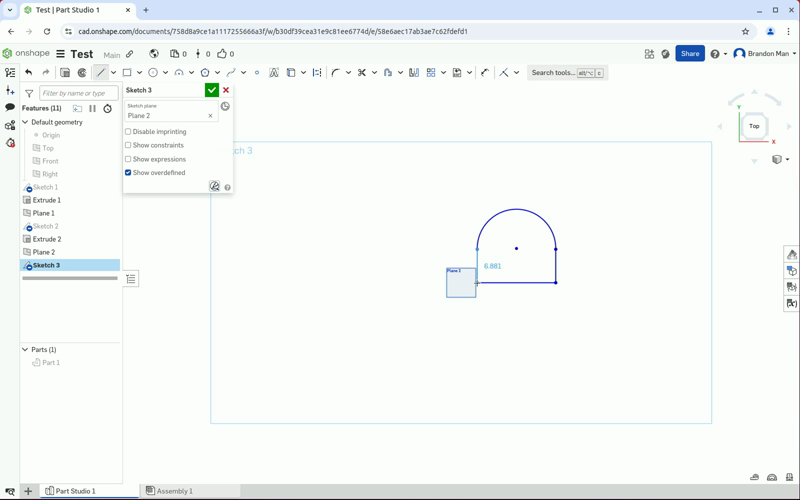
key(esc)
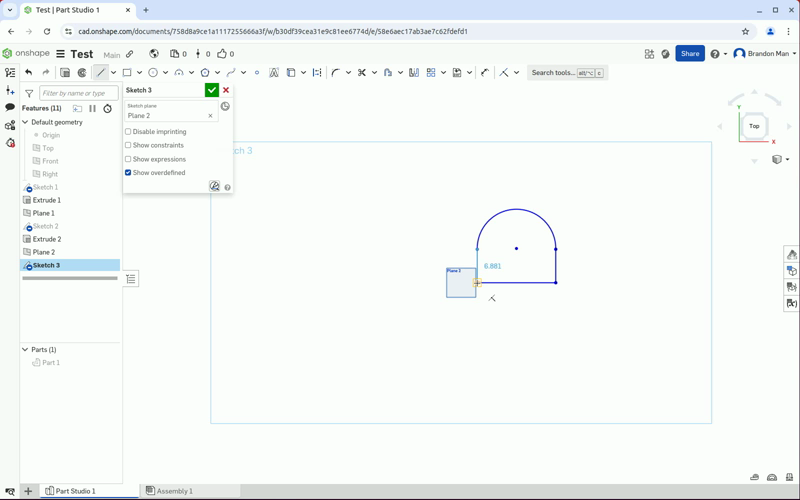
mouse_move(506, 244)
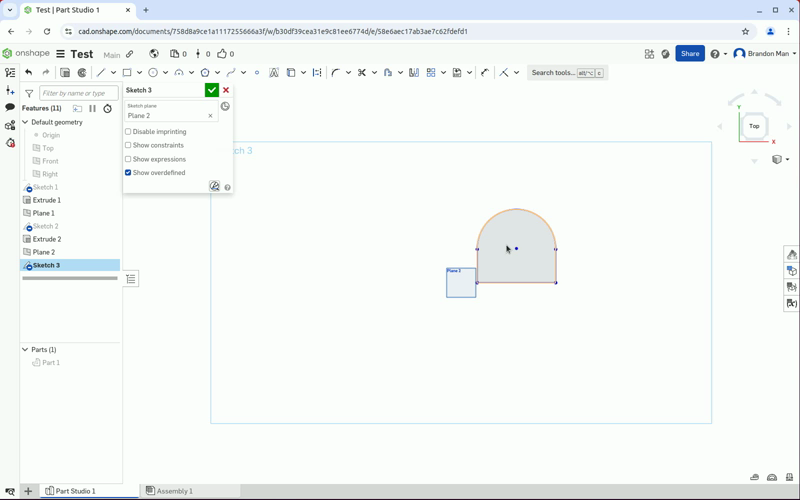
click(506, 244)
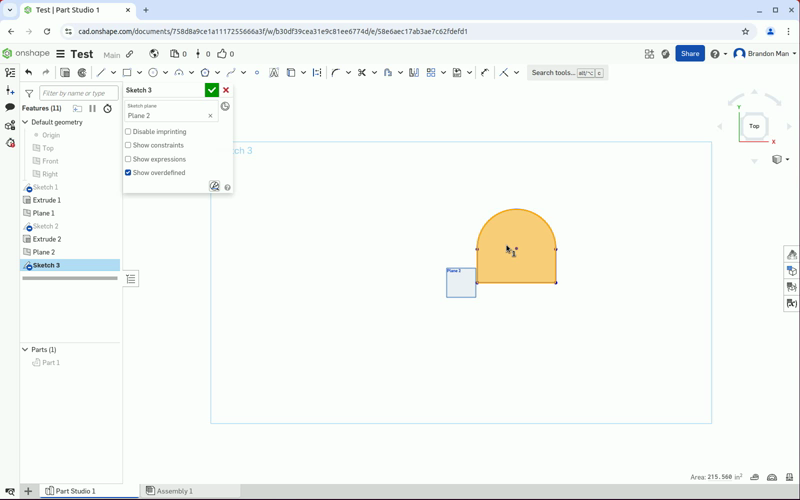
mouse_move(73, 352)
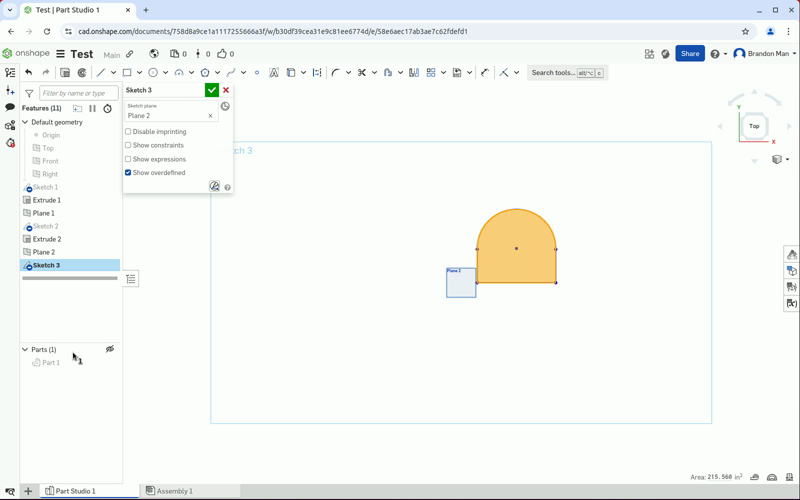
key(shift+y)
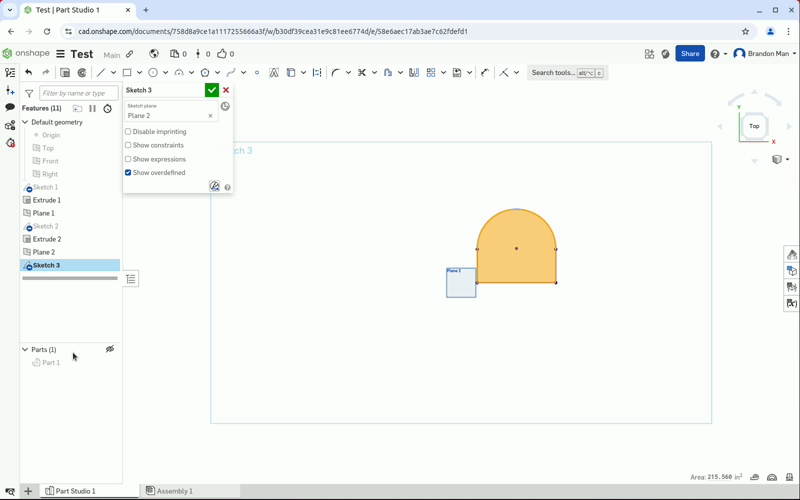
key(shift+e)
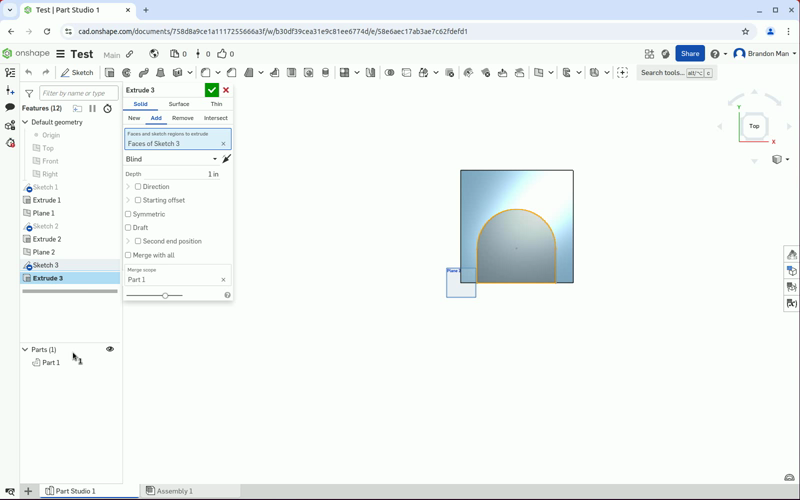
mouse_move(143, 106)
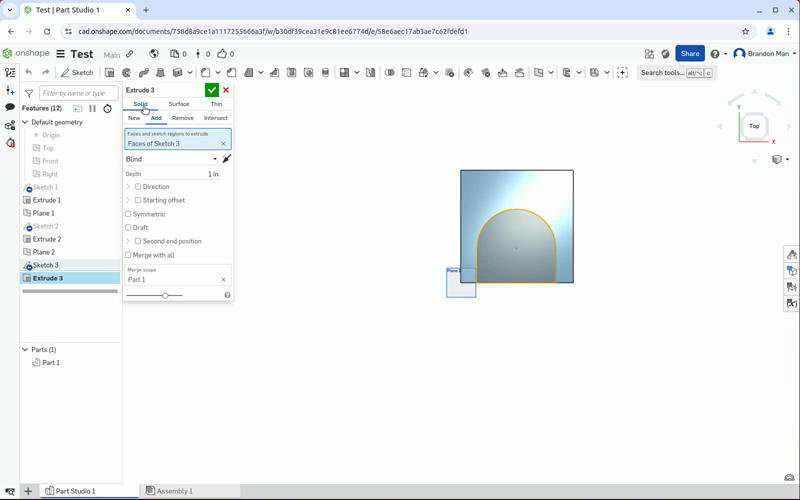
click(143, 106)
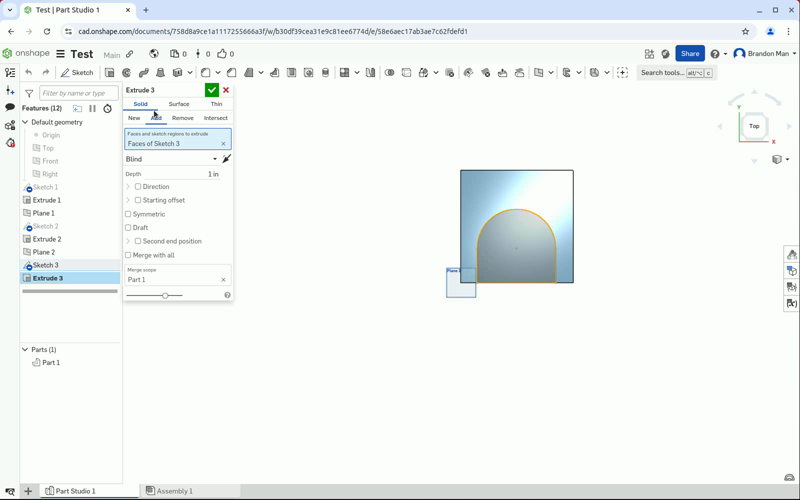
mouse_move(186, 120)
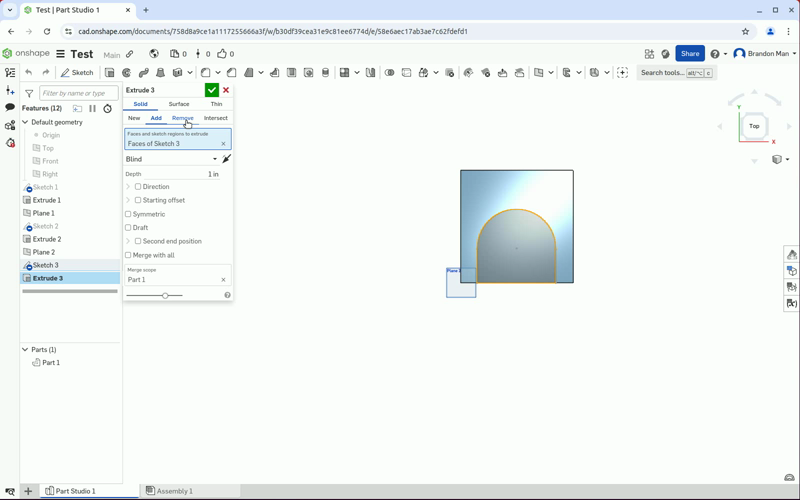
click(186, 120)
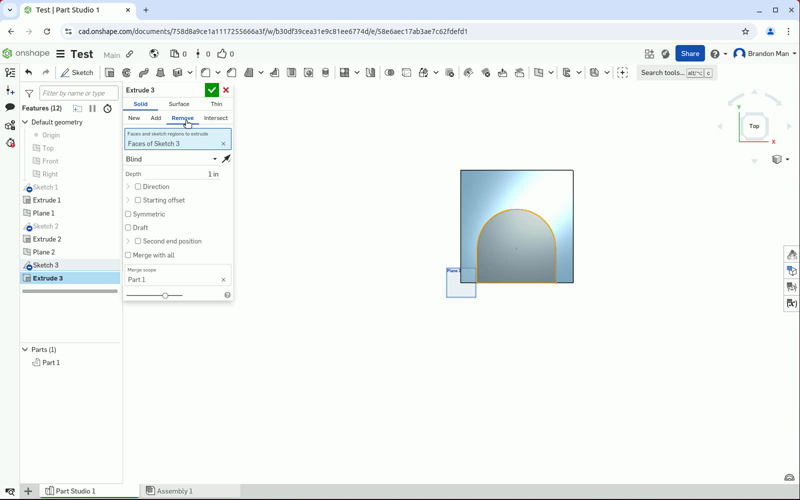
key(tab, 4)
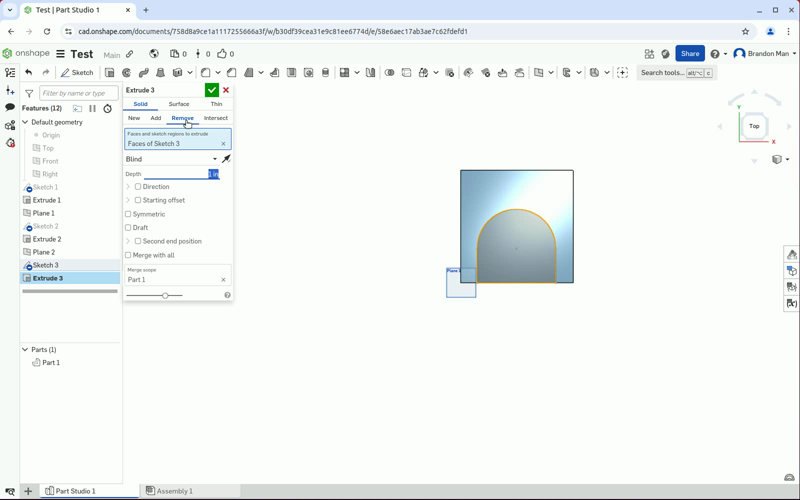
text(-4.574)
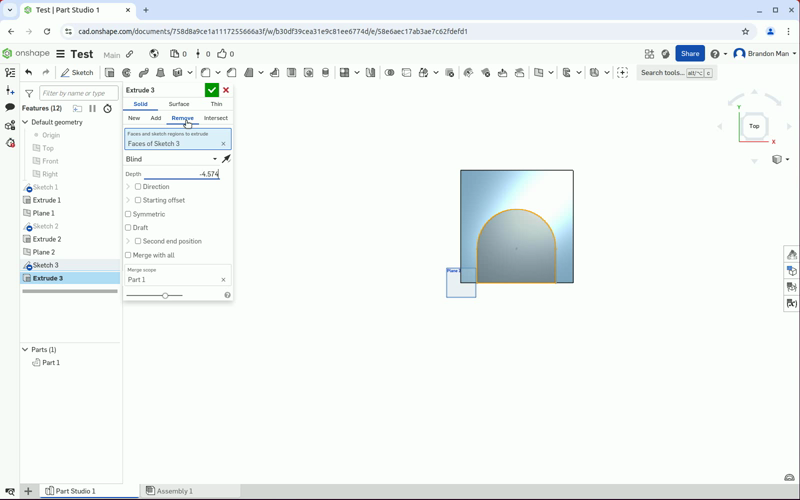
key(tab, 6)
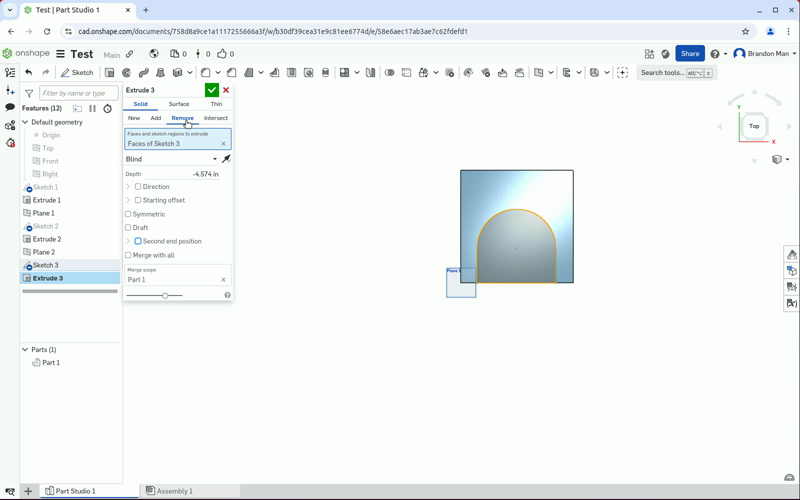
key(space)
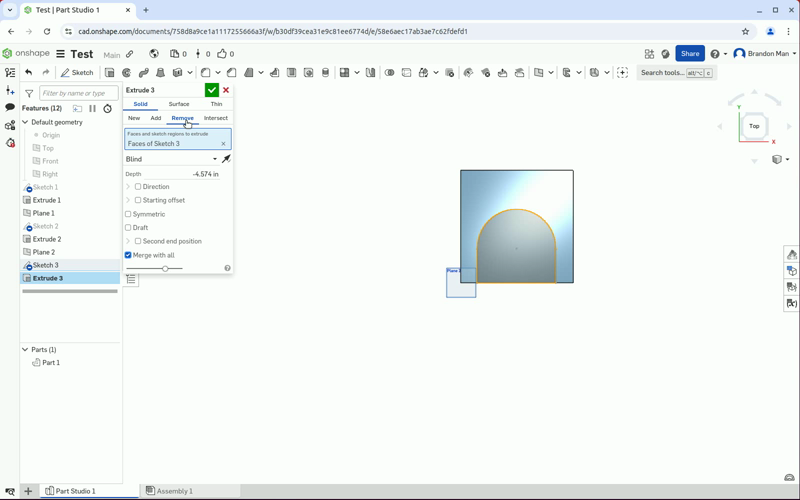
key(enter)
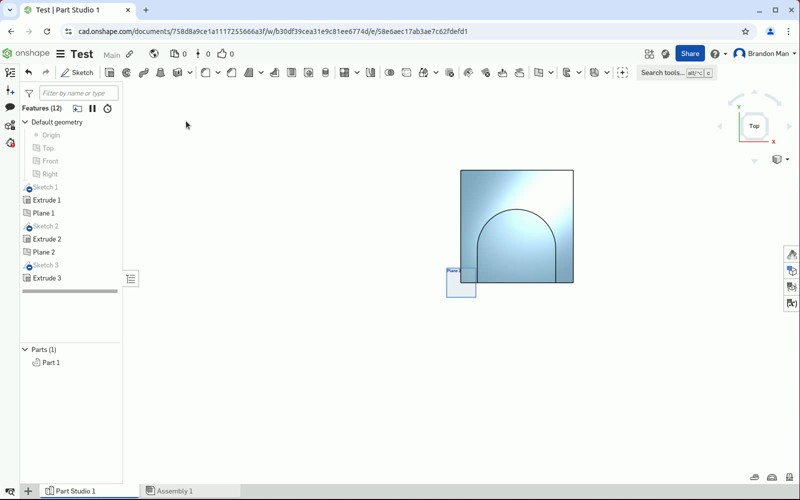
key(shift+h)
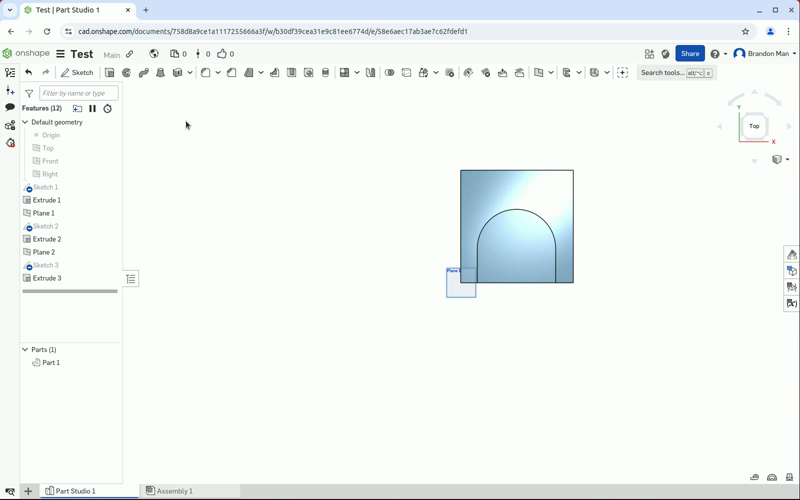
key(shift+h)
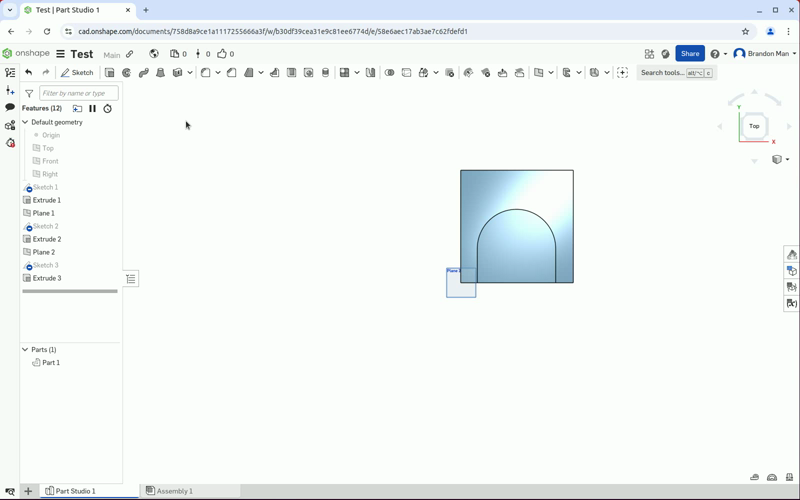
mouse_move(73, 189)
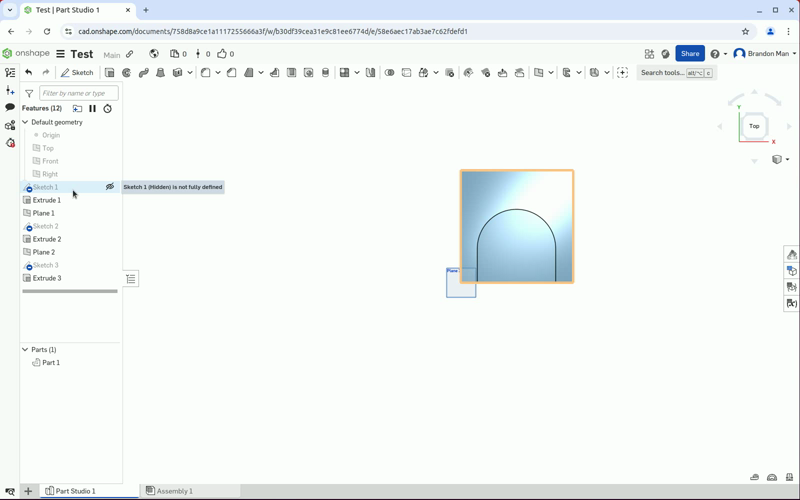
click(73, 189)
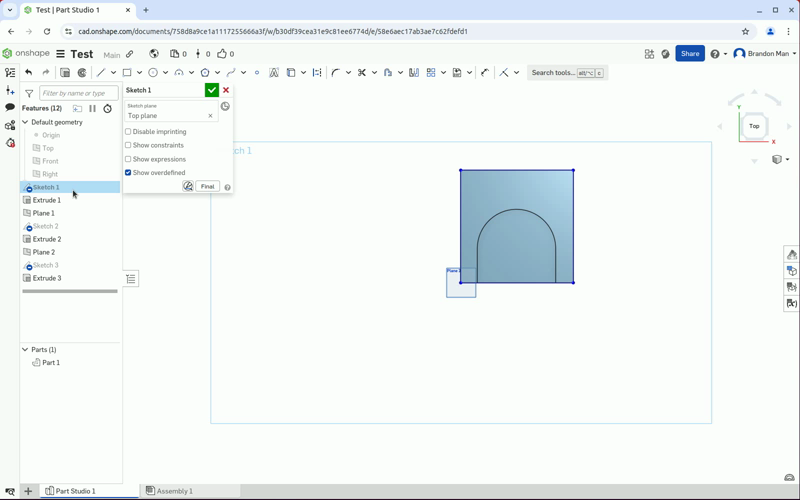
mouse_move(229, 92)
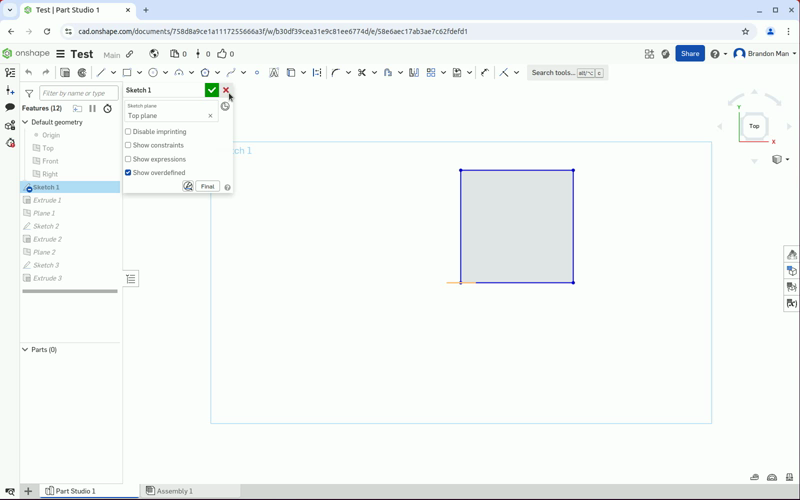
click(229, 92)
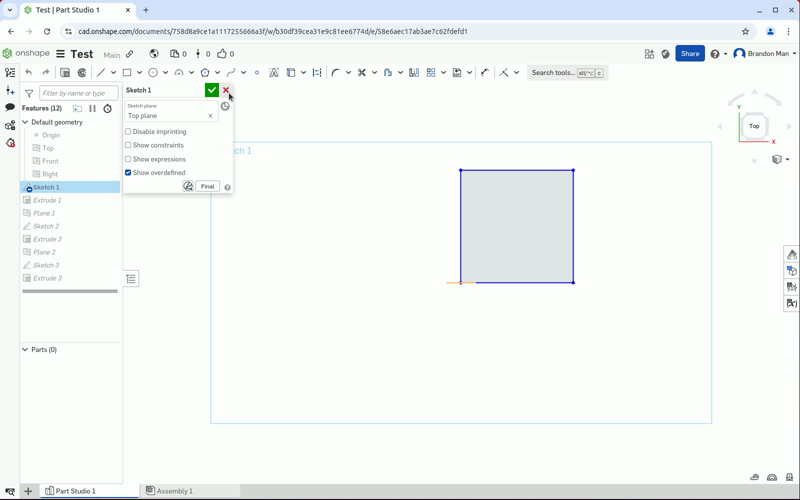
key(shift+s)
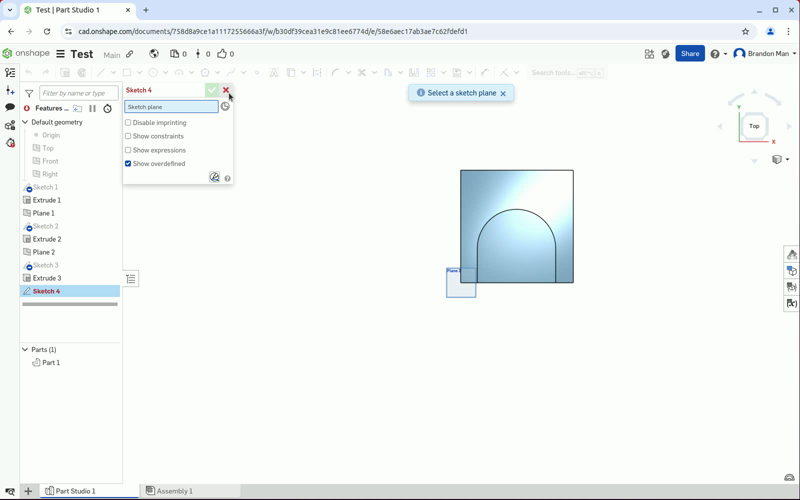
mouse_move(73, 254)
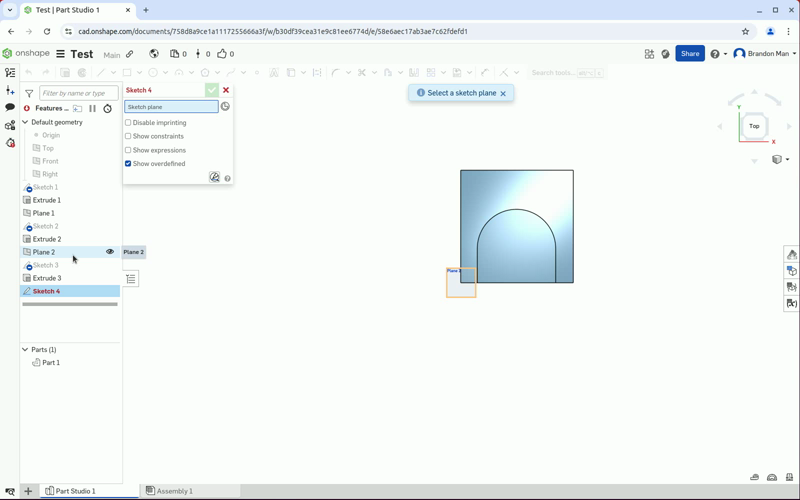
click(73, 254)
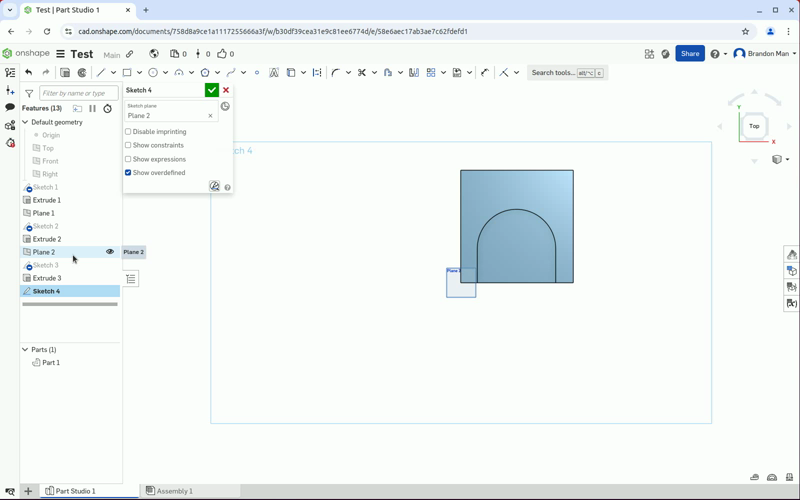
mouse_move(73, 352)
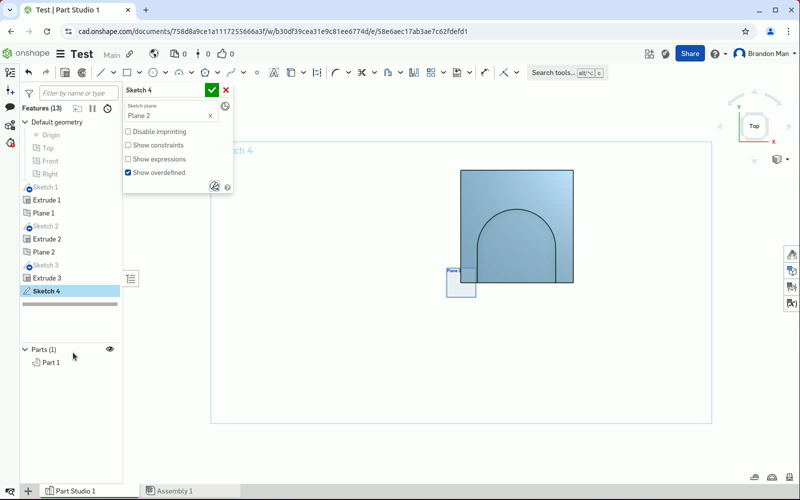
key(y)
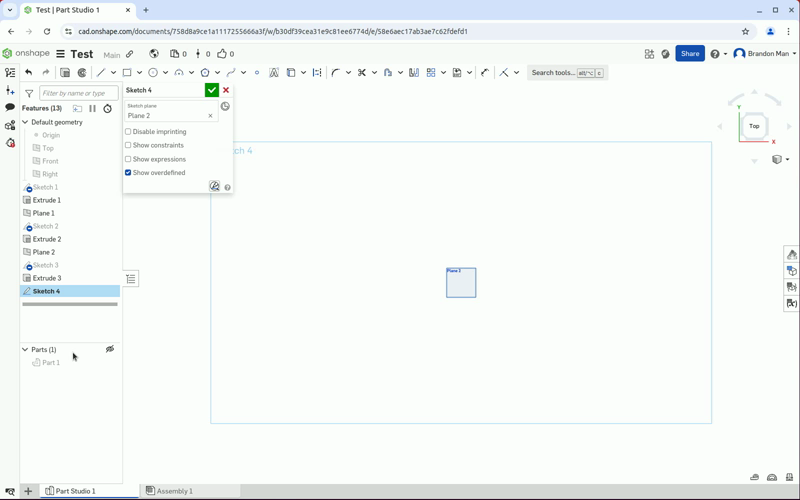
key(a)
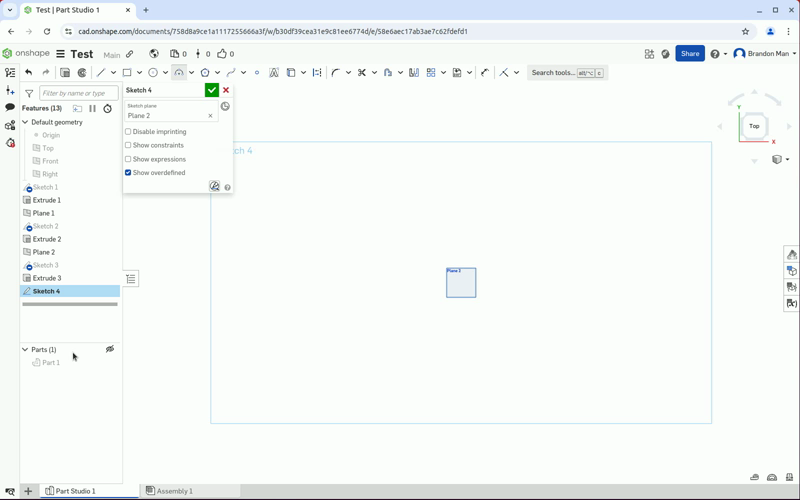
key_down(shift)
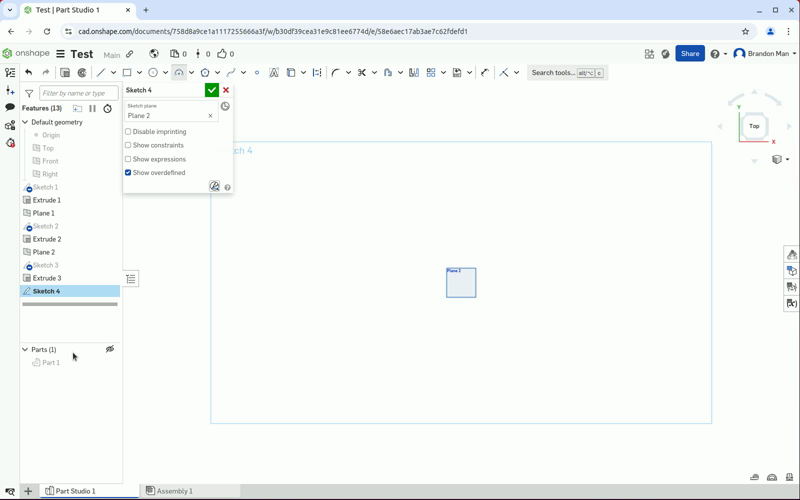
mouse_move(477, 249)
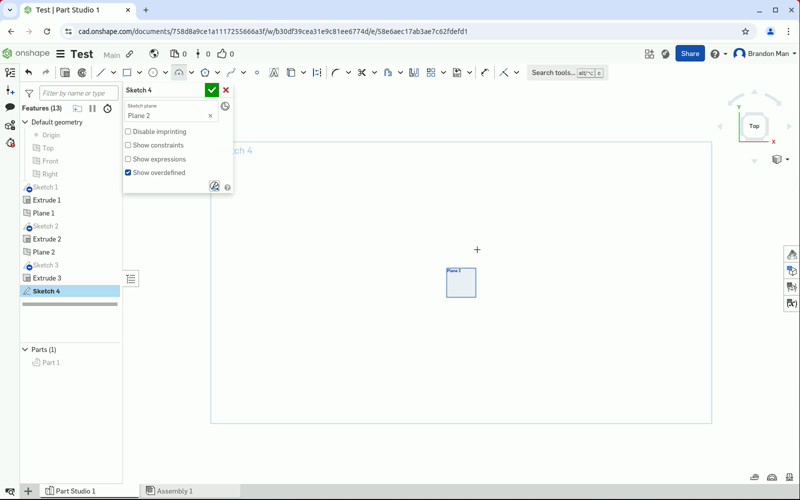
click(477, 249)
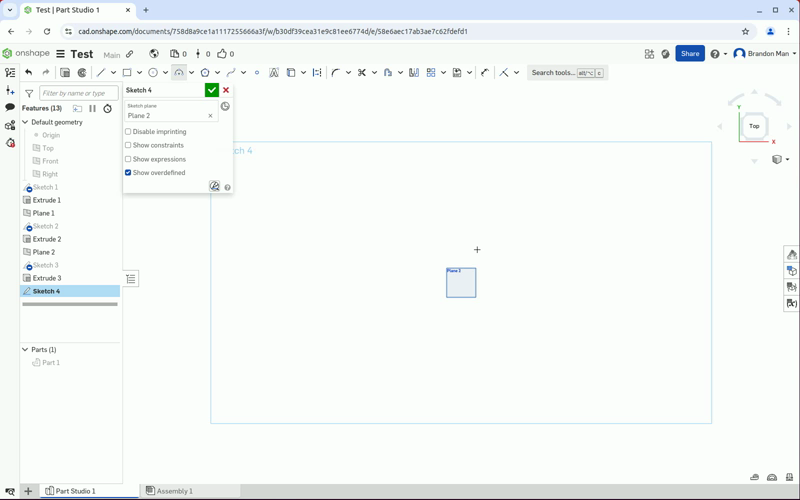
key_up(shift)
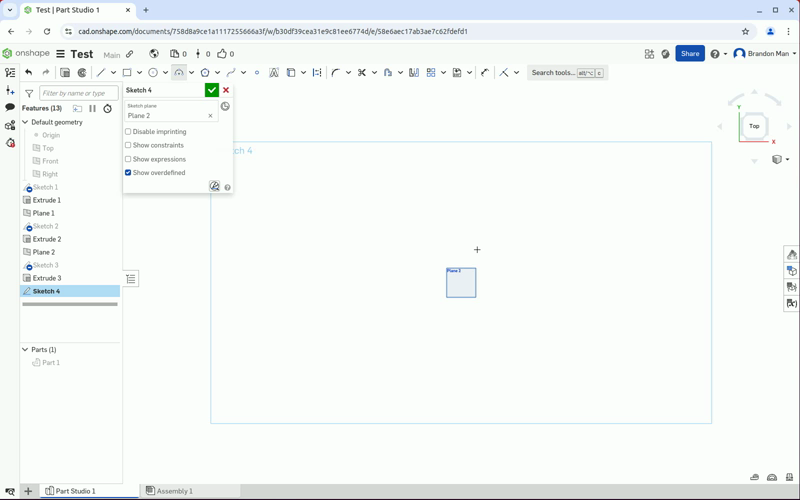
key_down(shift)
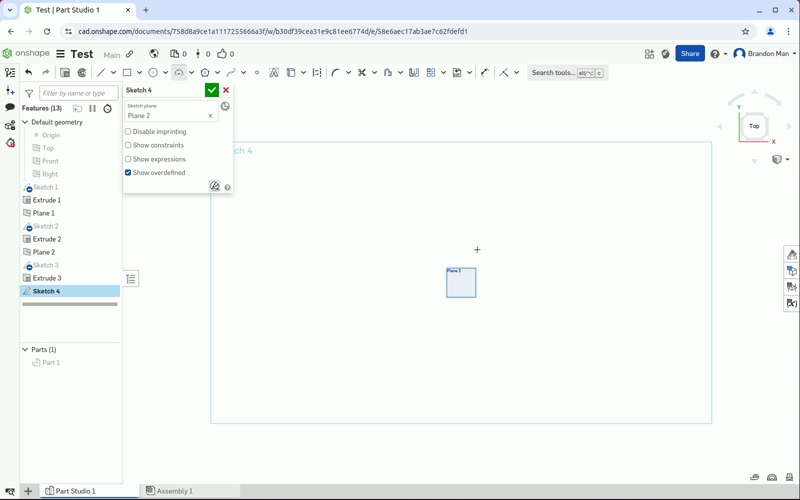
mouse_move(556, 249)
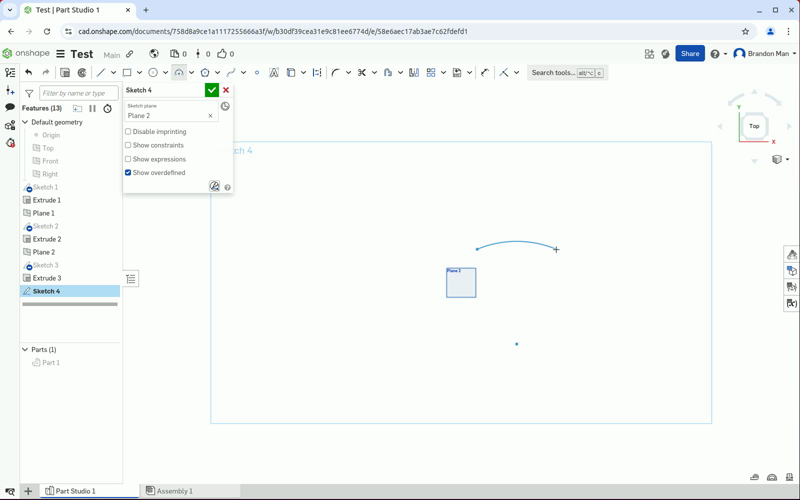
click(556, 249)
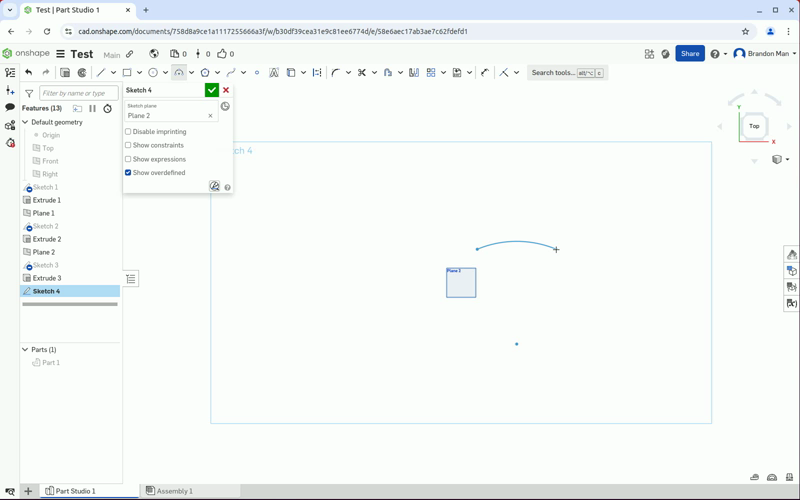
mouse_move(516, 209)
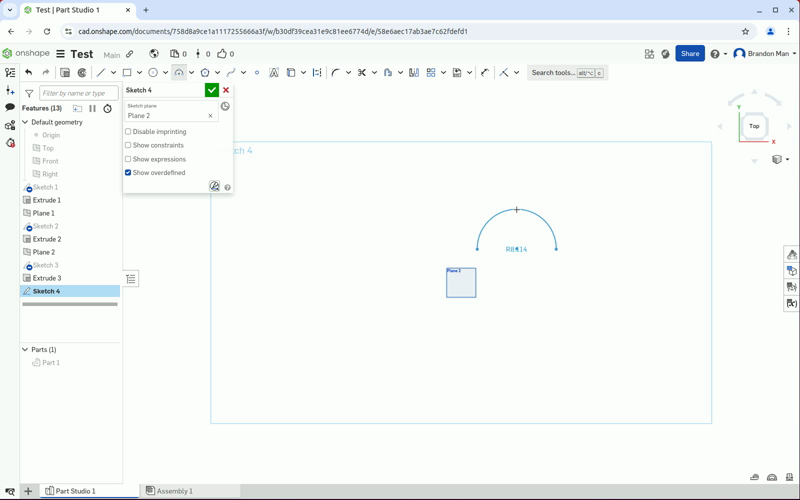
click(516, 209)
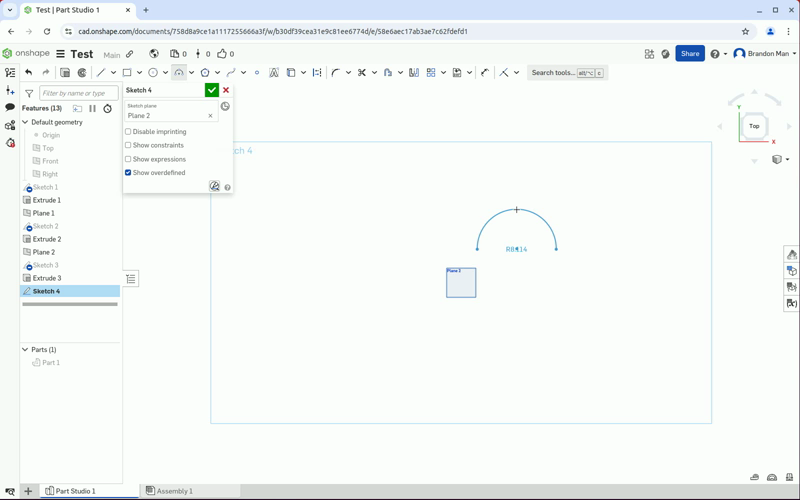
key_up(shift)
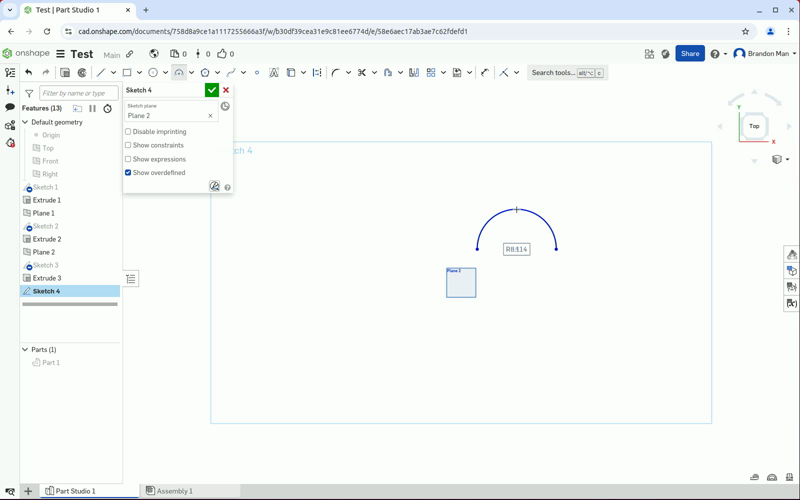
key(esc)
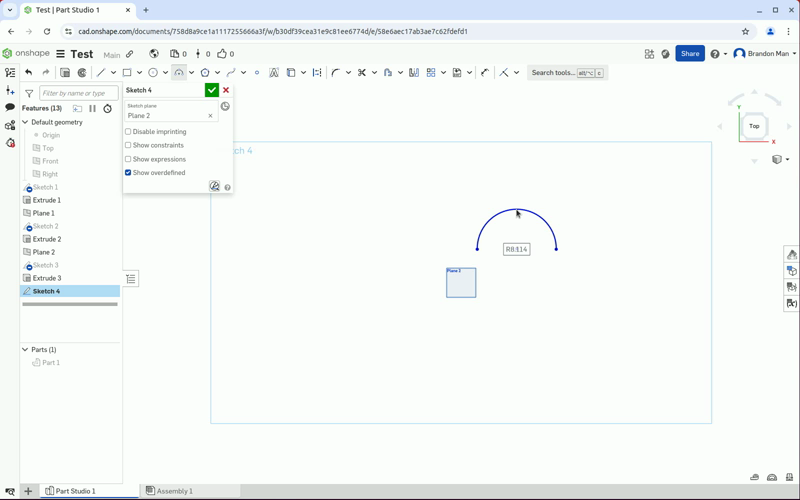
key(l)
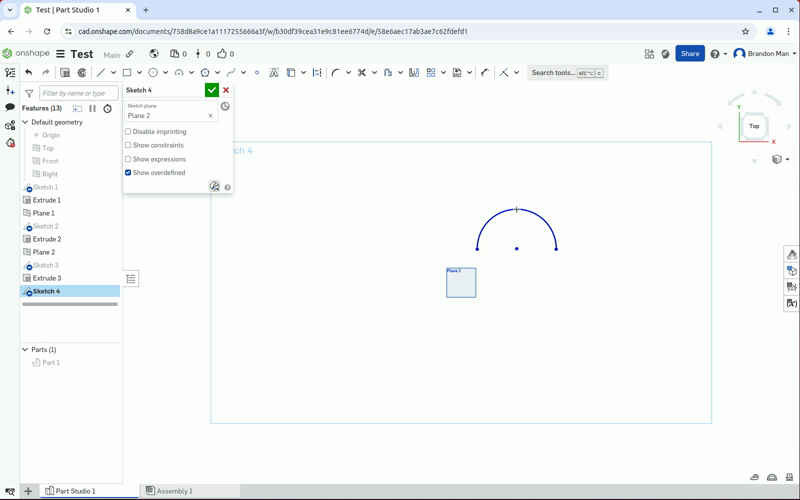
mouse_move(556, 249)
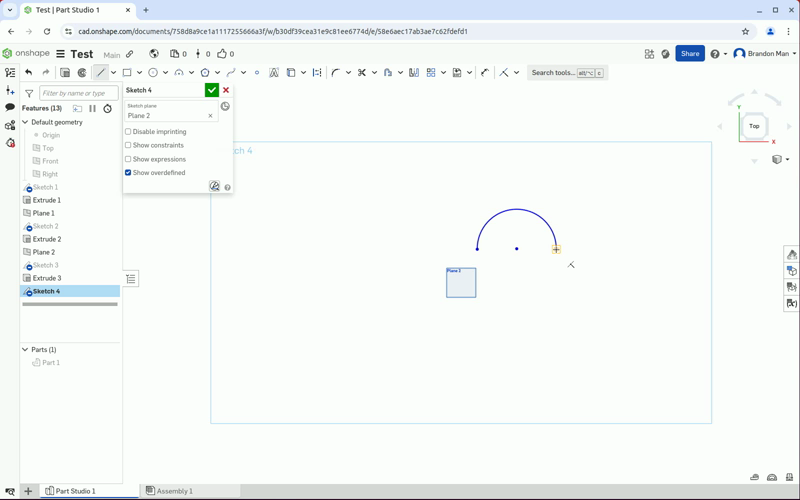
click(556, 249)
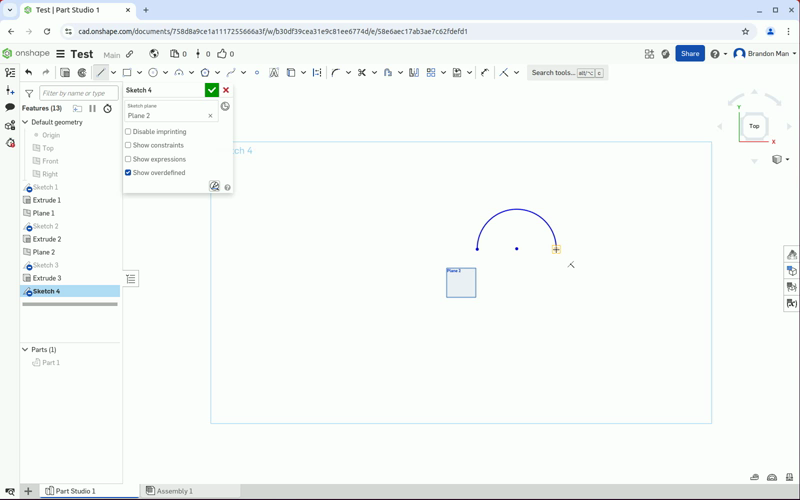
key_down(shift)
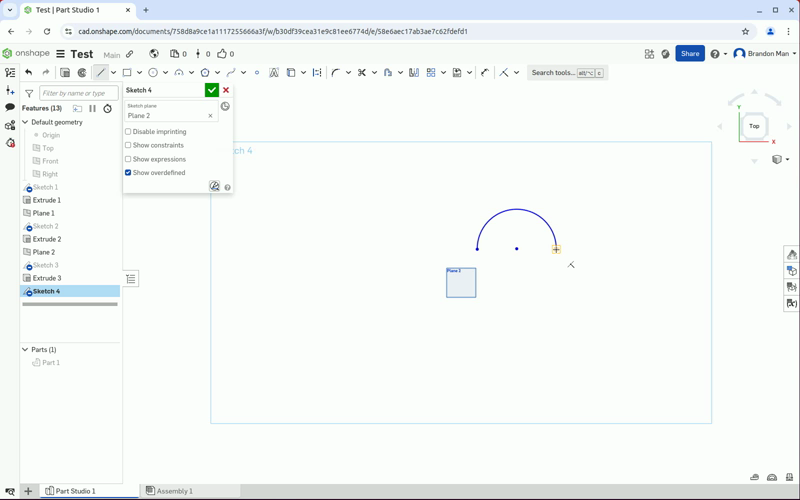
mouse_move(586, 249)
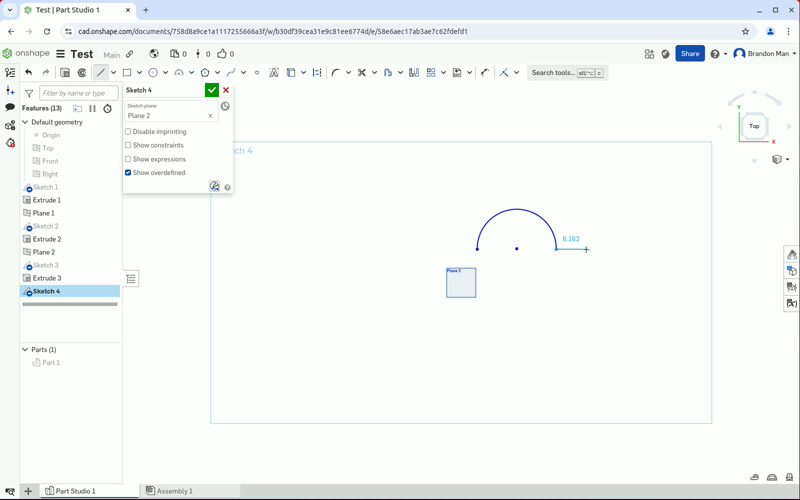
mouse_move(556, 283)
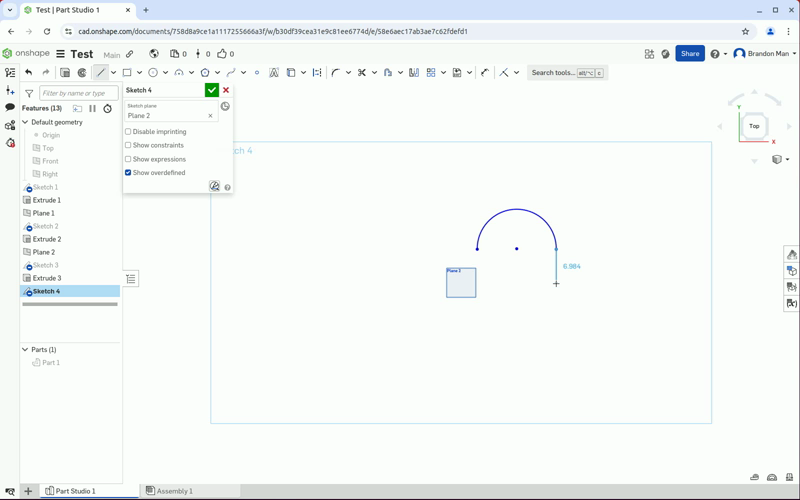
click(556, 283)
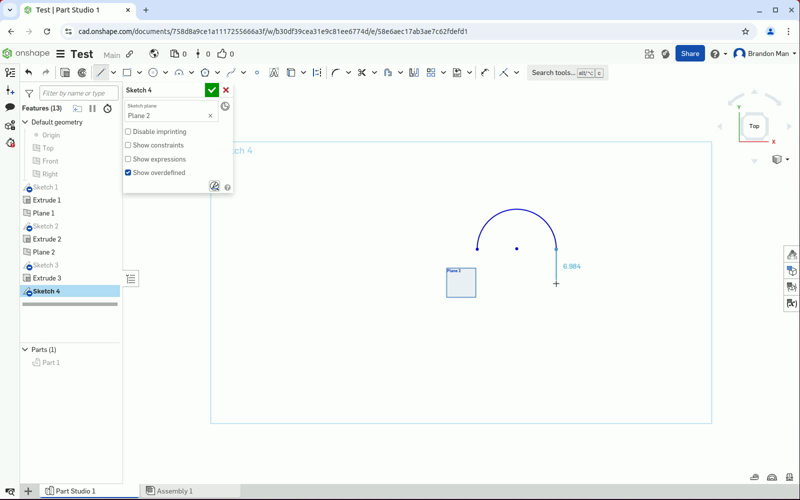
key_up(shift)
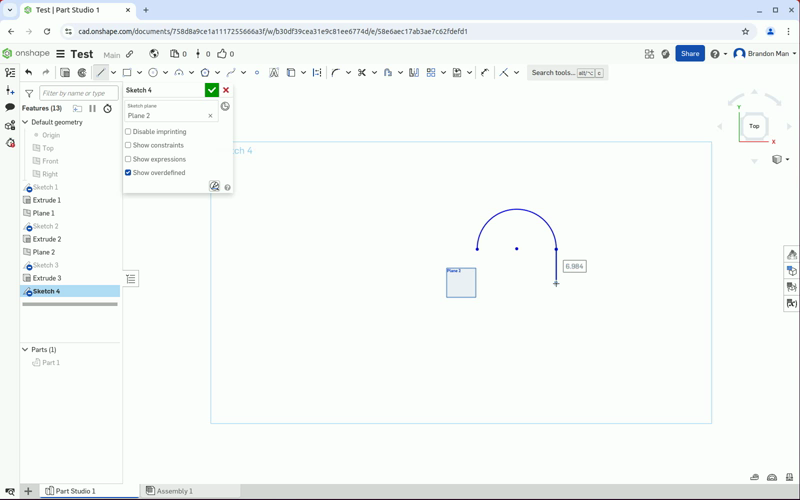
key_down(shift)
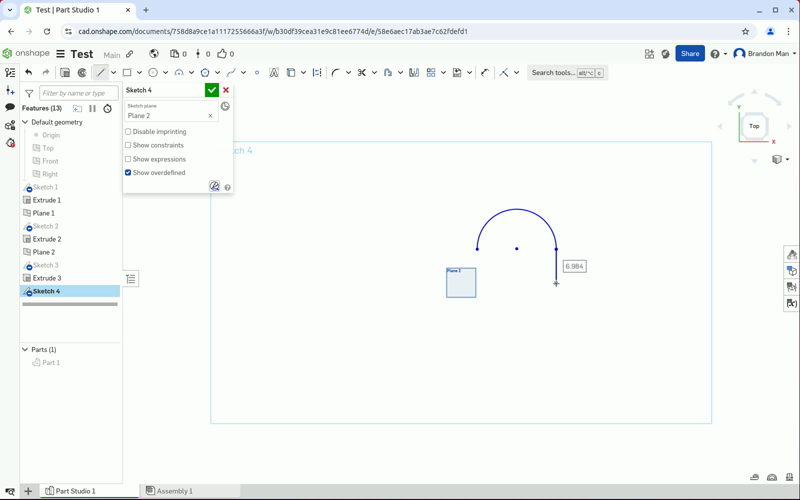
mouse_move(586, 283)
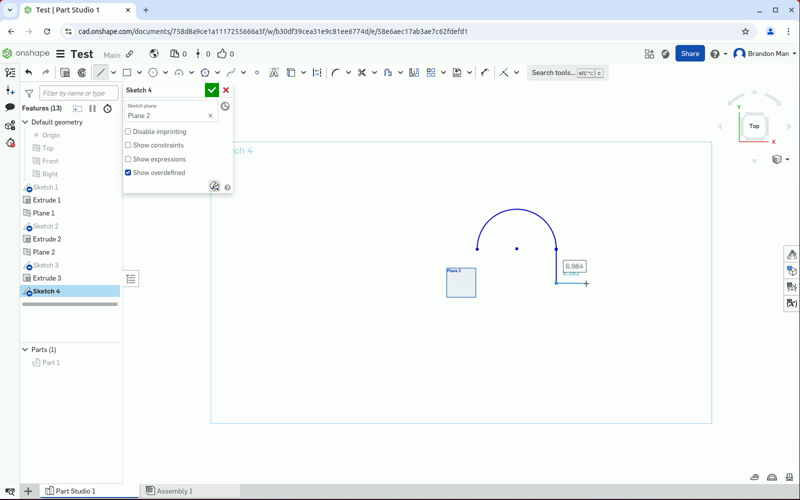
mouse_move(573, 283)
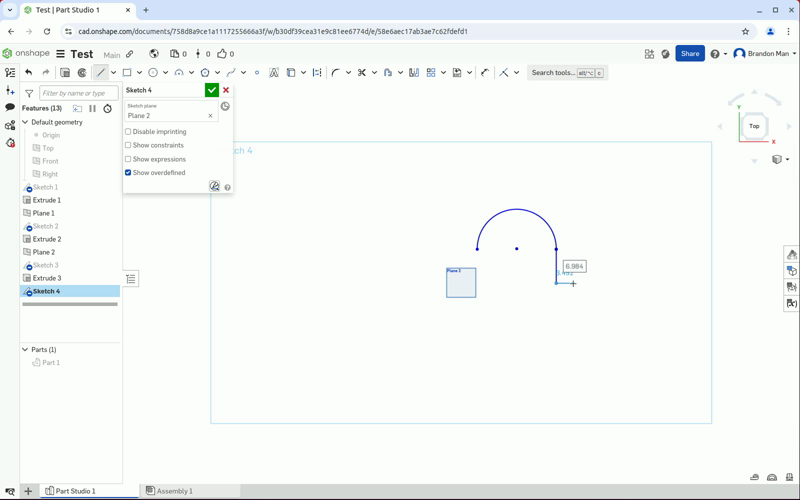
click(573, 283)
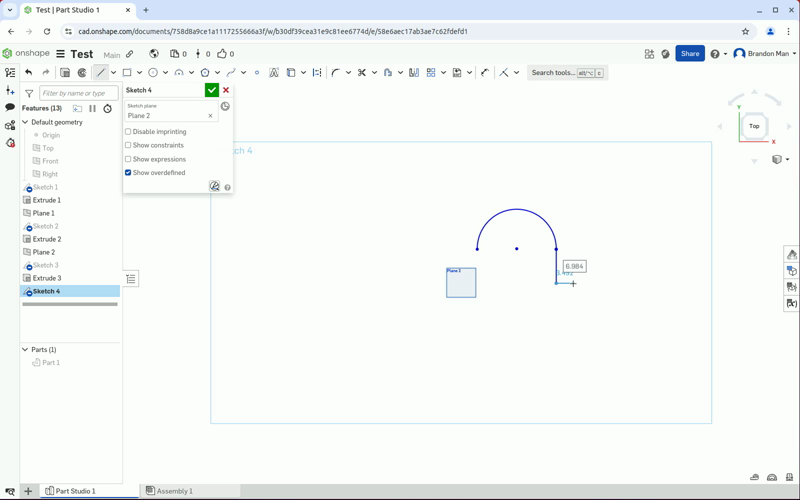
key_up(shift)
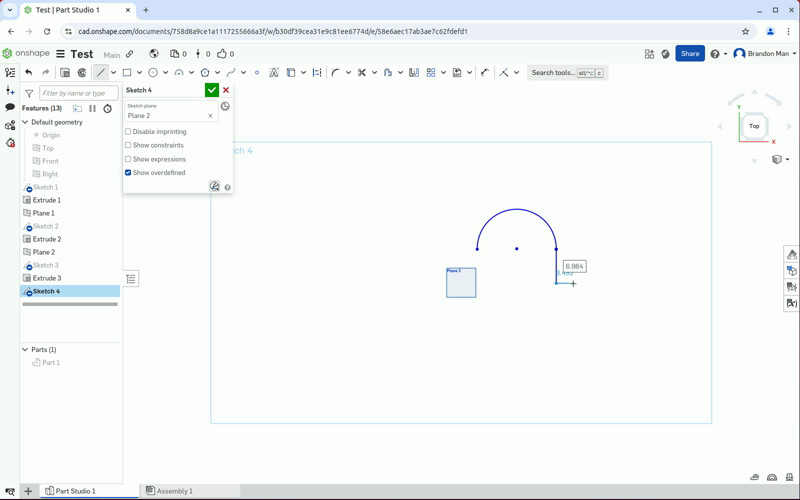
key_down(shift)
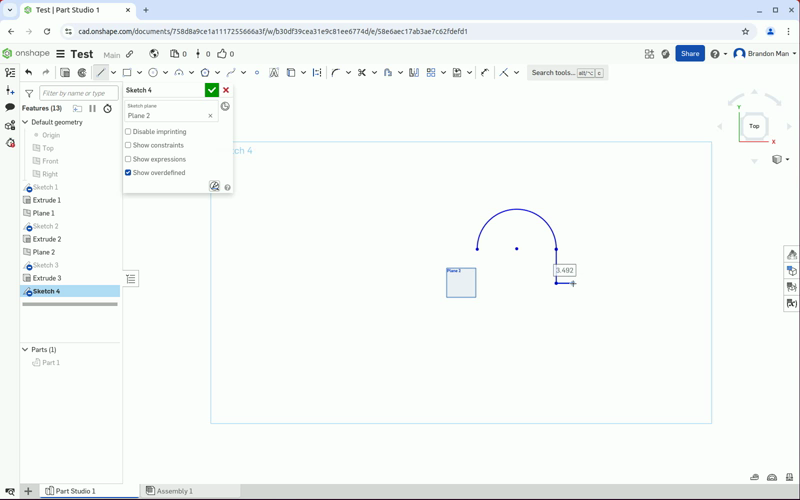
mouse_move(573, 169)
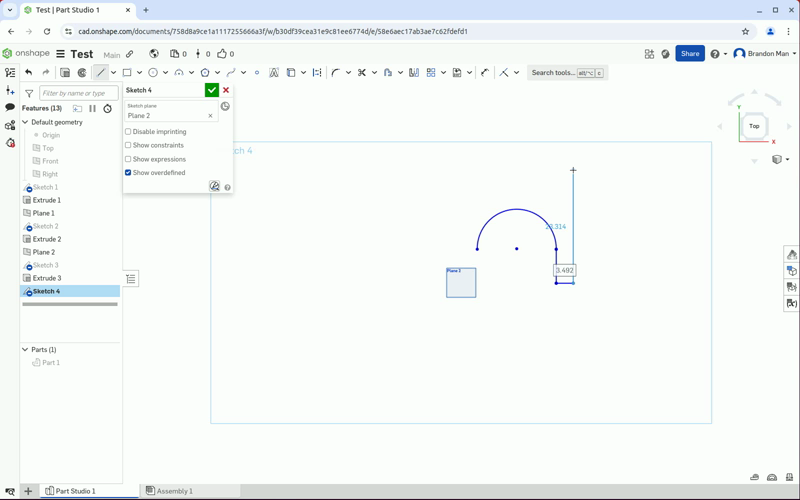
click(573, 169)
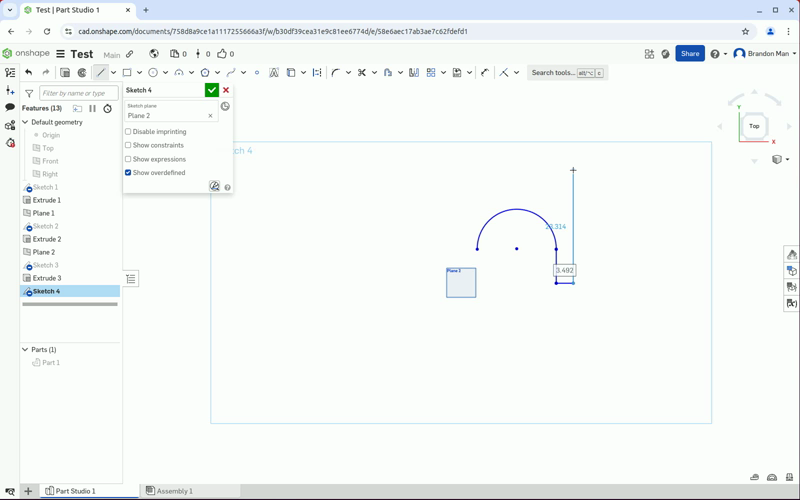
key_up(shift)
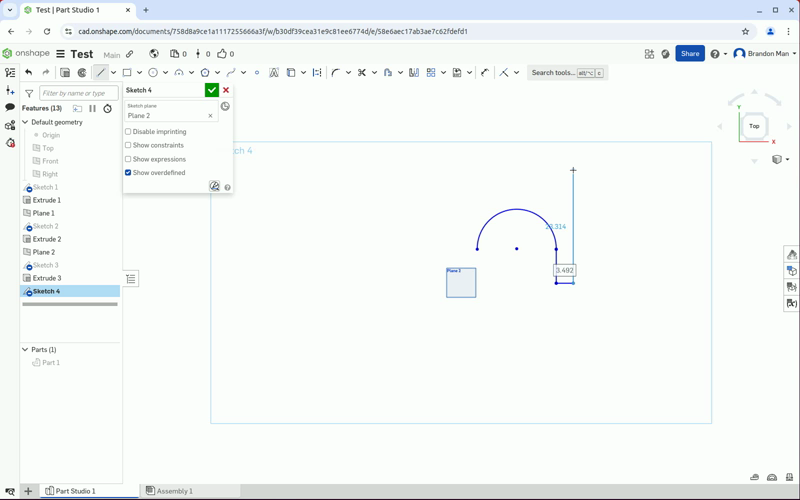
key_down(shift)
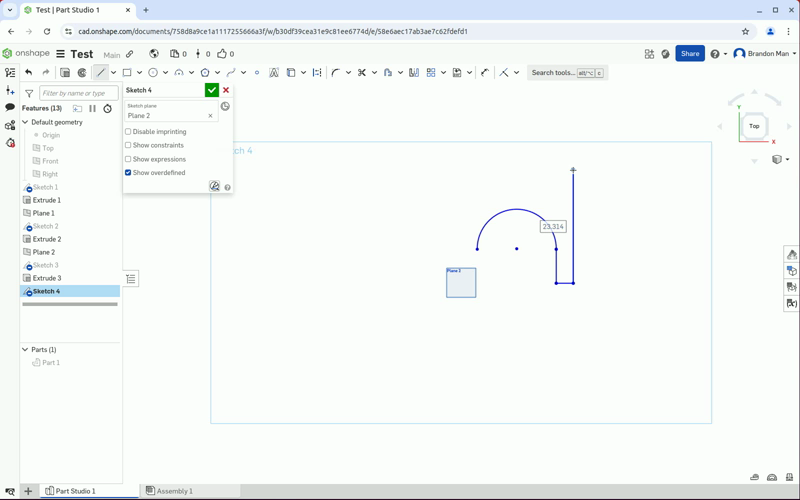
mouse_move(477, 169)
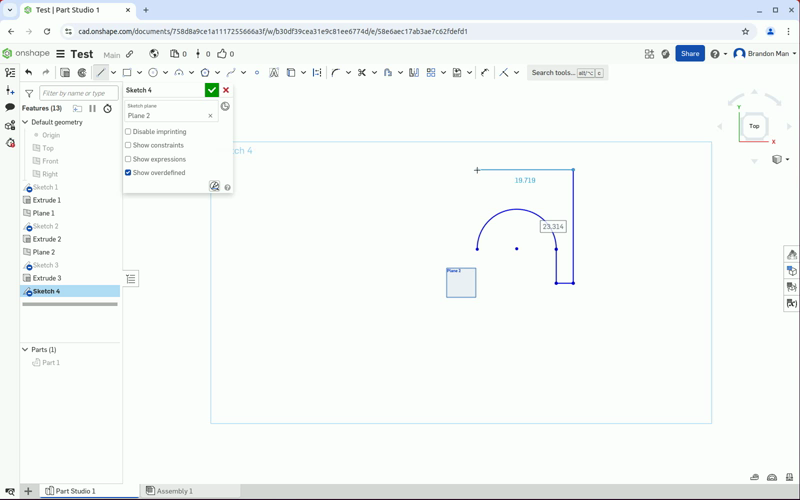
click(477, 169)
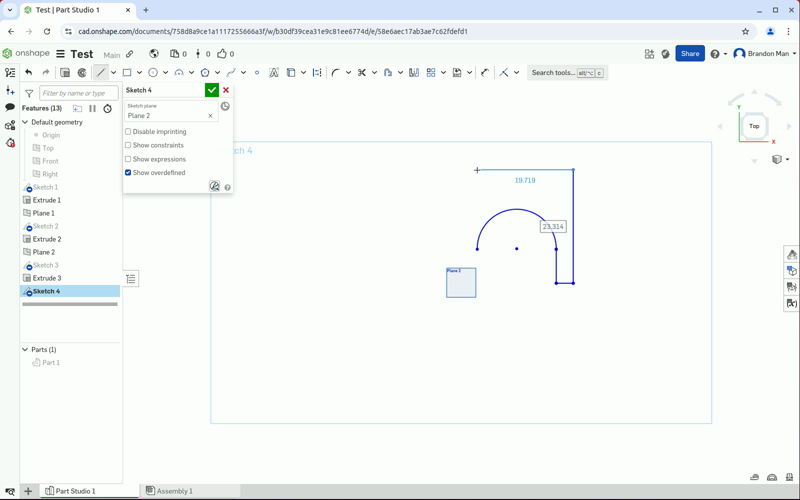
key_up(shift)
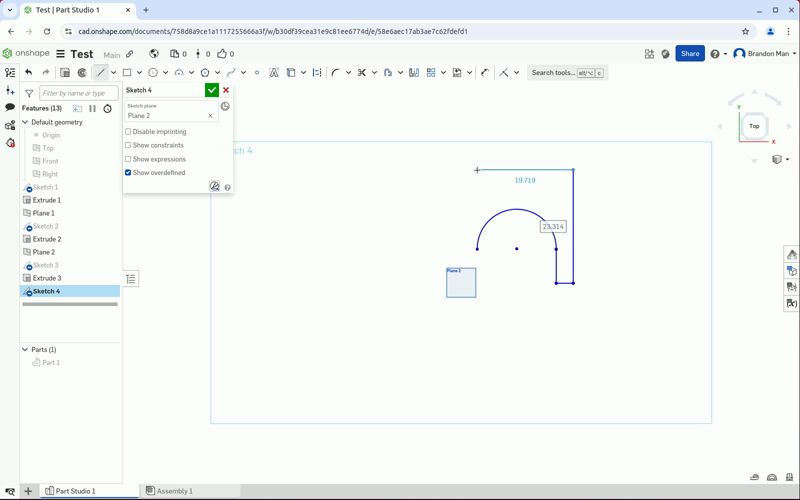
key_down(shift)
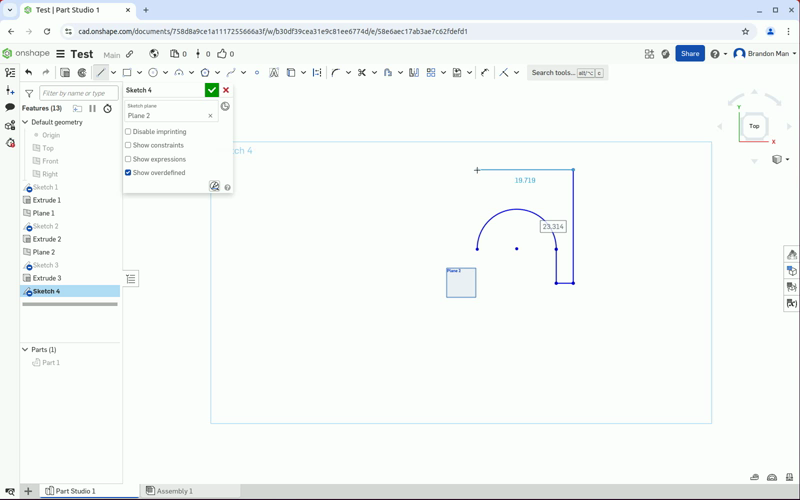
mouse_move(477, 249)
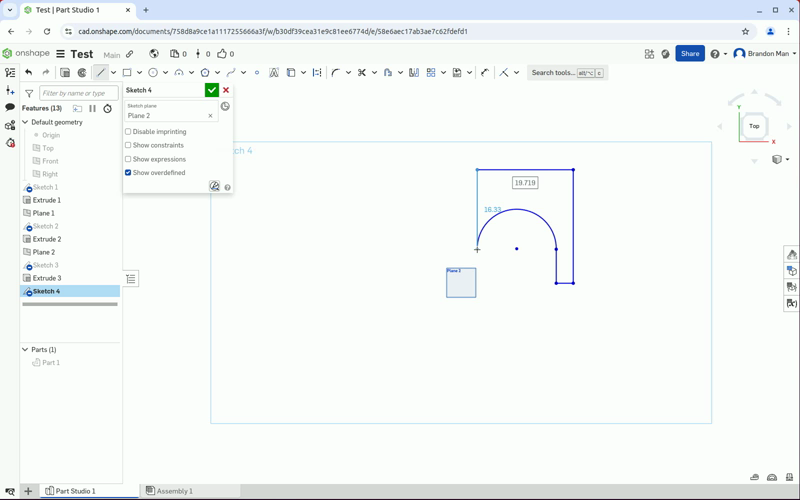
key_up(shift)
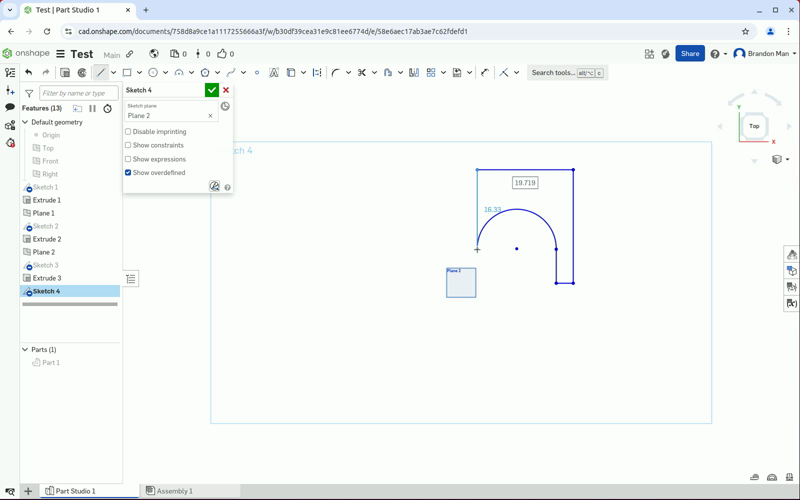
click(477, 249)
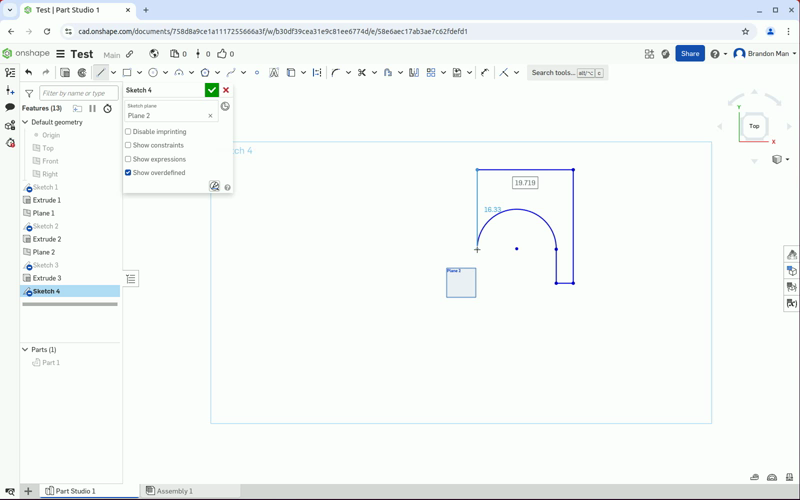
key(esc)
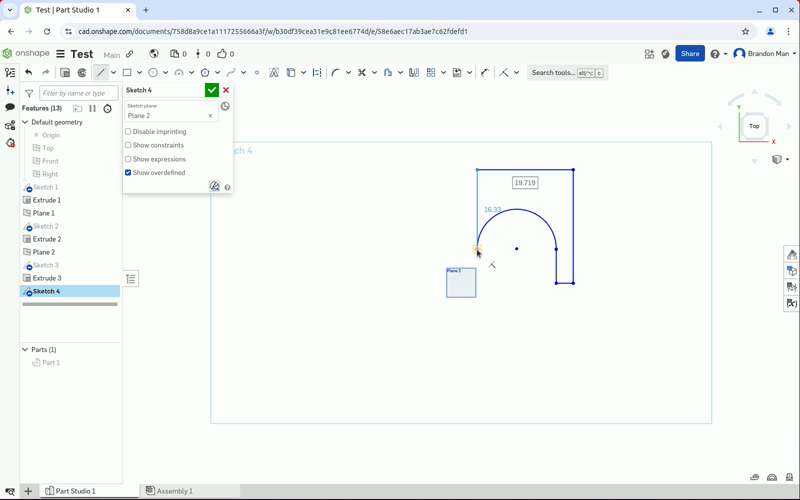
mouse_move(507, 184)
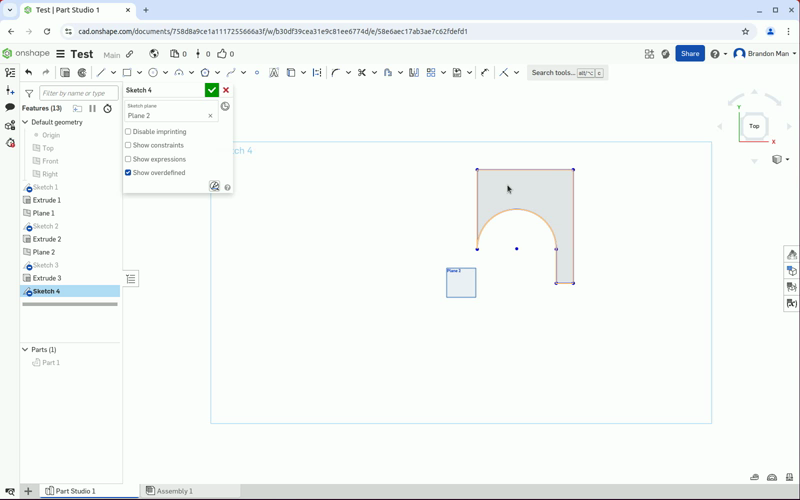
scroll(6)
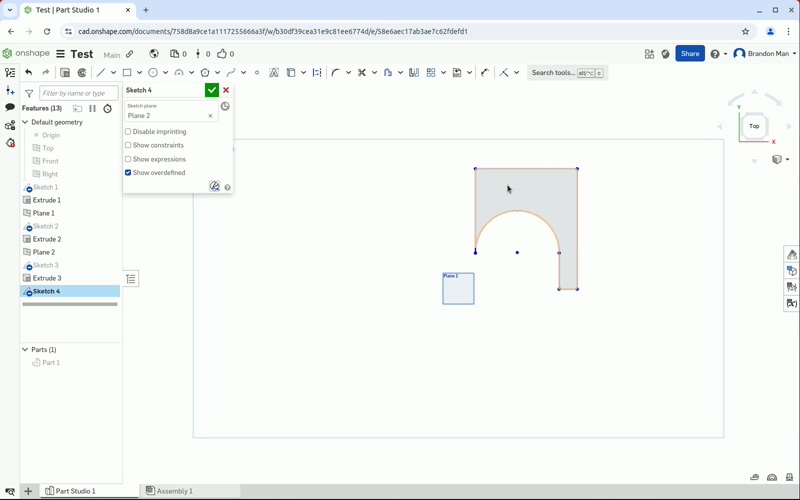
scroll(6)
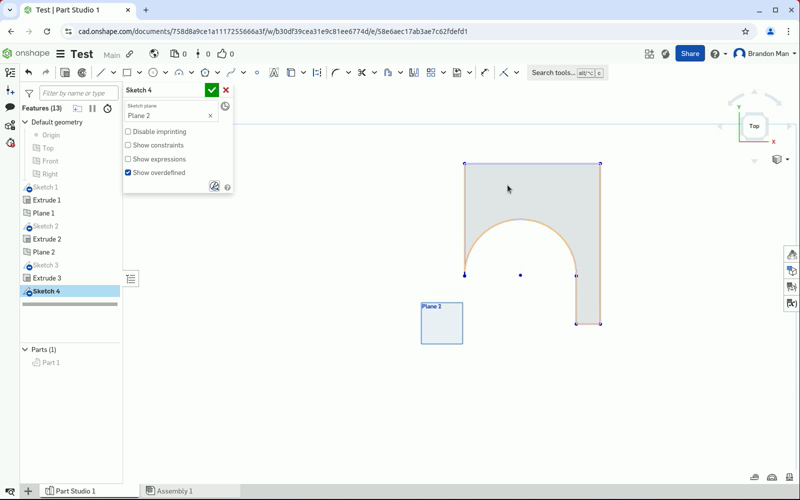
scroll(6)
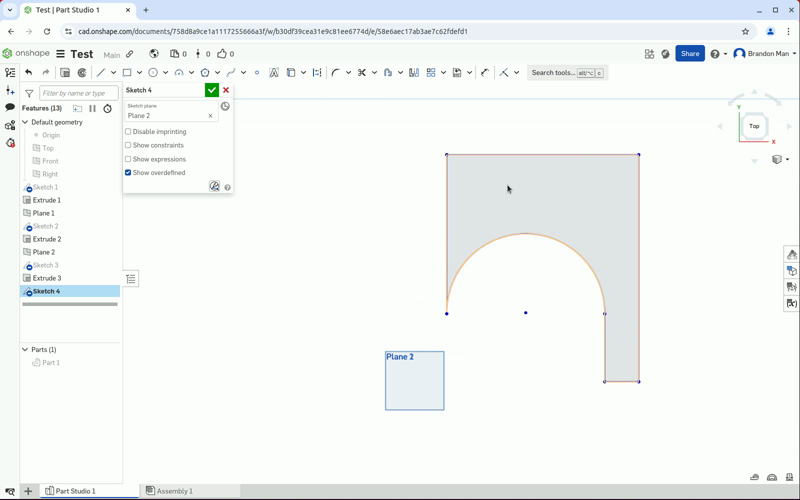
scroll(6)
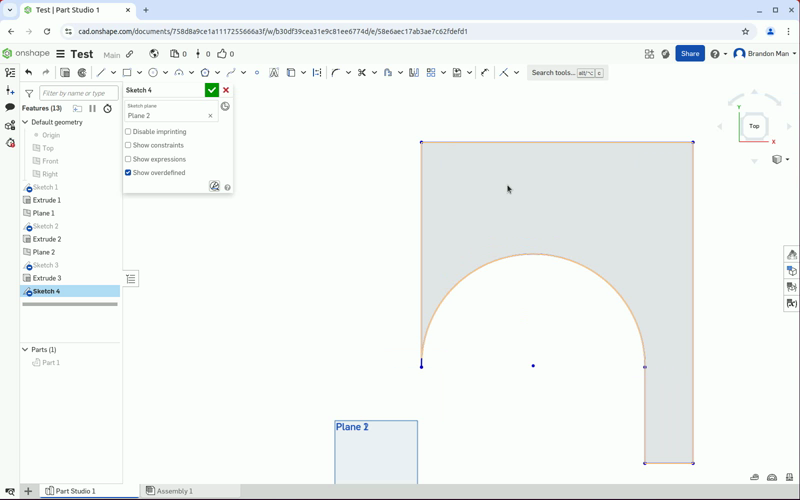
scroll(6)
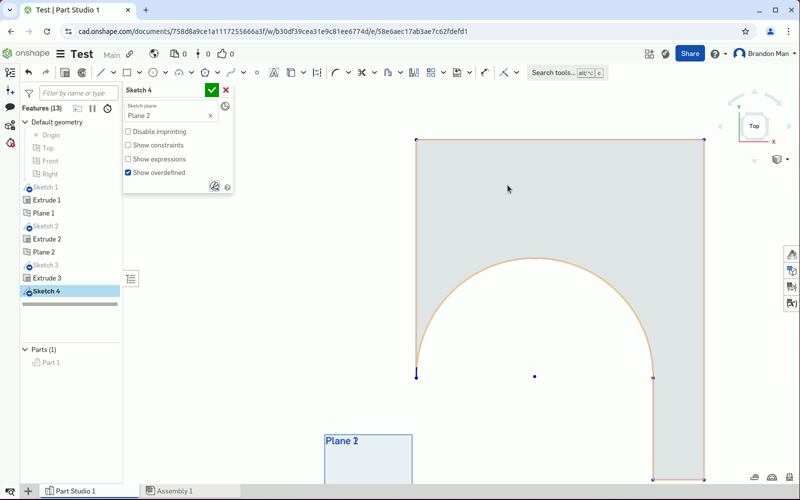
scroll(6)
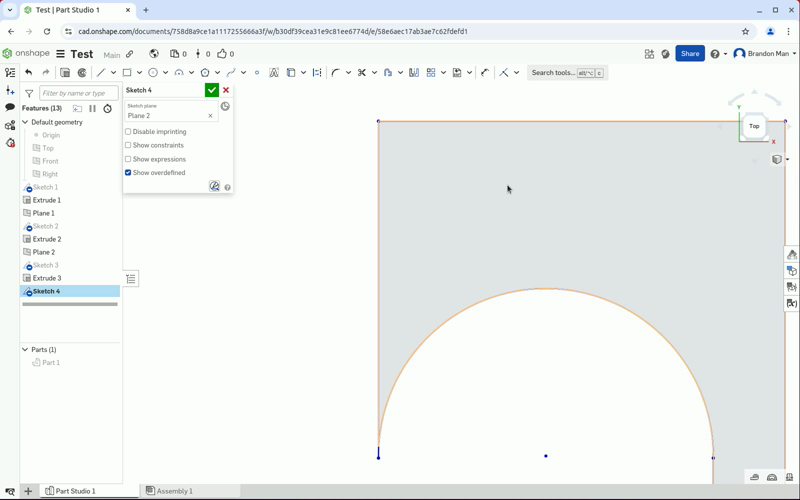
scroll(6)
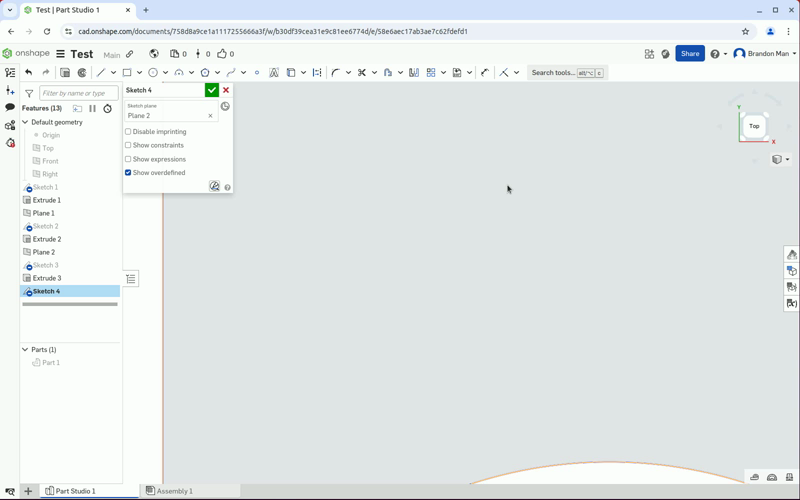
click(507, 184)
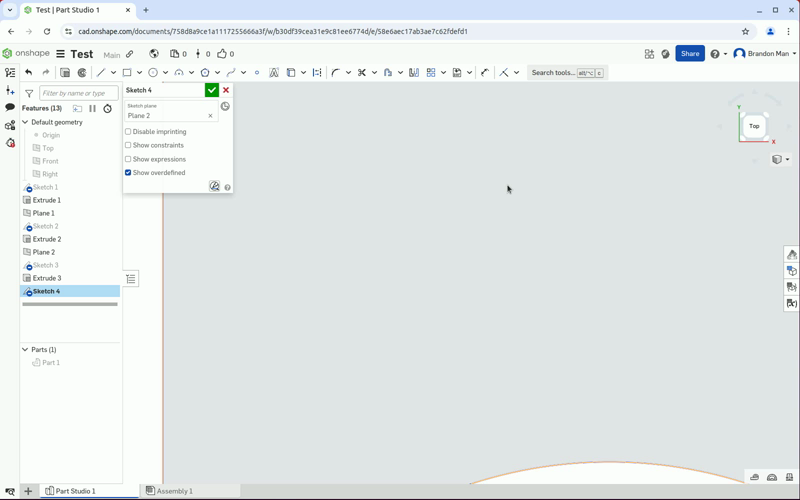
scroll(-6)
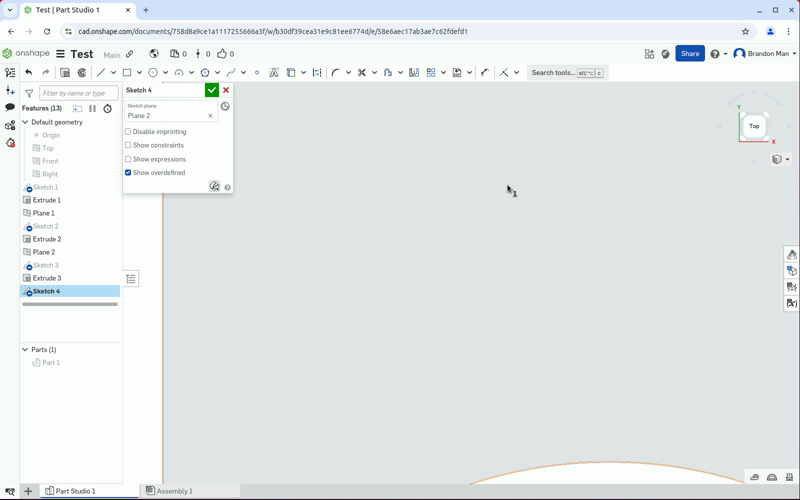
scroll(-6)
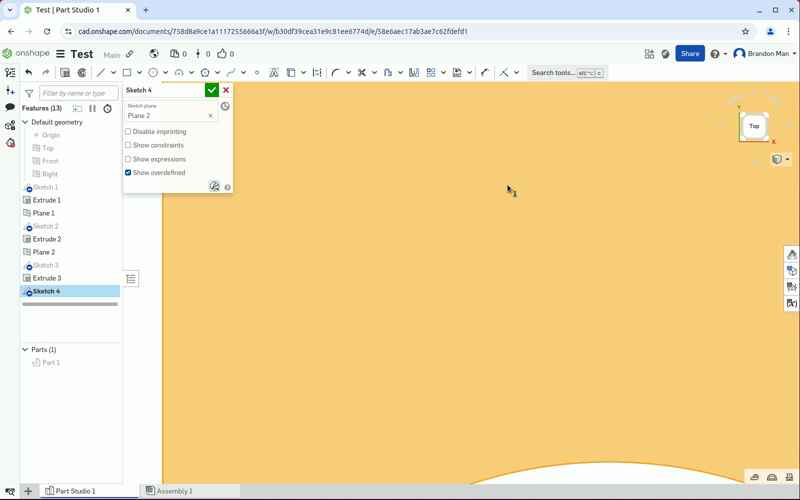
scroll(-6)
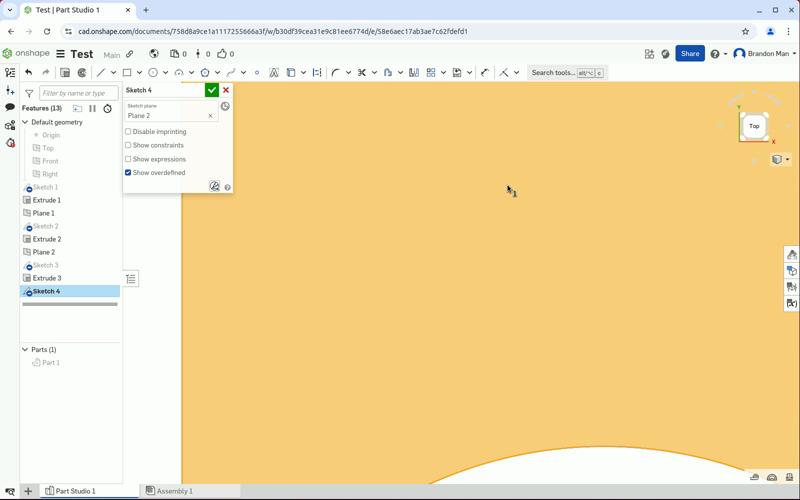
scroll(-6)
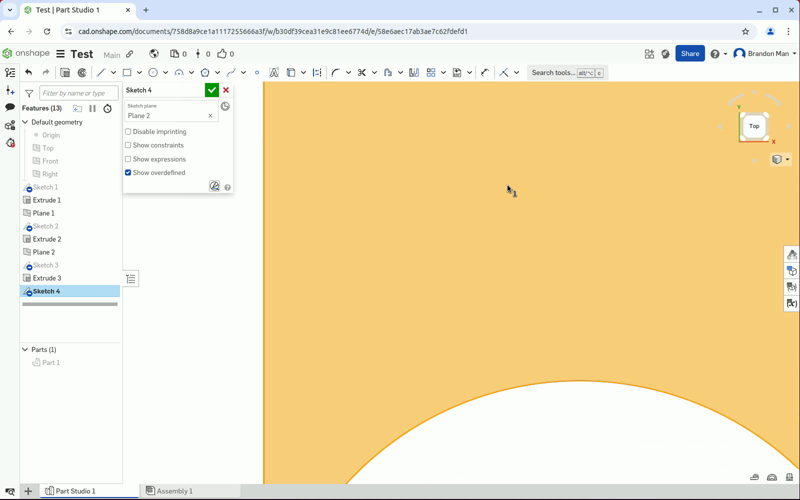
scroll(-6)
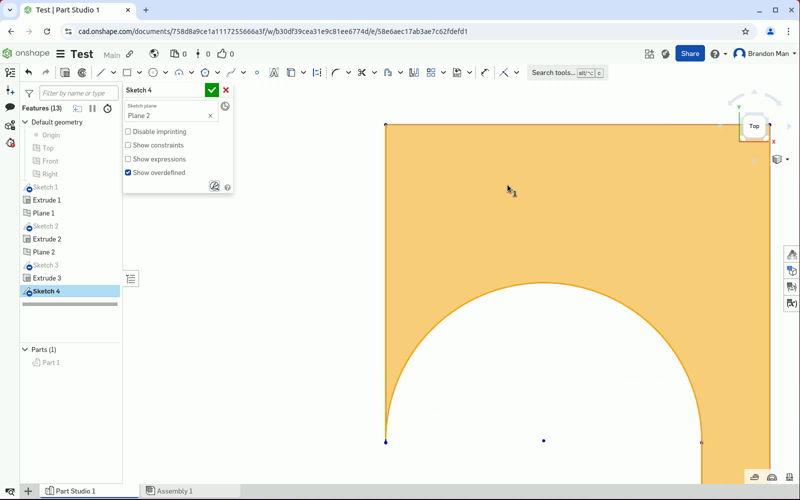
scroll(-6)
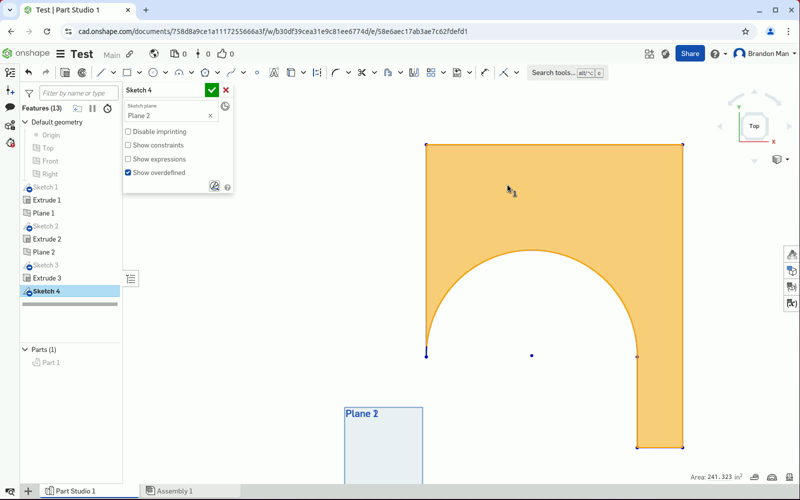
scroll(-6)
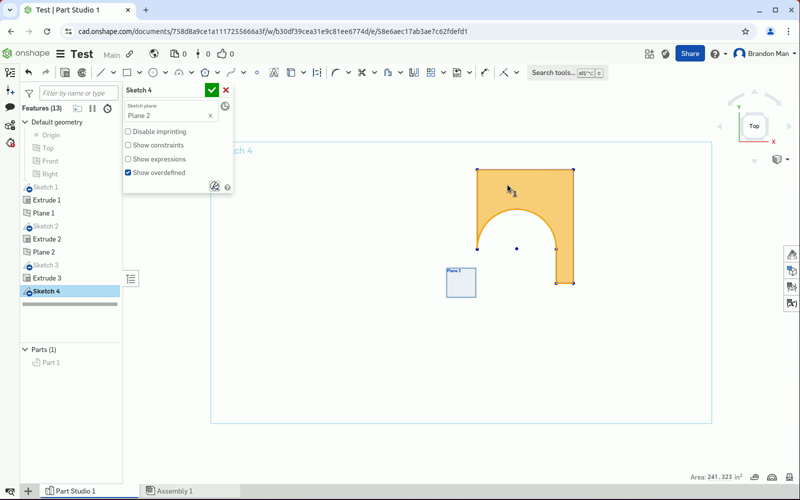
mouse_move(73, 352)
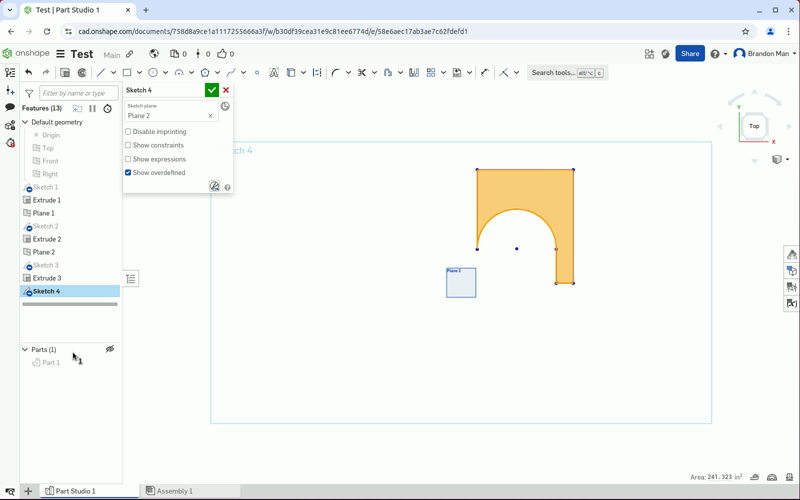
key(shift+y)
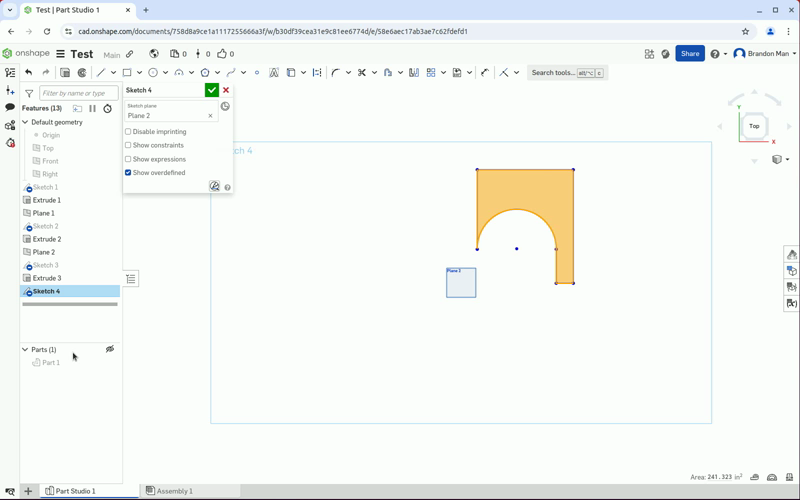
key(shift+e)
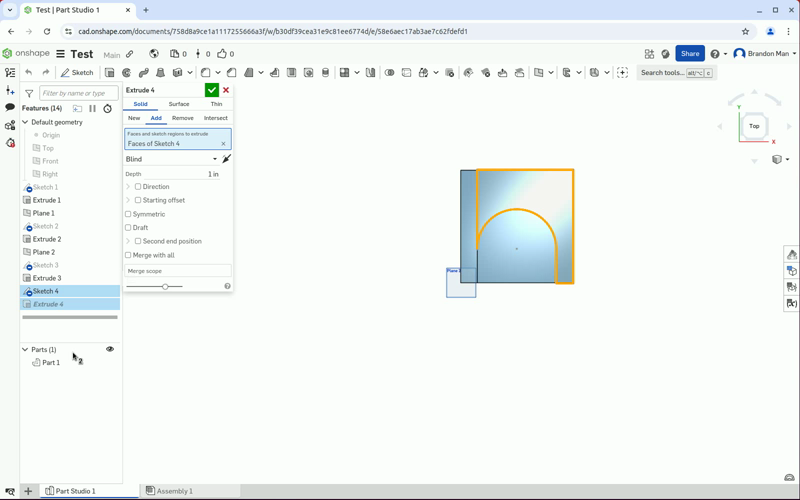
mouse_move(143, 106)
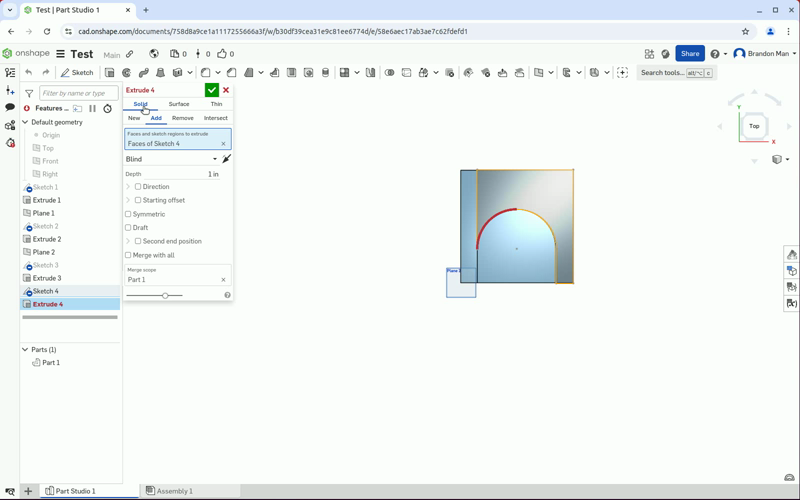
click(143, 106)
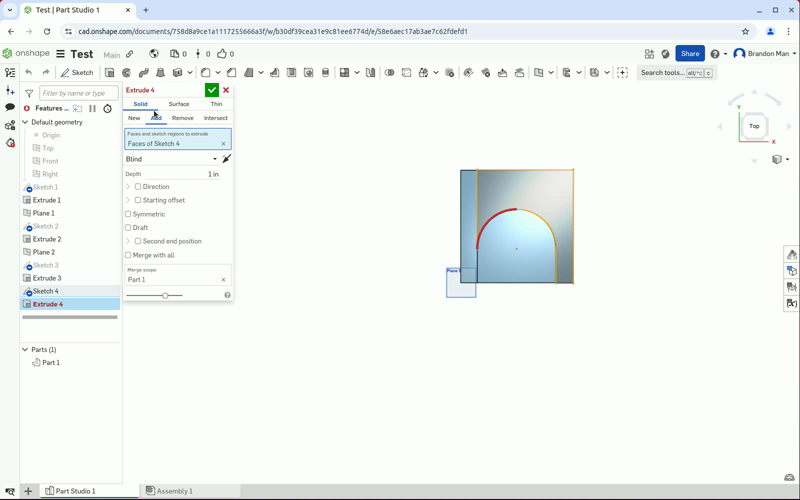
mouse_move(186, 120)
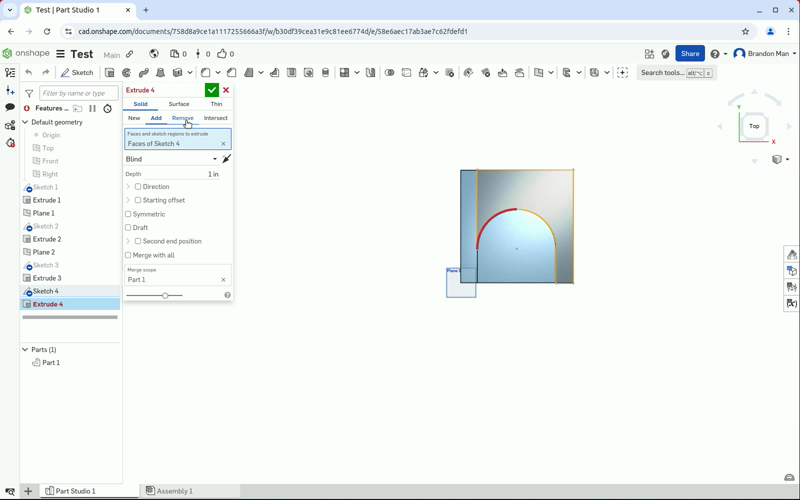
click(186, 120)
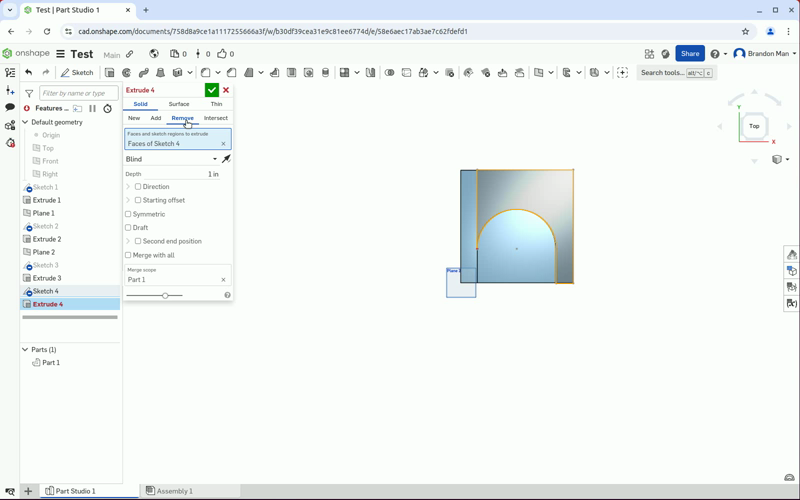
key(tab, 4)
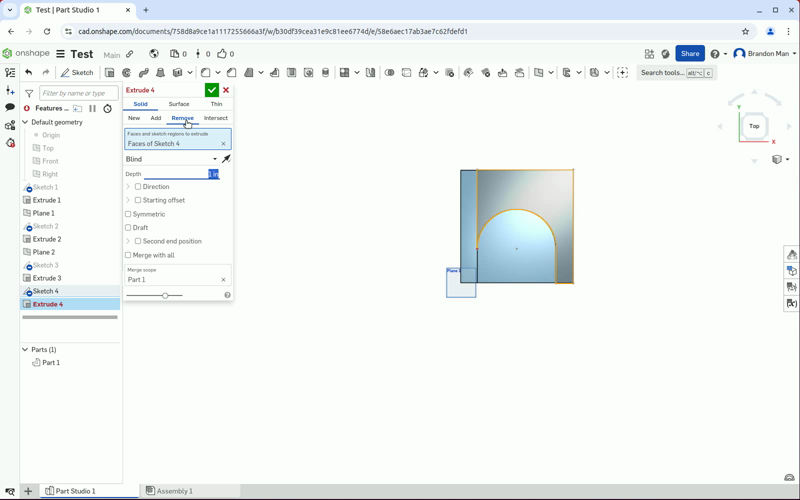
text(-4.574)
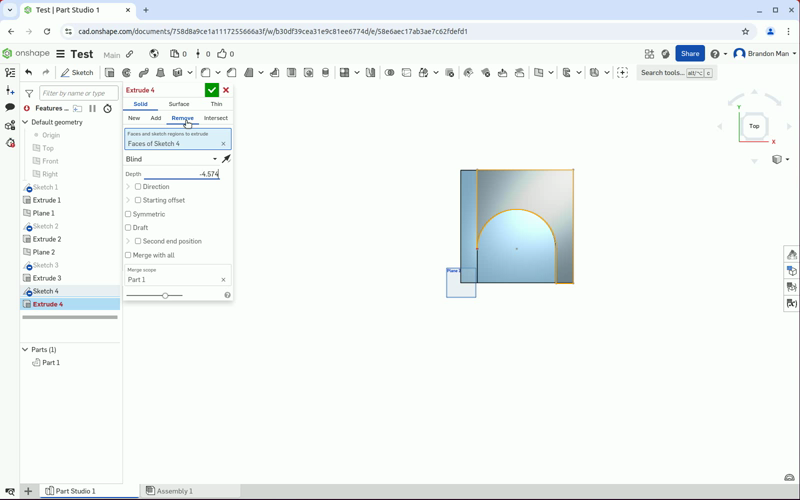
key(tab, 6)
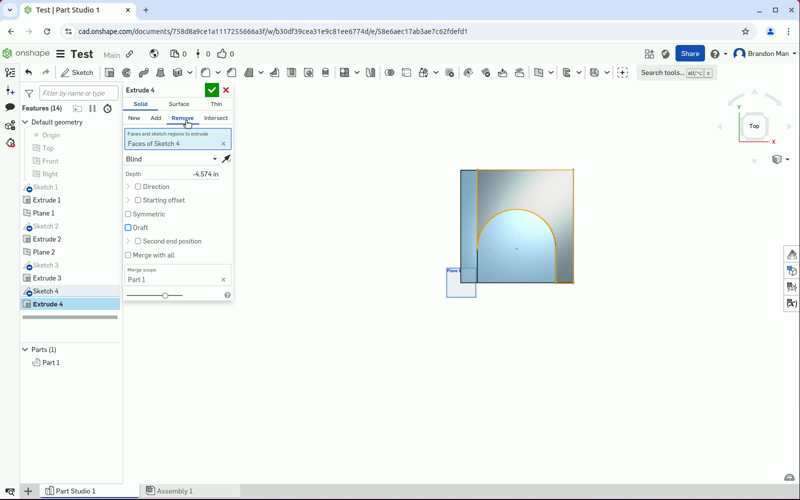
key(space)
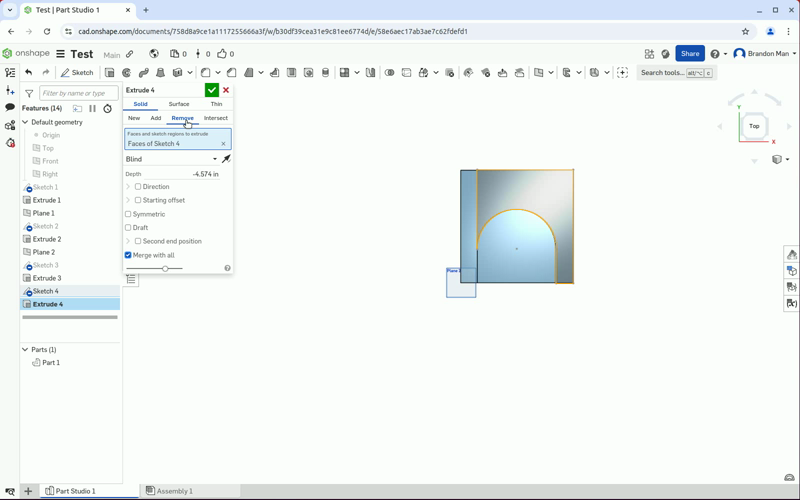
key(enter)
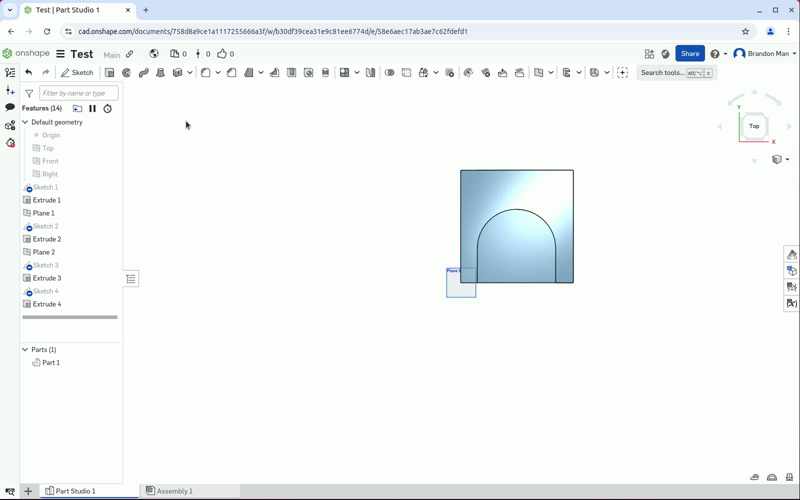
key(shift+h)
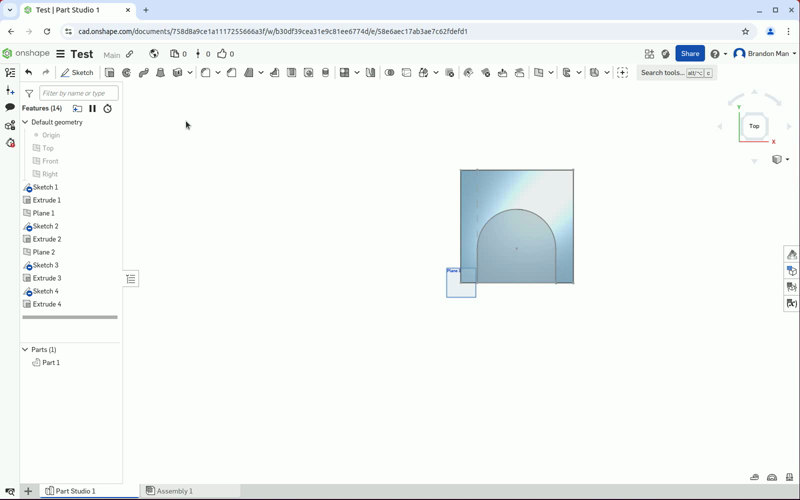
key(shift+h)
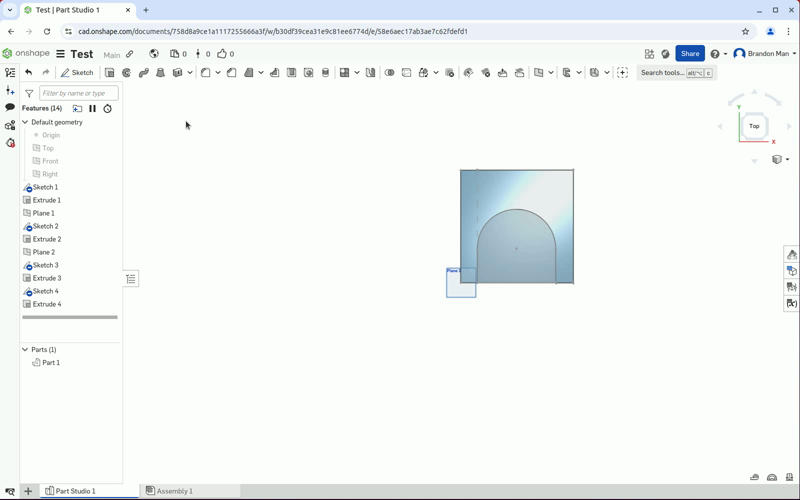
key(shift+7)
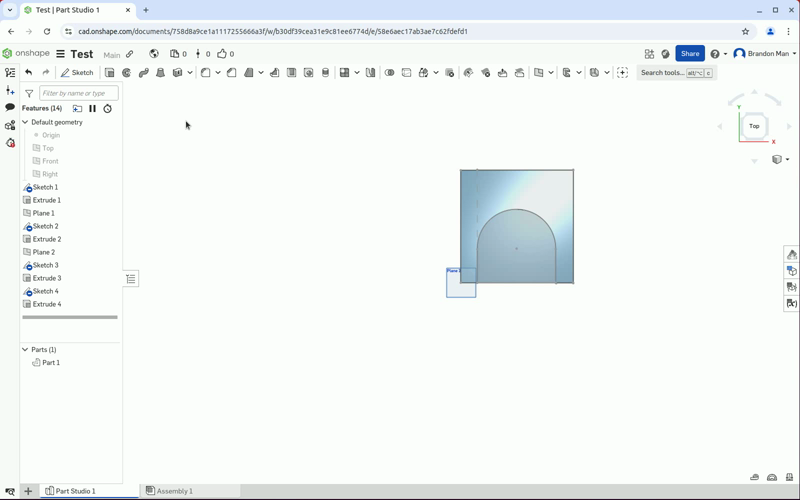
key(up, 3)
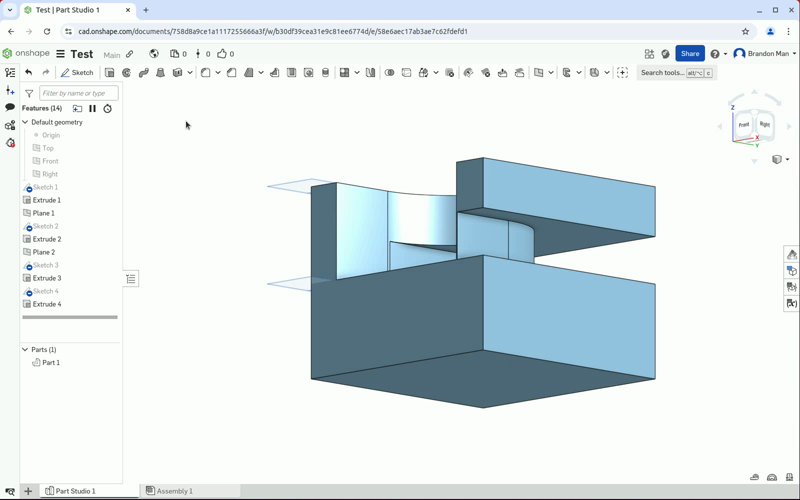
key(left, 3)
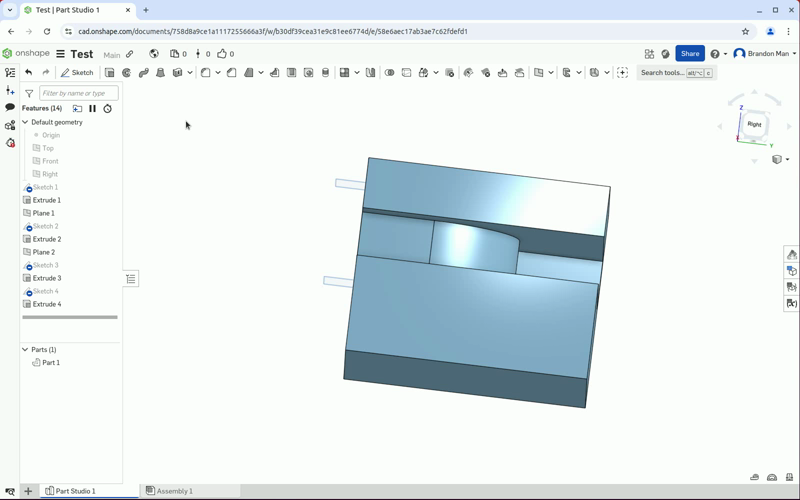
key(right, 3)
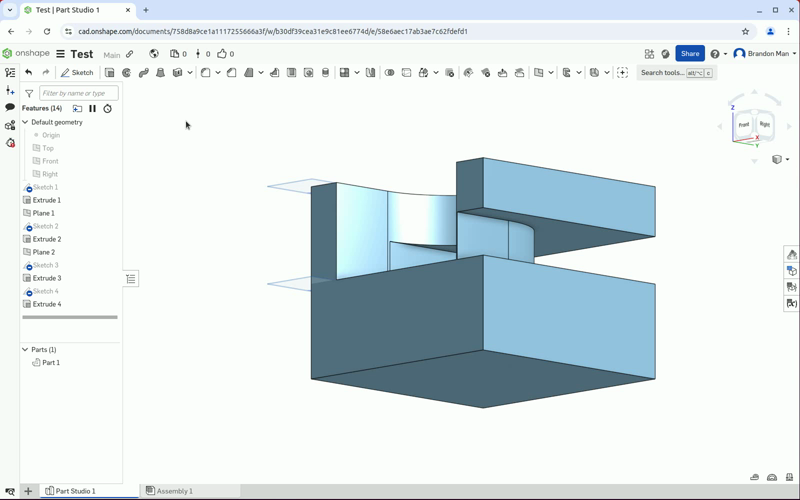
key(down, 3)
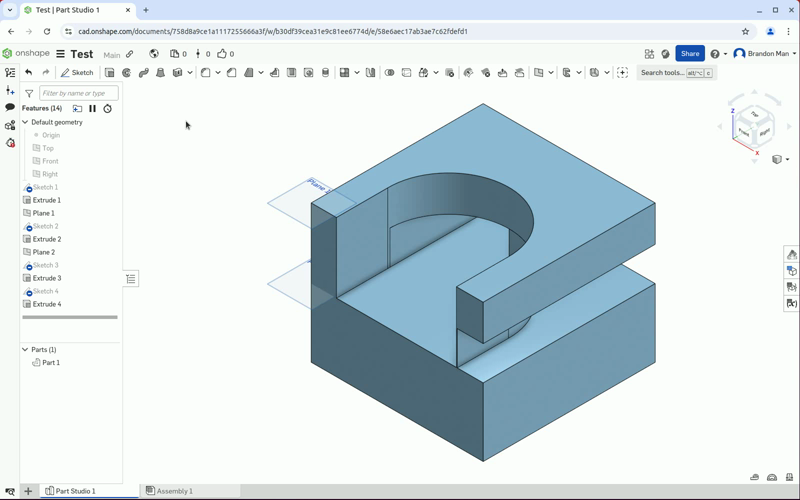
mouse_move(73, 189)
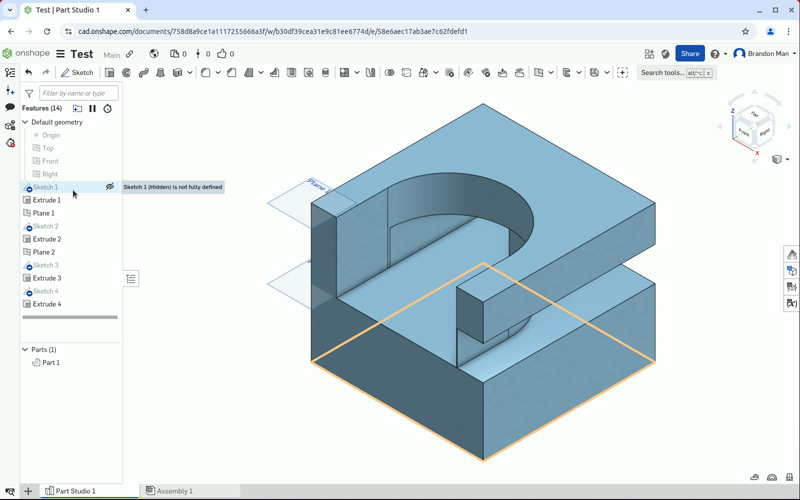
click(73, 189)